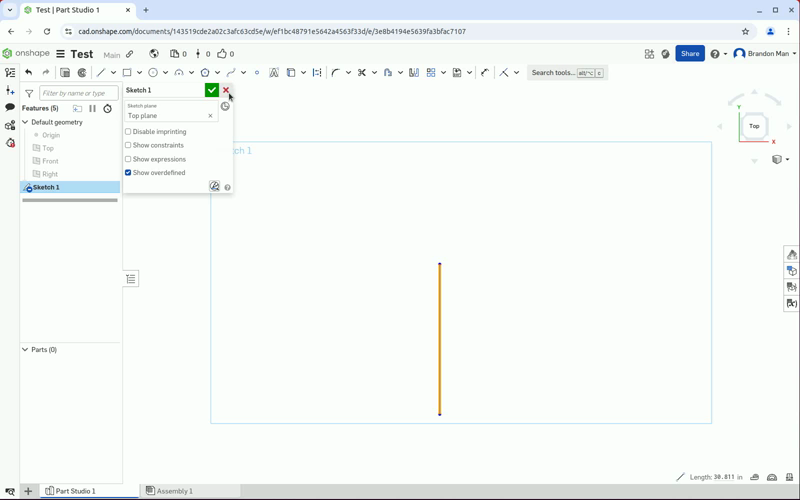
key(shift+h)
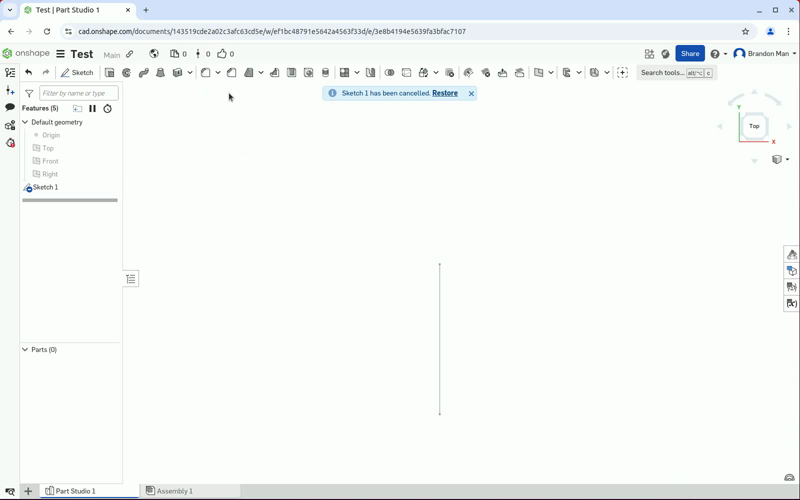
key(shift+s)
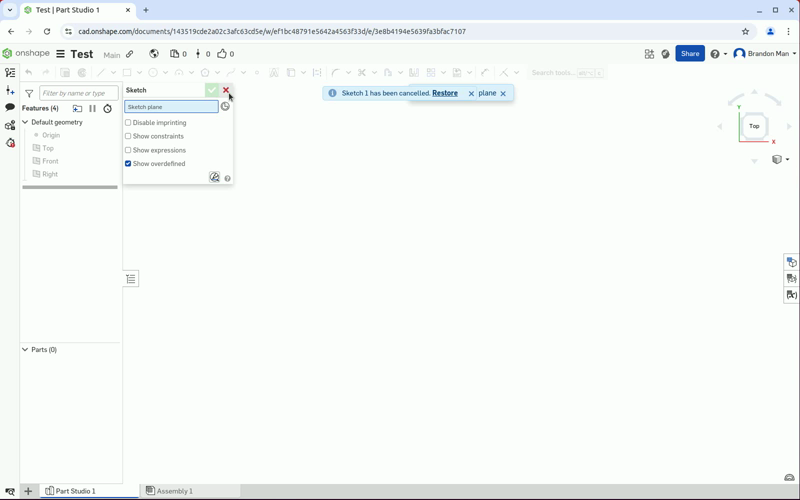
mouse_move(73, 150)
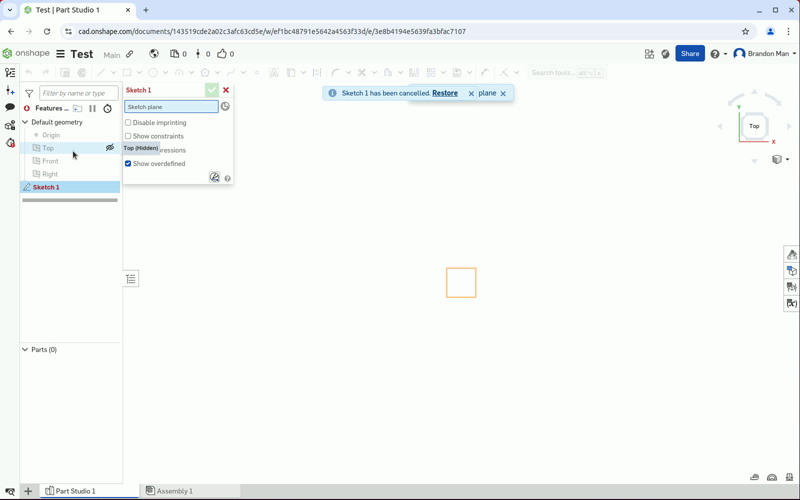
click(73, 150)
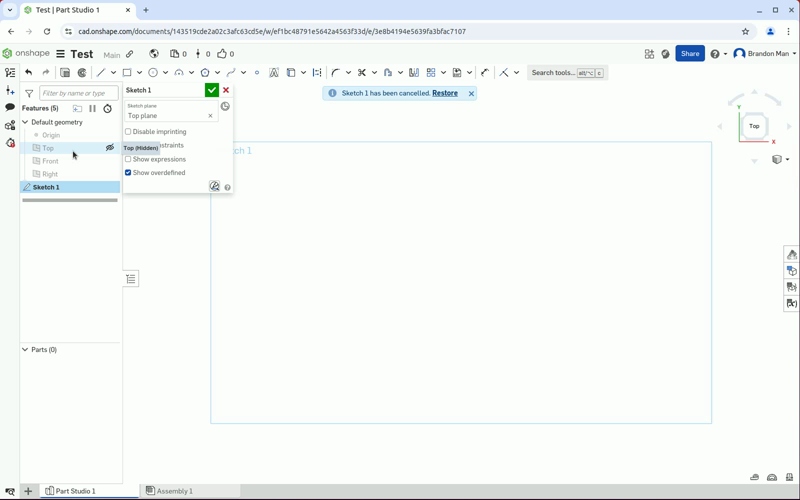
mouse_move(73, 352)
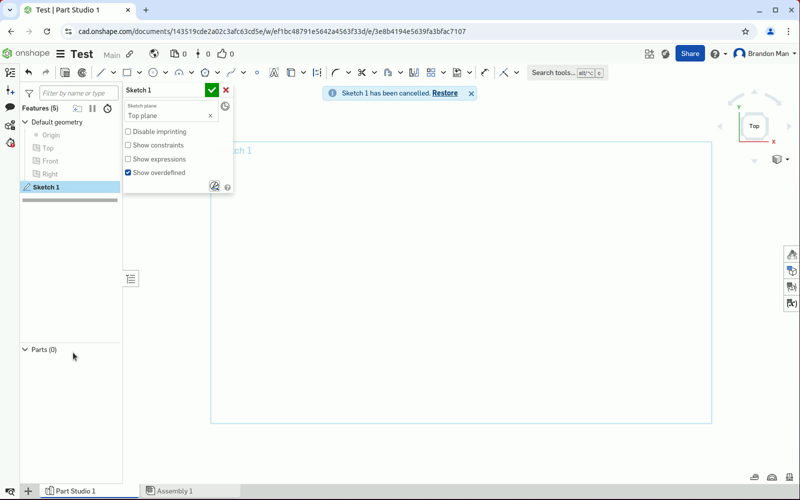
key(y)
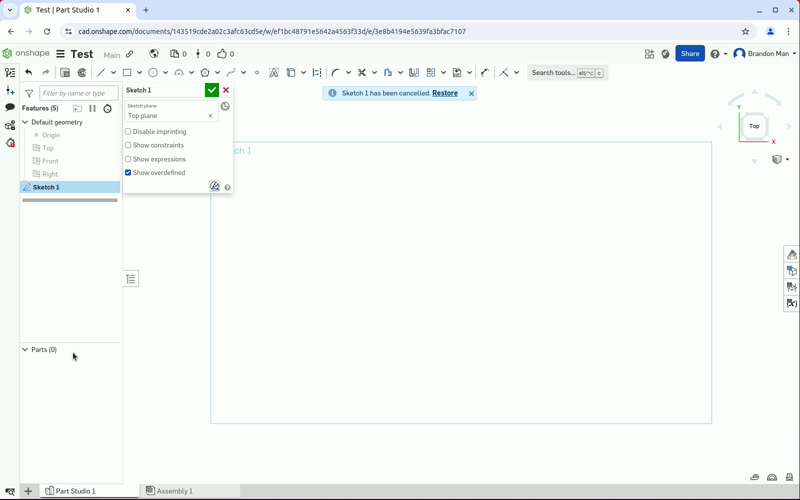
key(l)
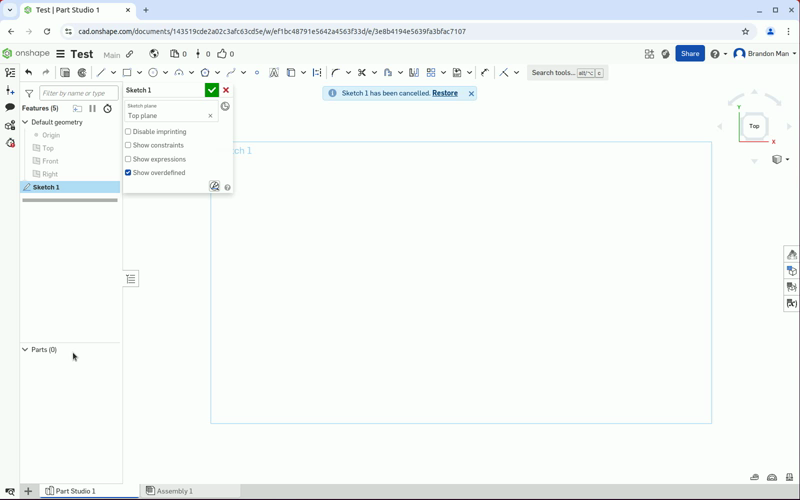
key_down(shift)
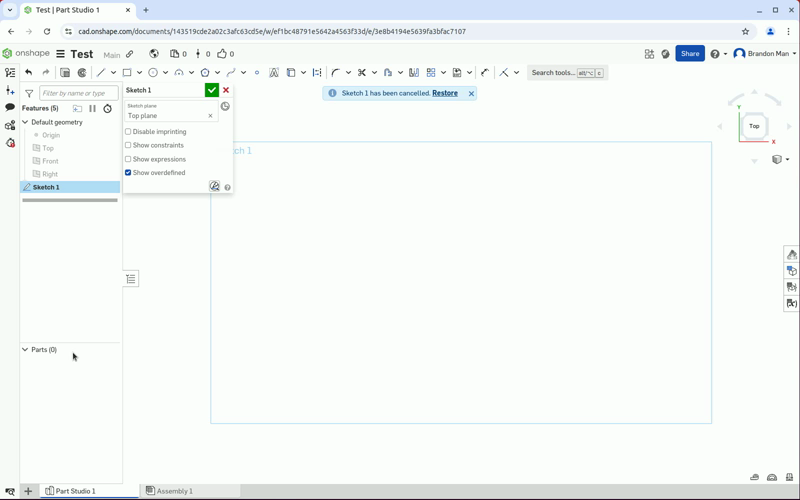
mouse_move(423, 301)
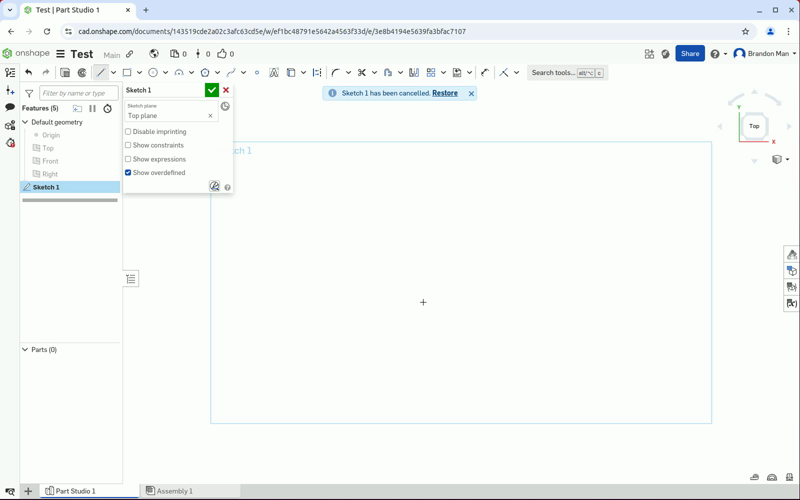
click(423, 301)
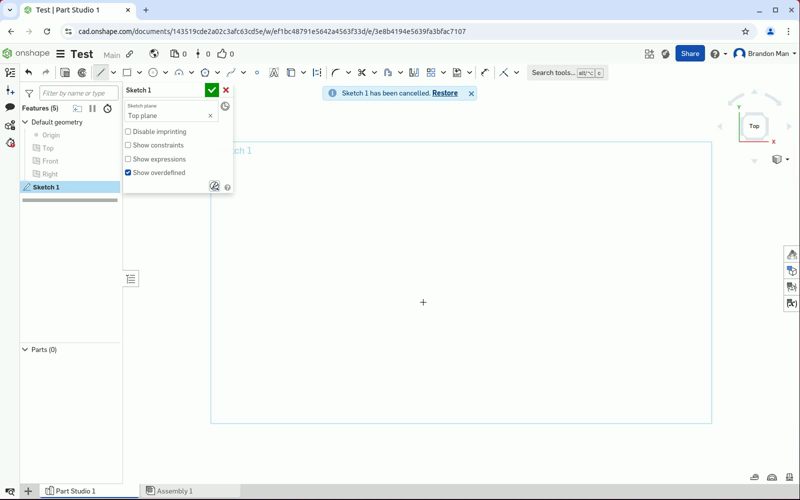
key_up(shift)
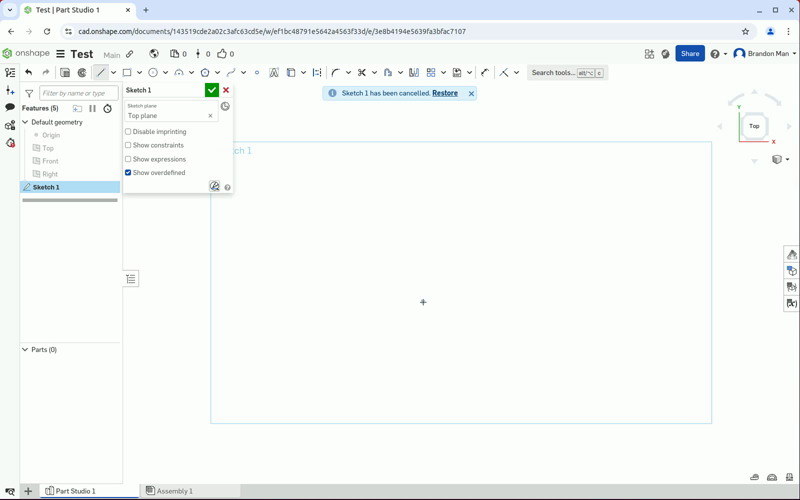
key_down(shift)
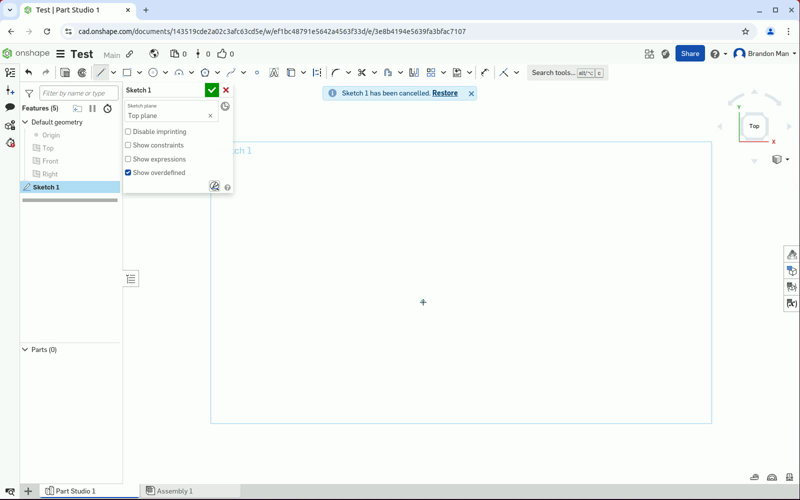
mouse_move(453, 301)
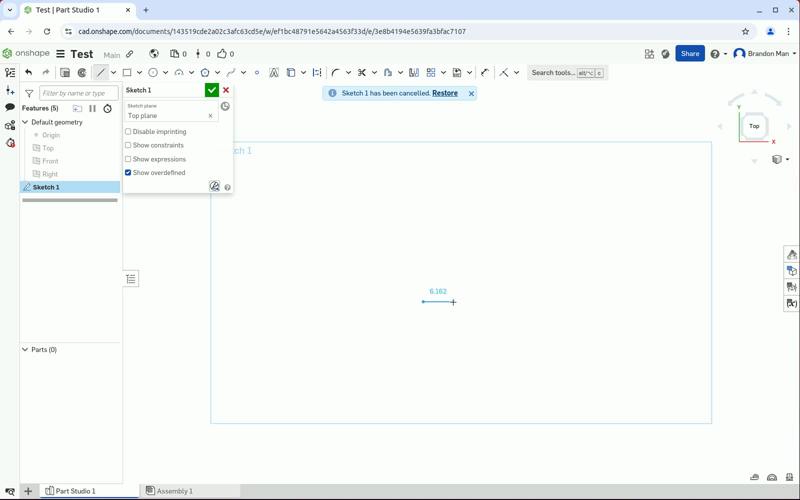
mouse_move(461, 282)
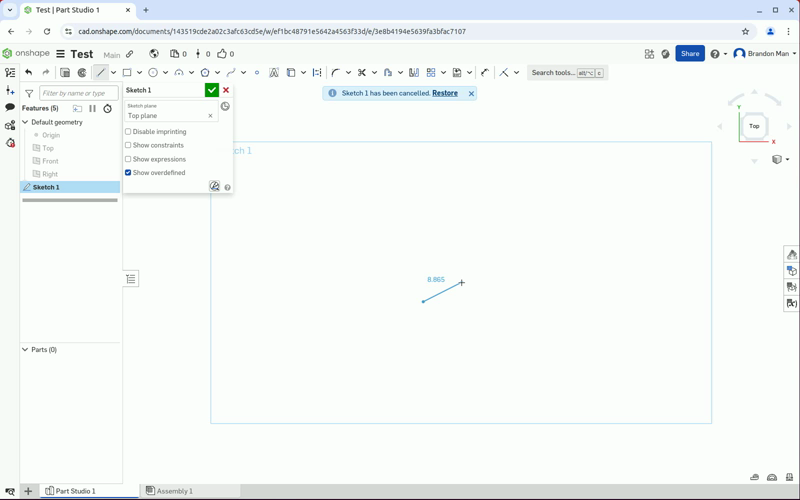
click(461, 282)
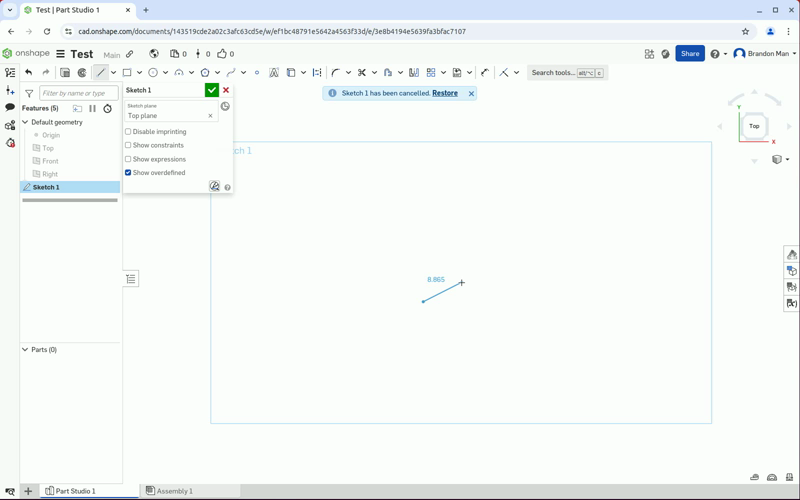
key_up(shift)
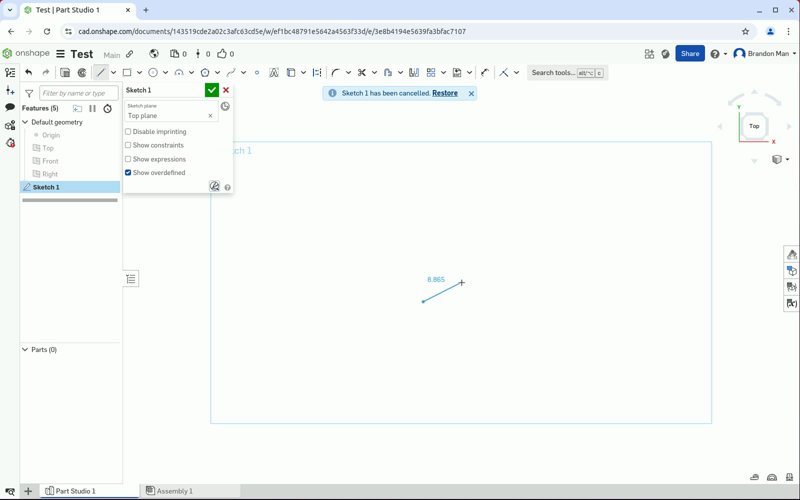
key_down(shift)
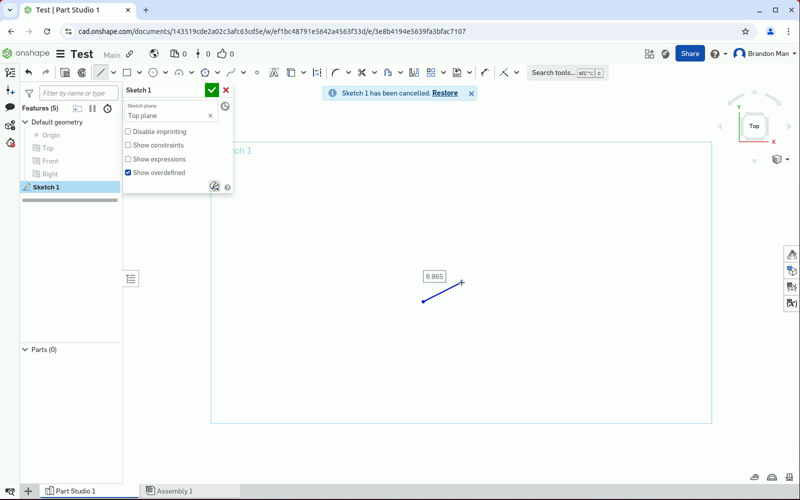
mouse_move(491, 282)
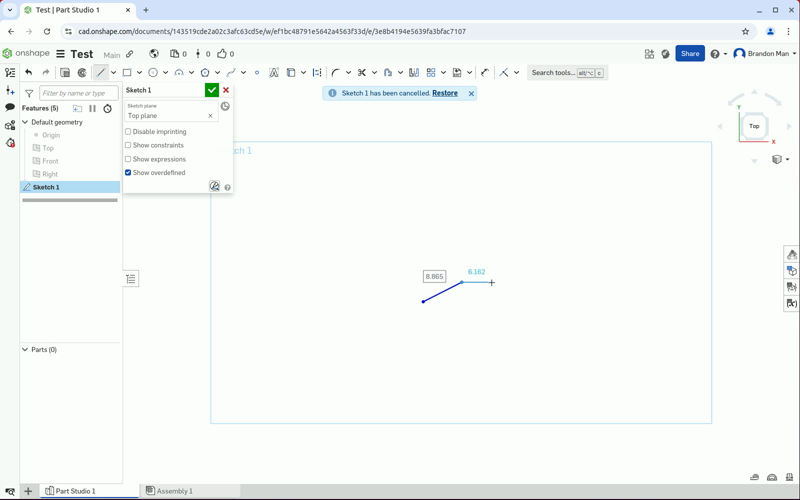
mouse_move(461, 263)
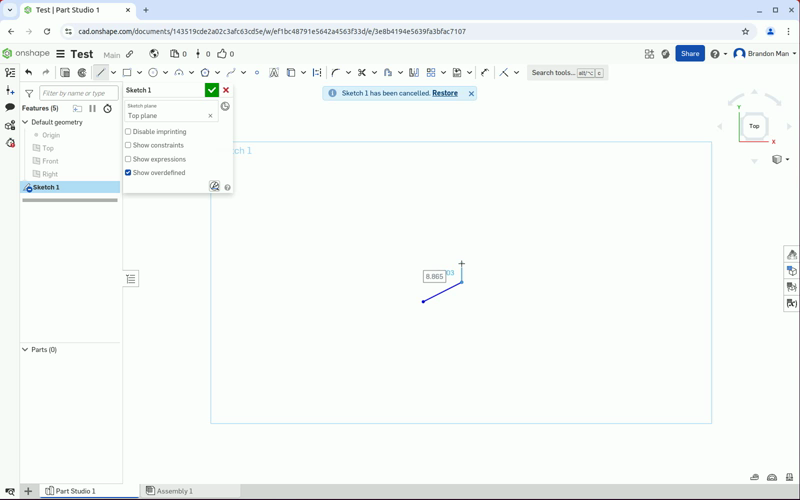
click(461, 263)
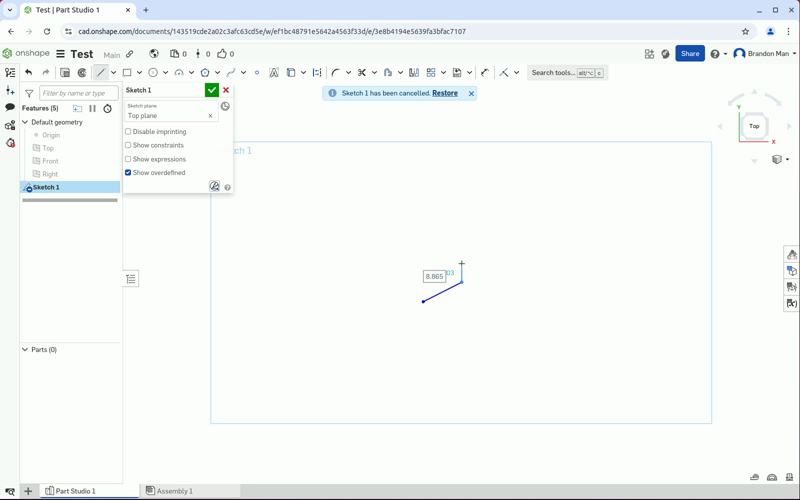
key_up(shift)
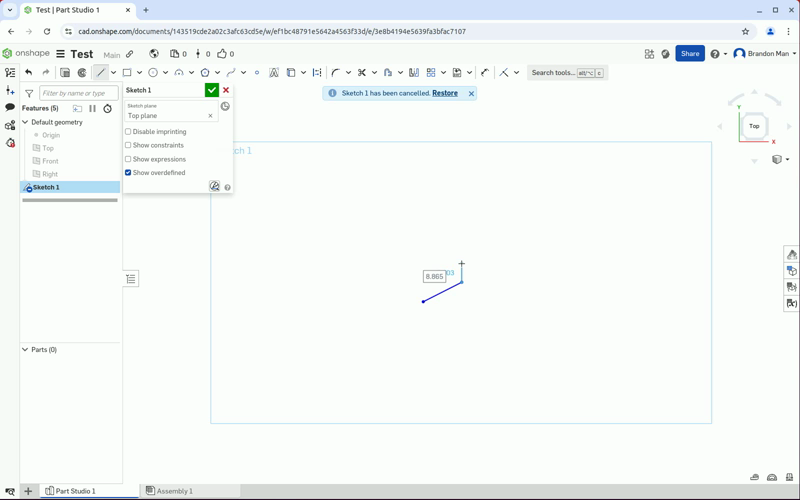
key_down(shift)
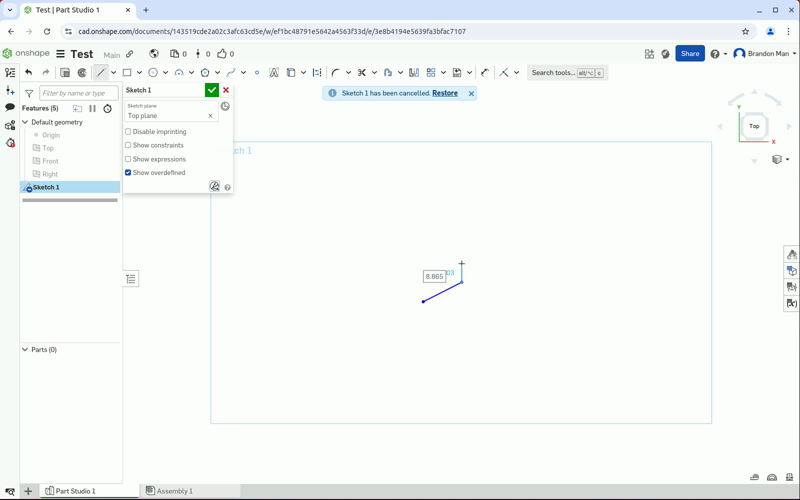
mouse_move(491, 263)
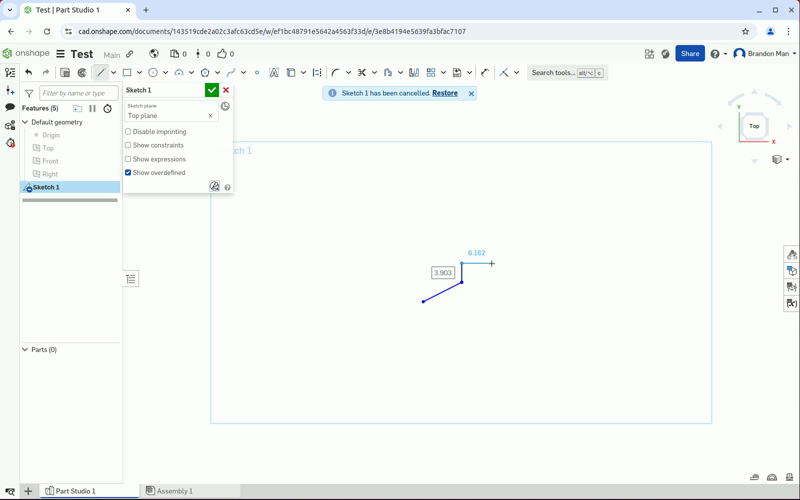
mouse_move(423, 263)
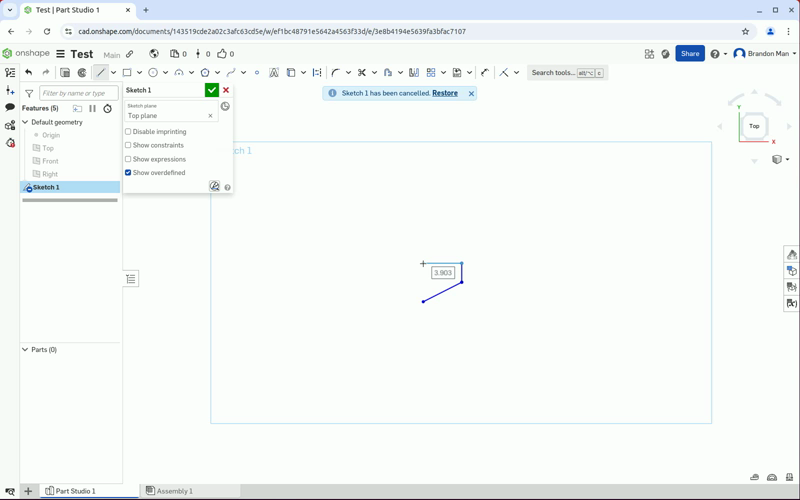
click(423, 263)
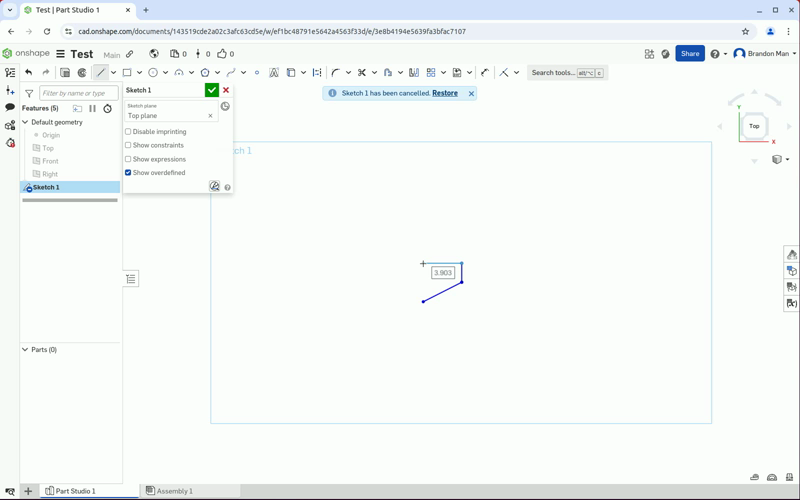
key_up(shift)
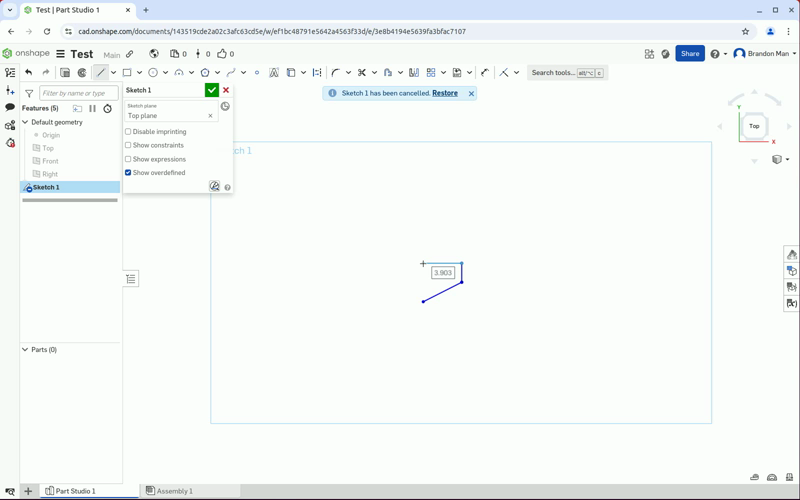
mouse_move(453, 263)
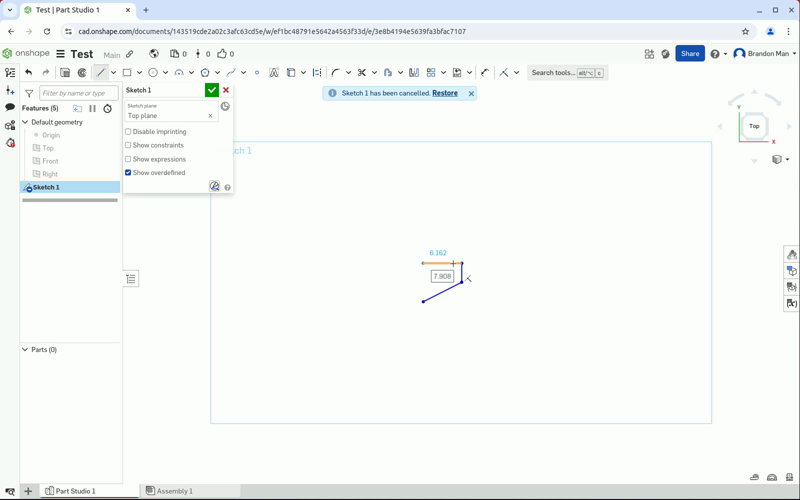
key_down(shift)
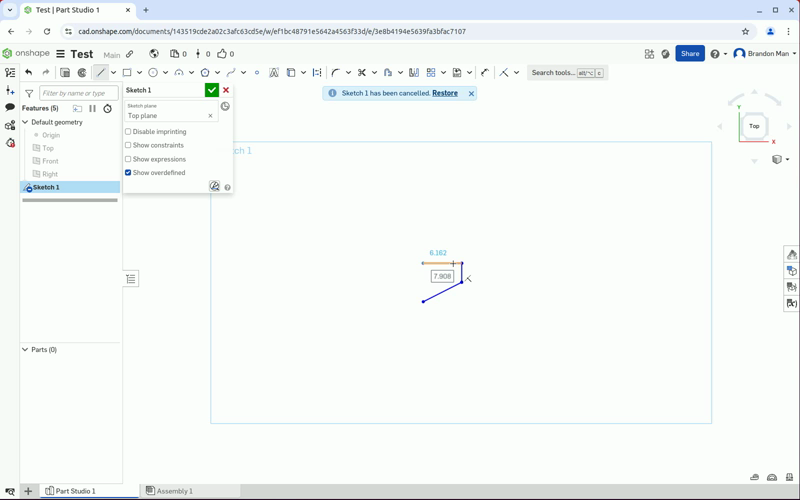
mouse_move(423, 301)
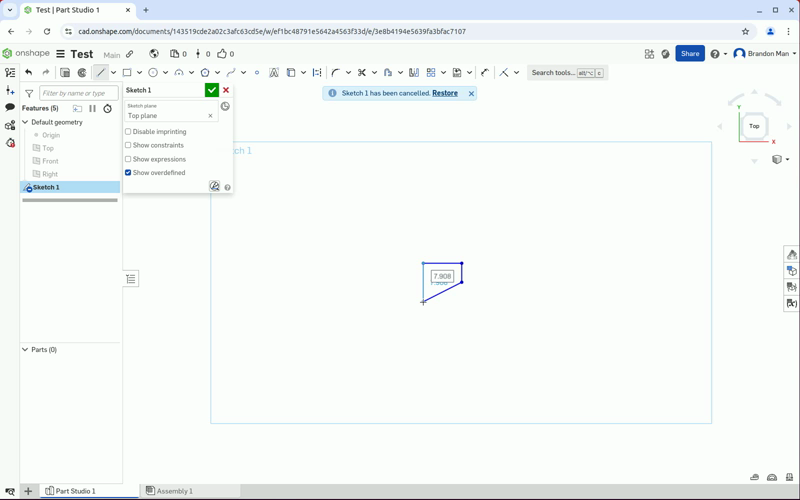
key_up(shift)
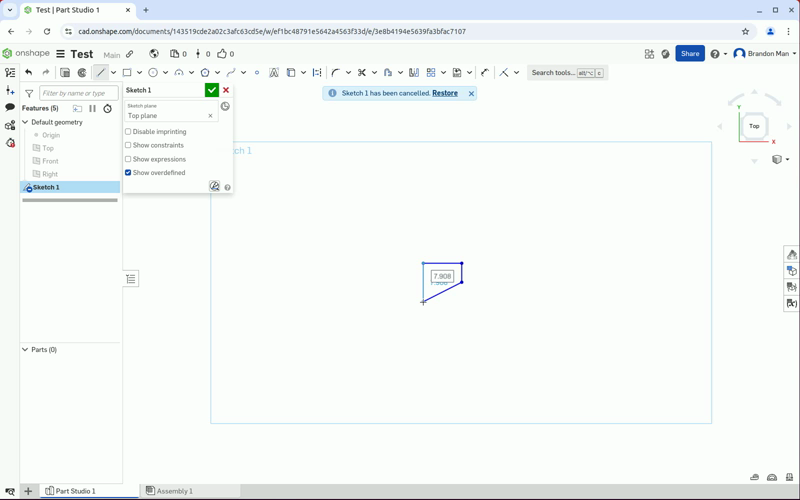
click(423, 301)
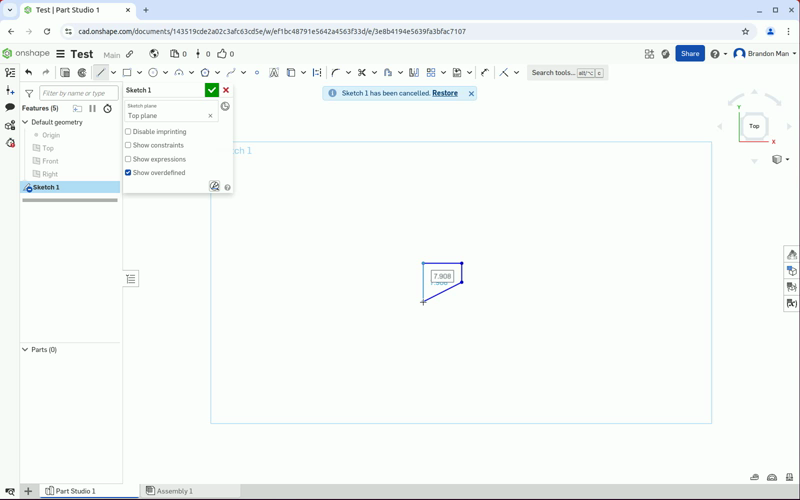
key(esc)
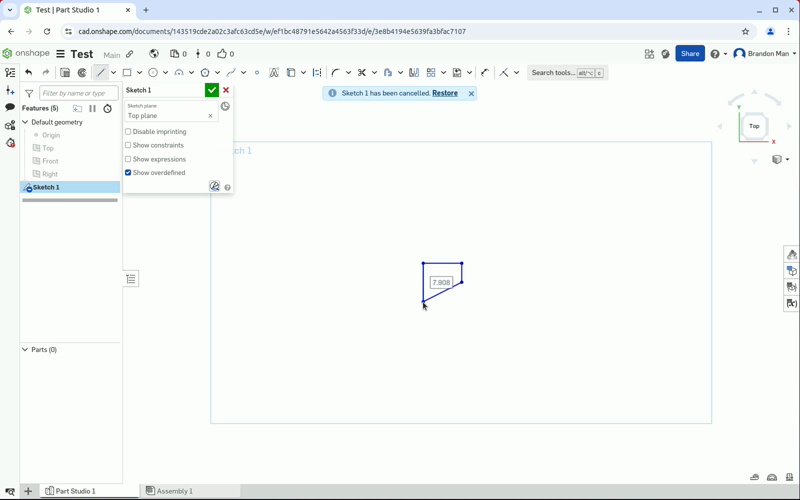
mouse_move(427, 296)
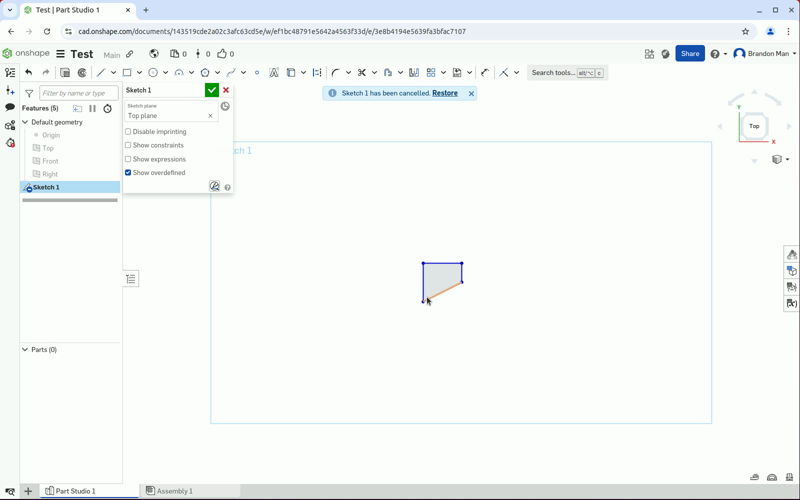
scroll(6)
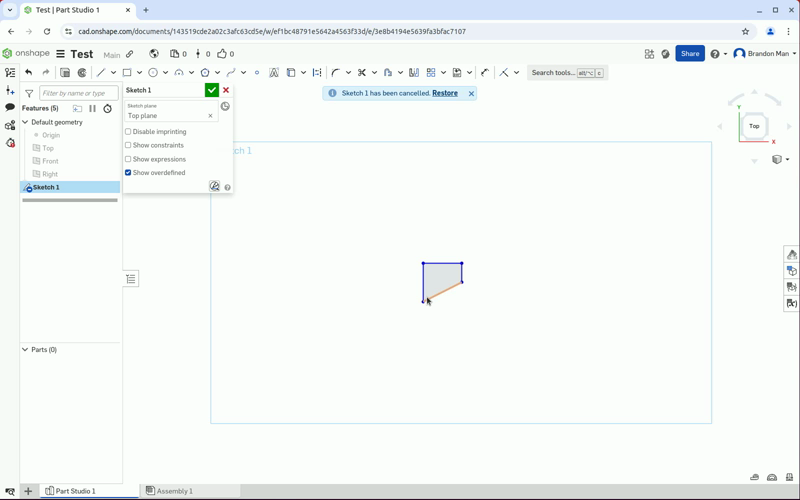
scroll(6)
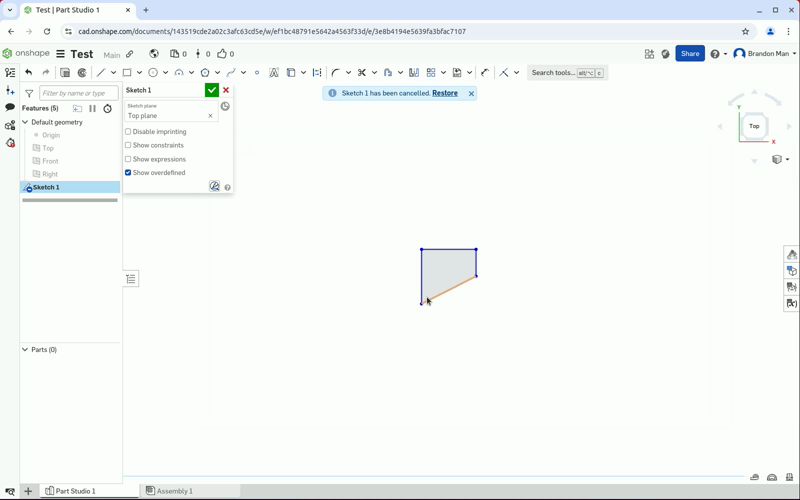
scroll(6)
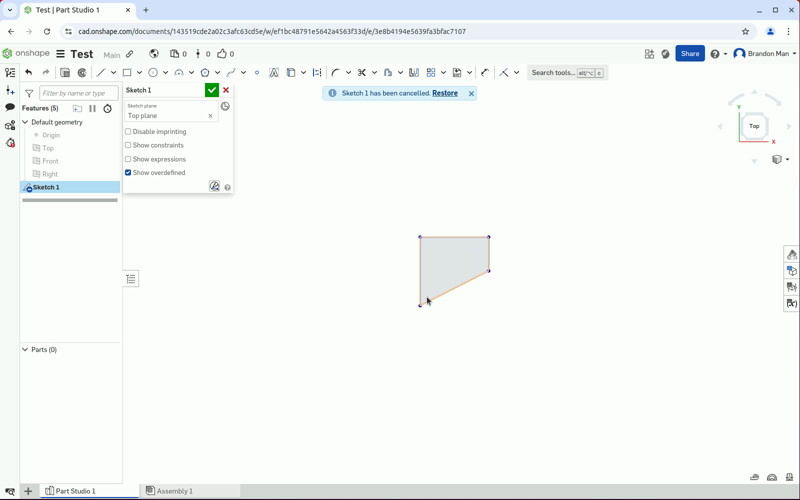
scroll(6)
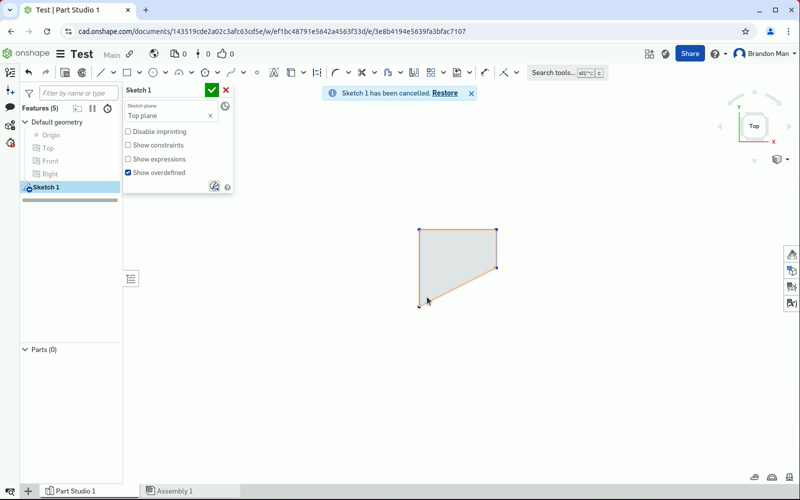
scroll(6)
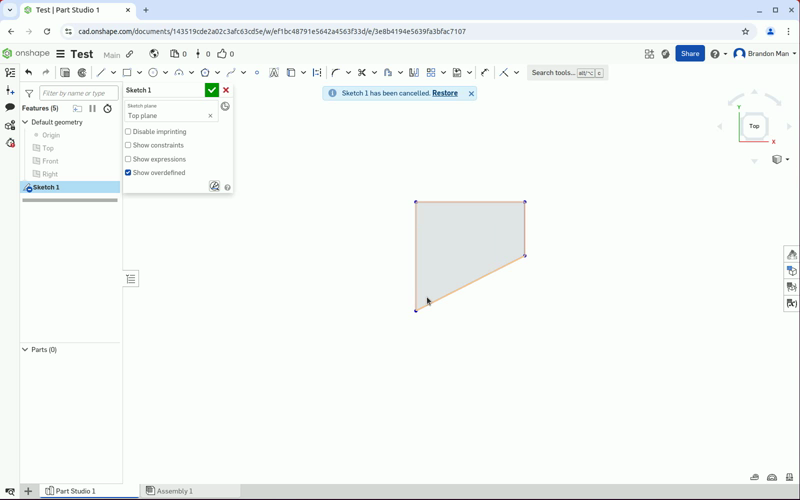
scroll(6)
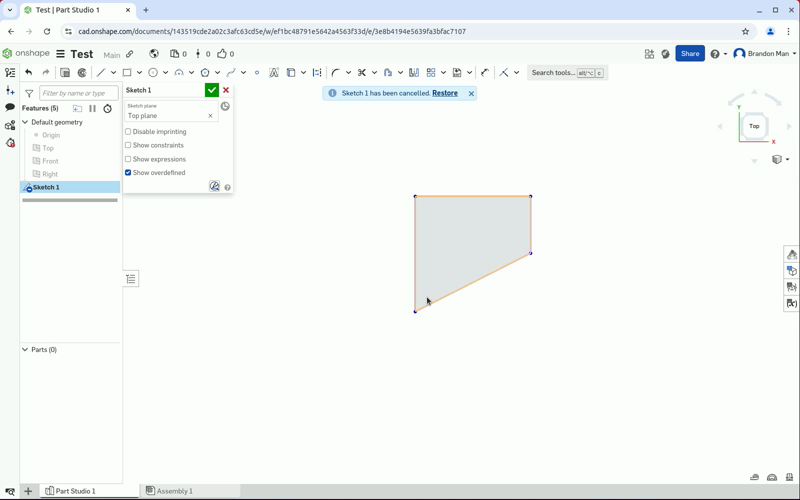
scroll(6)
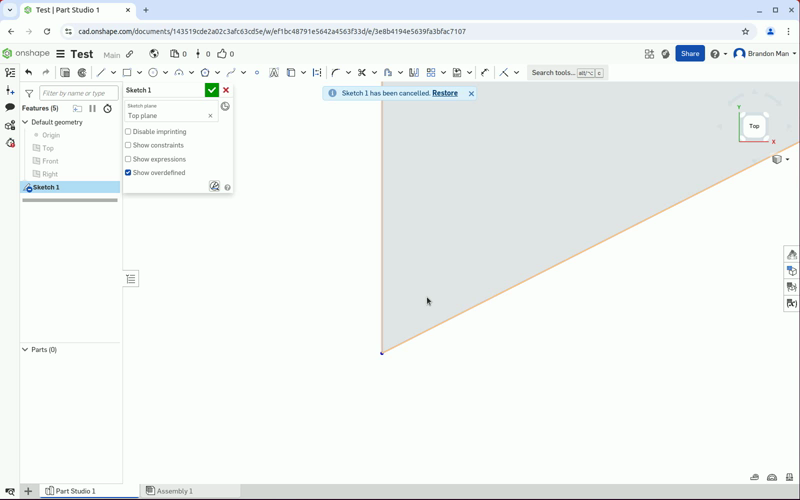
click(427, 296)
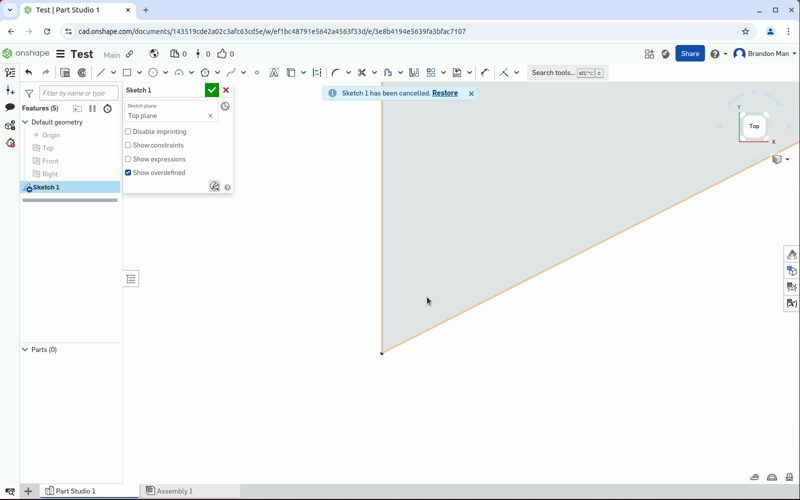
scroll(-6)
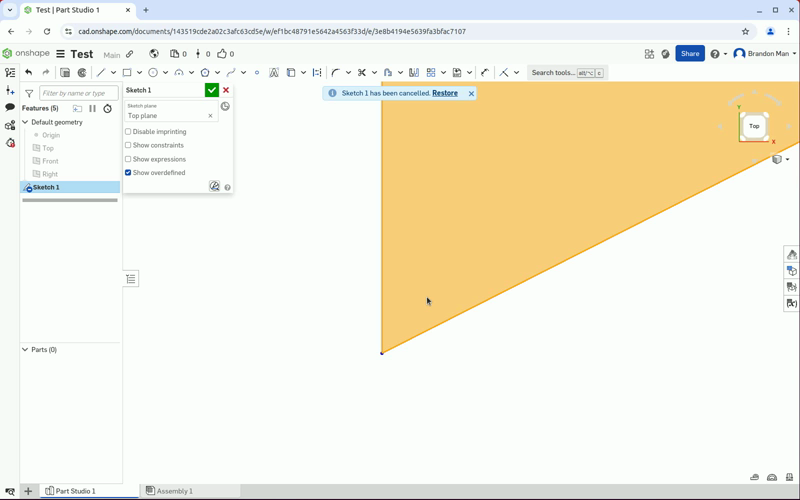
scroll(-6)
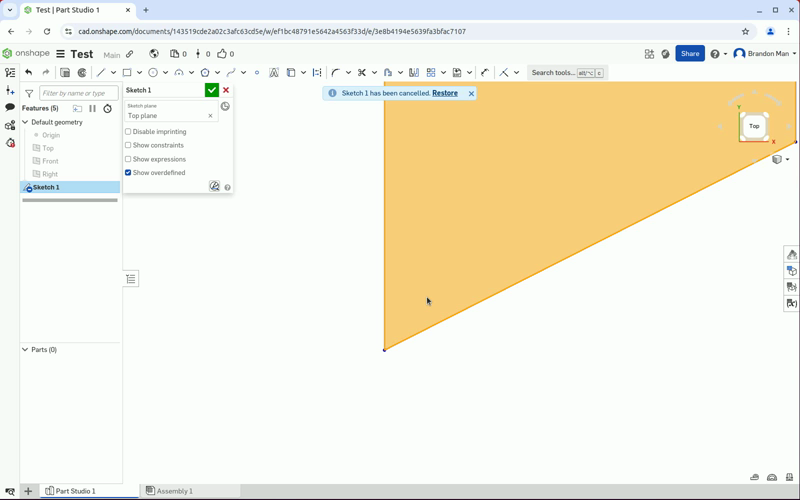
scroll(-6)
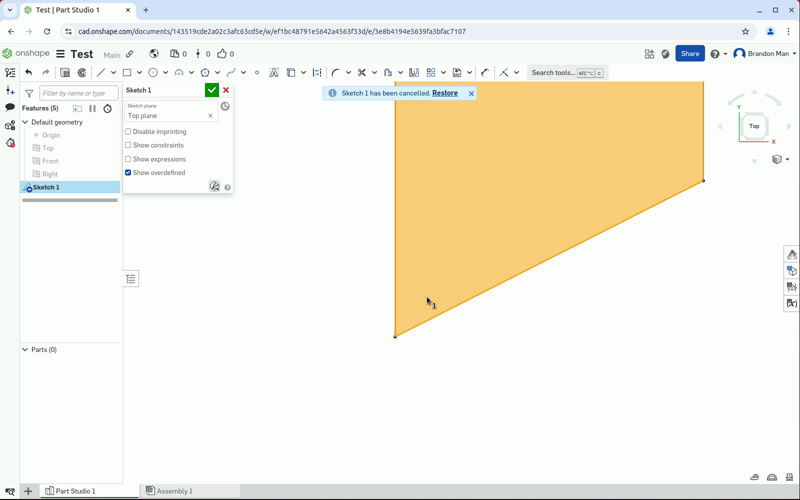
scroll(-6)
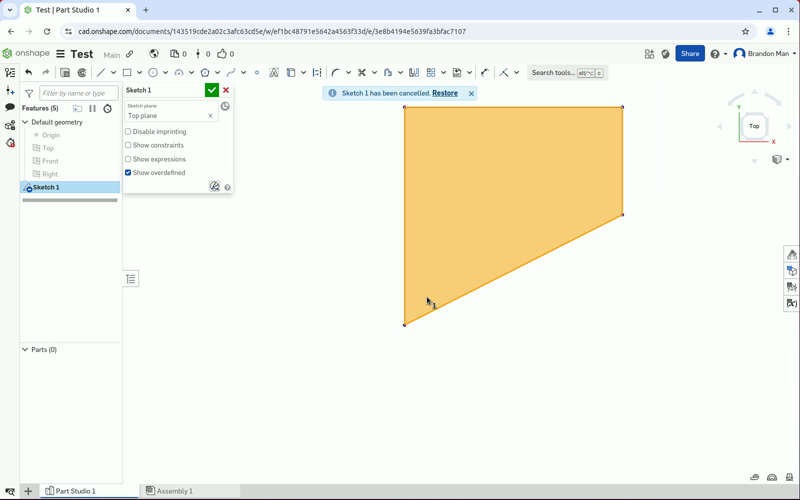
scroll(-6)
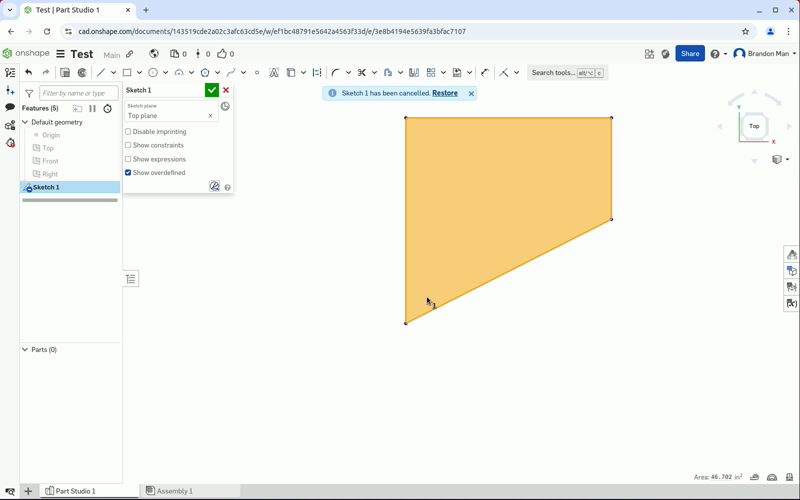
scroll(-6)
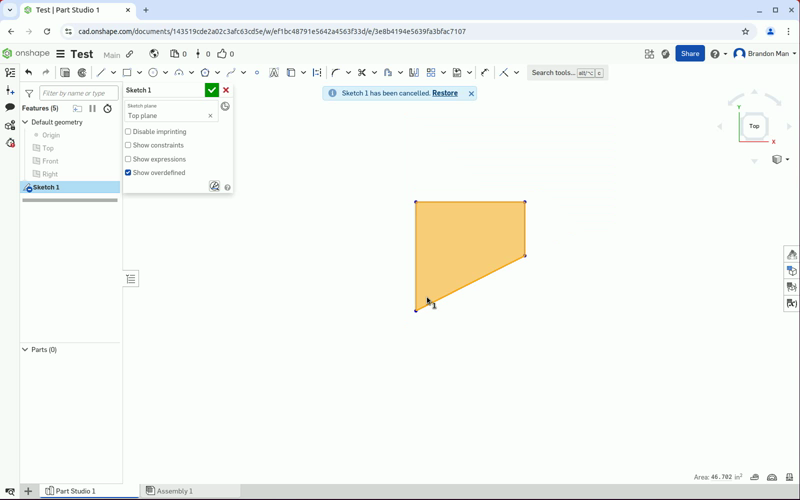
scroll(-6)
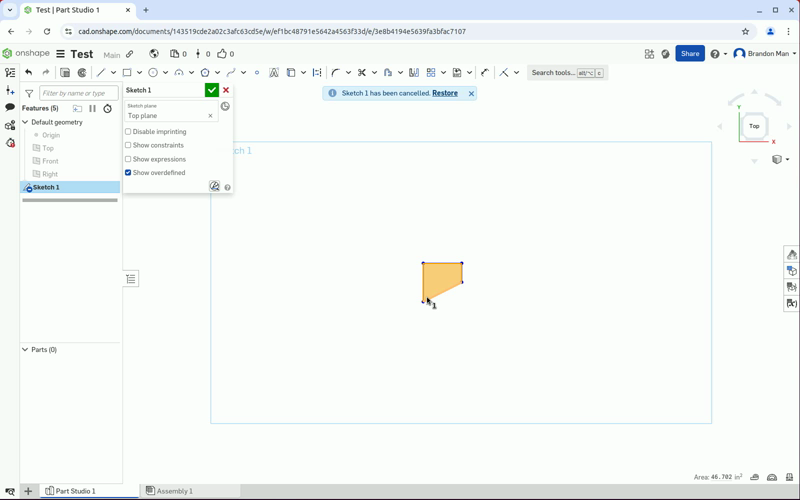
mouse_move(73, 352)
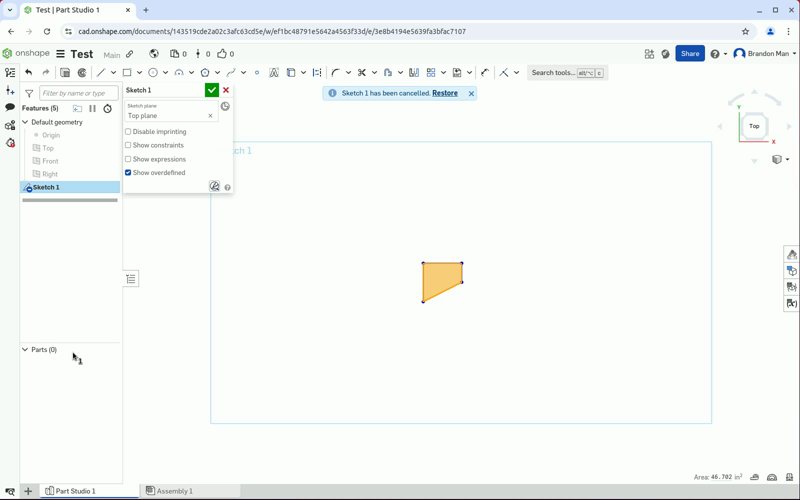
key(shift+y)
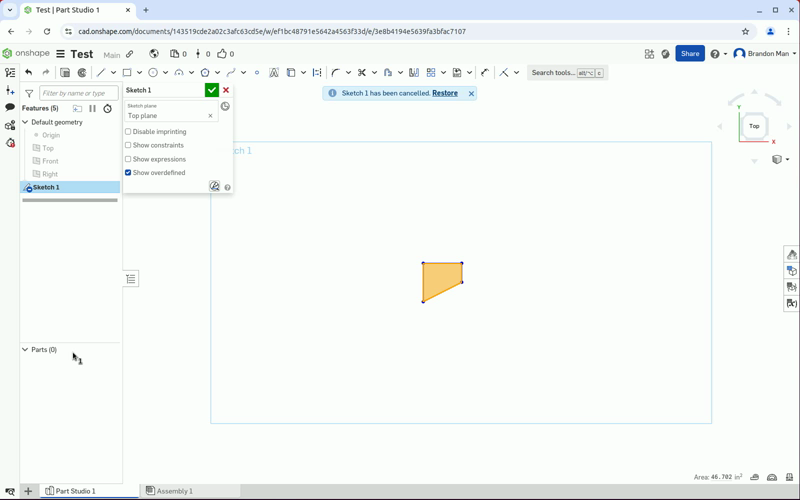
key(shift+e)
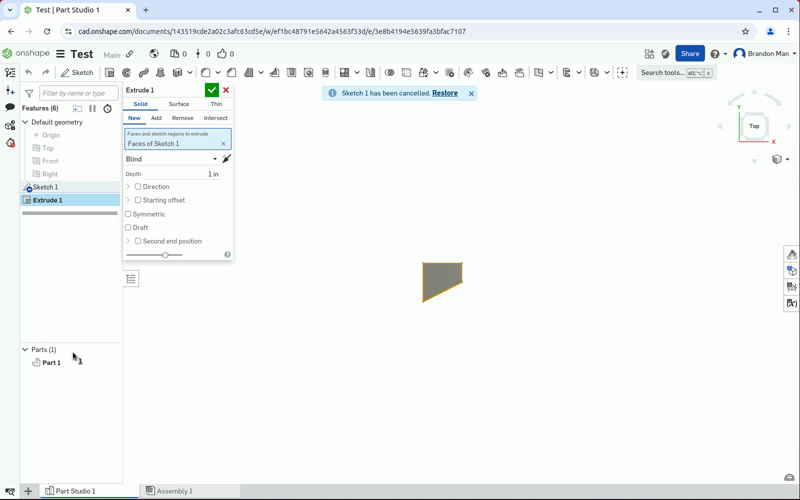
mouse_move(143, 106)
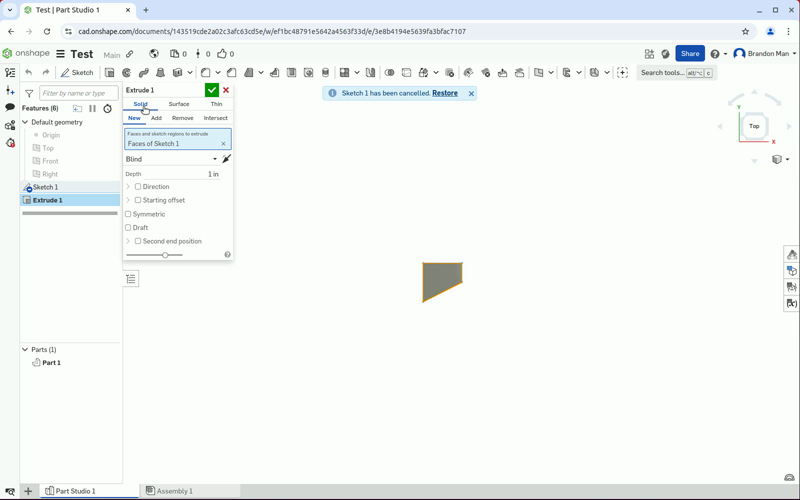
click(143, 106)
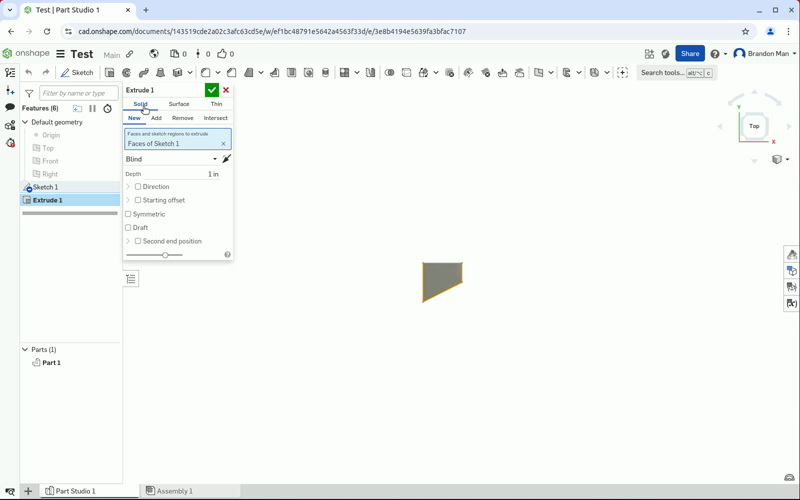
mouse_move(137, 120)
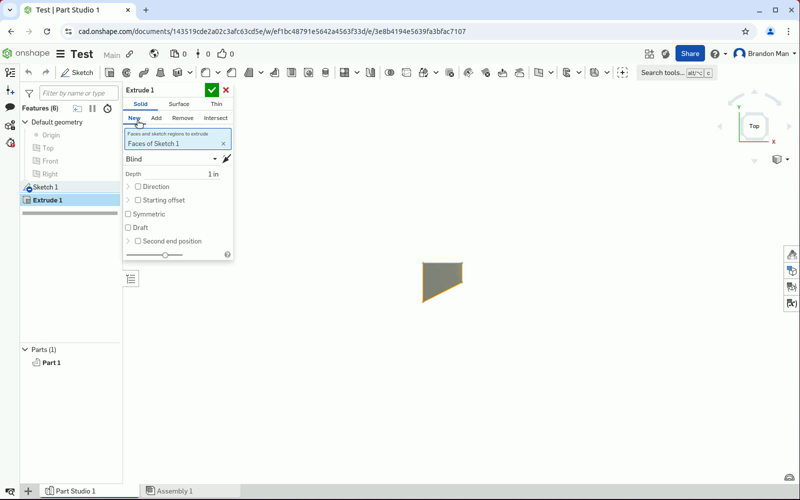
click(137, 120)
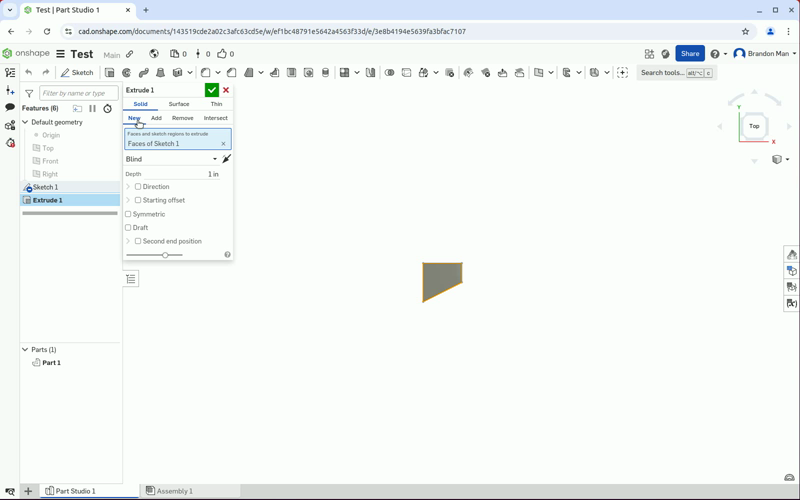
key(tab, 4)
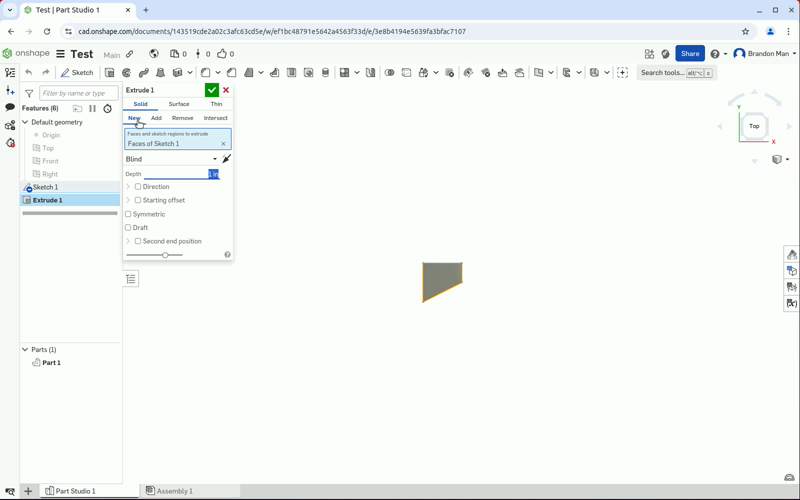
text(23.108)
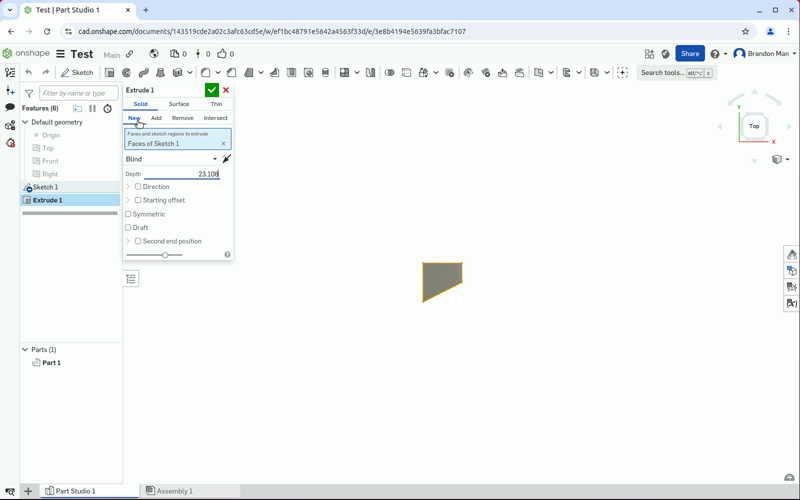
key(enter)
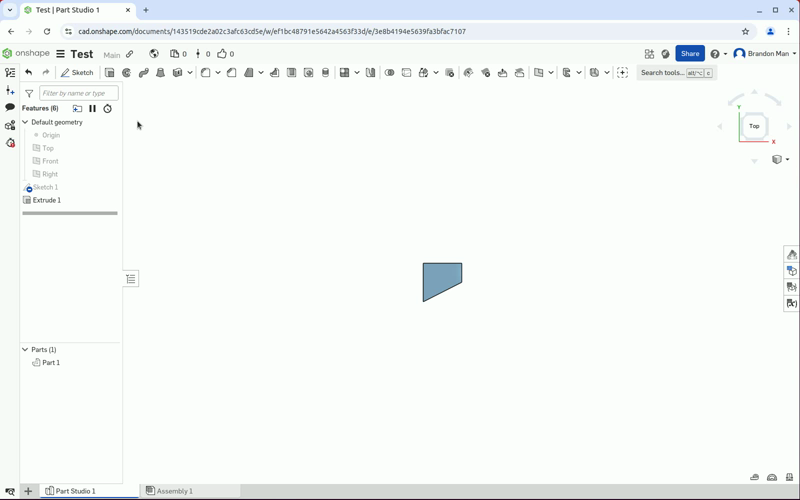
key(shift+h)
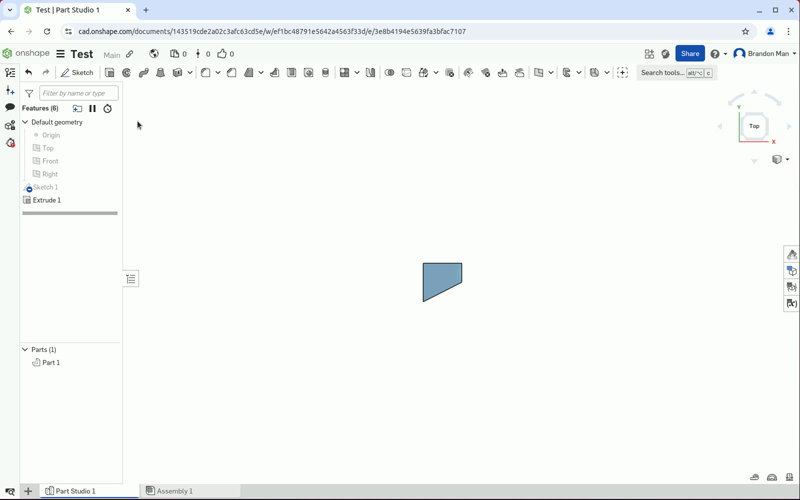
key(shift+h)
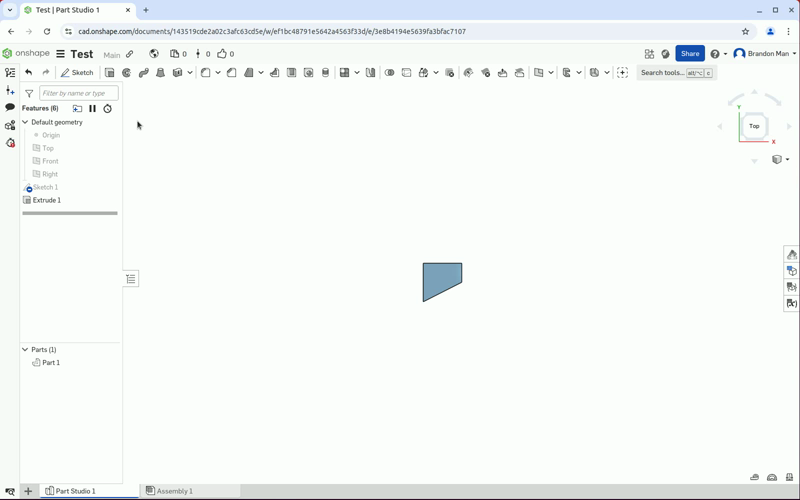
mouse_move(73, 189)
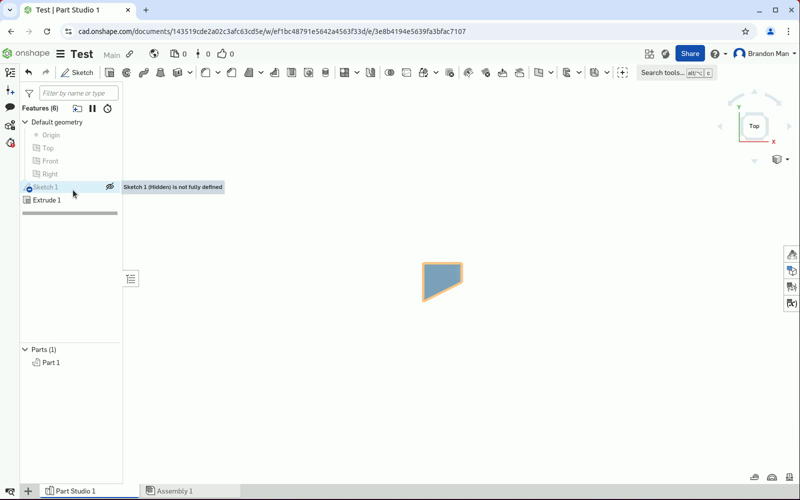
click(73, 189)
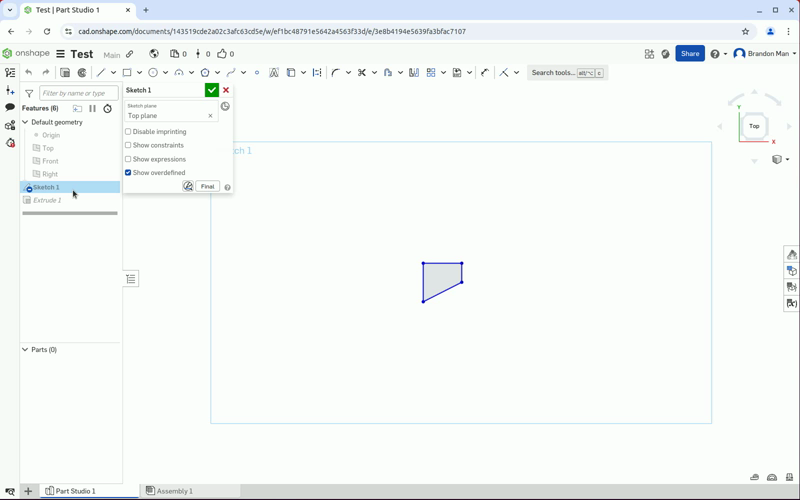
mouse_move(229, 92)
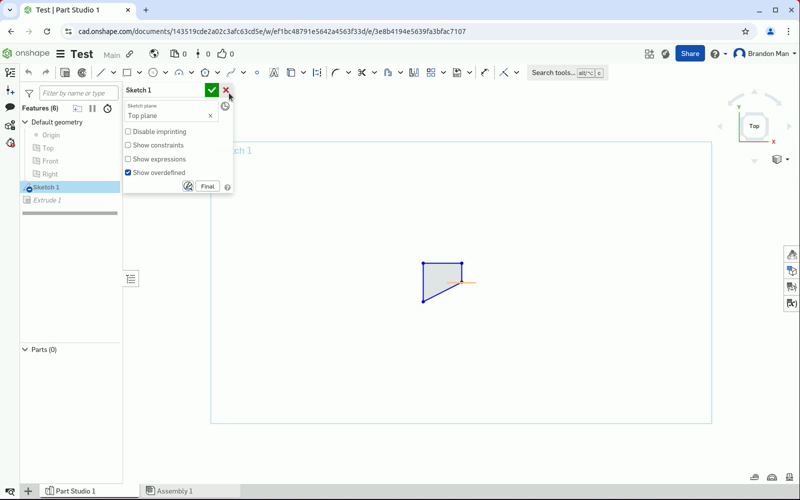
click(229, 92)
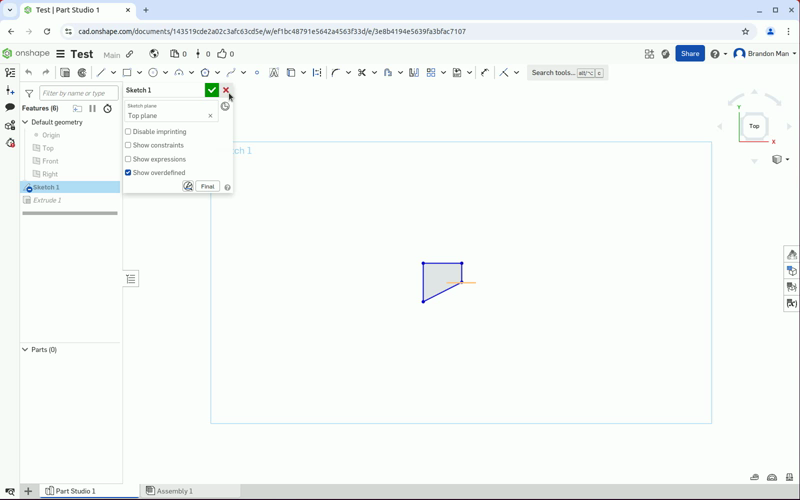
key(shift+s)
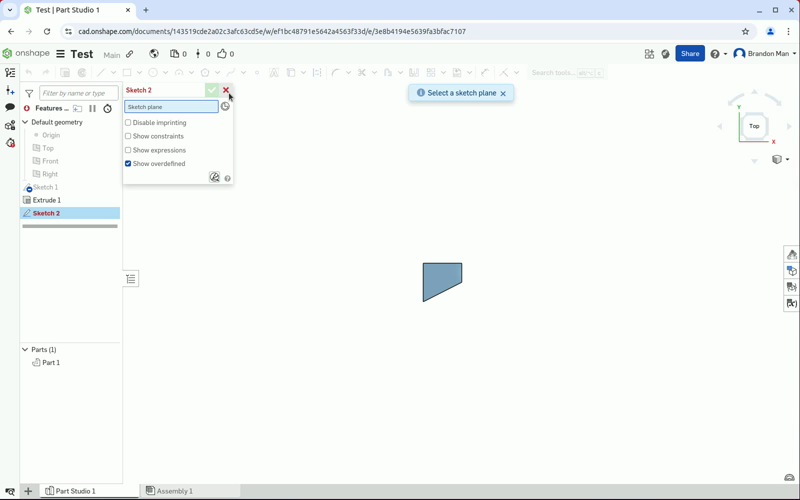
mouse_move(73, 150)
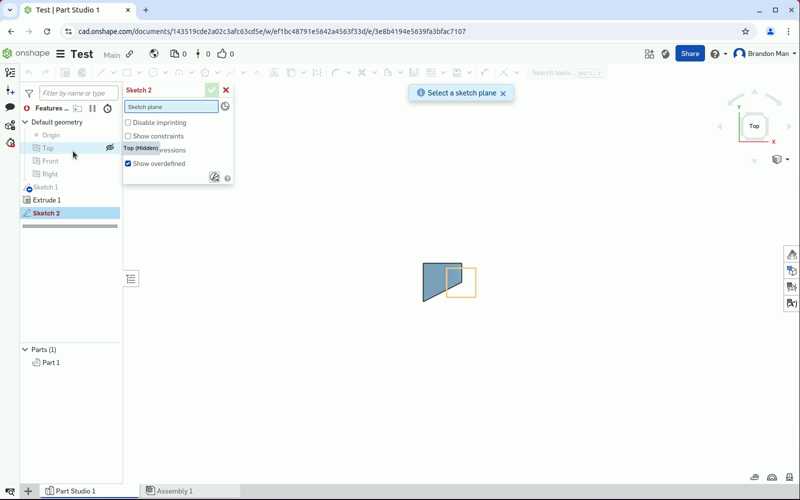
click(73, 150)
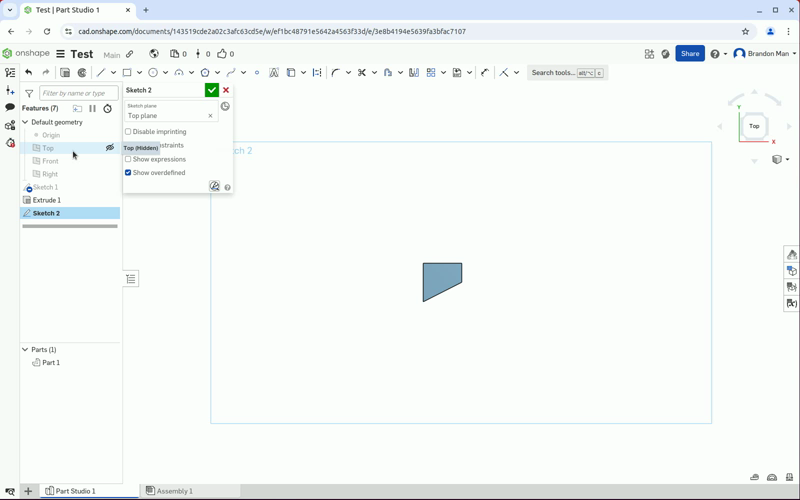
mouse_move(73, 352)
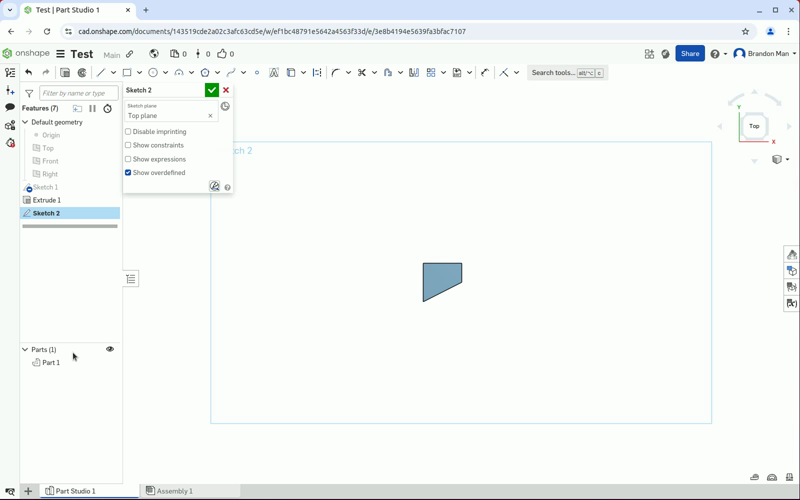
key(y)
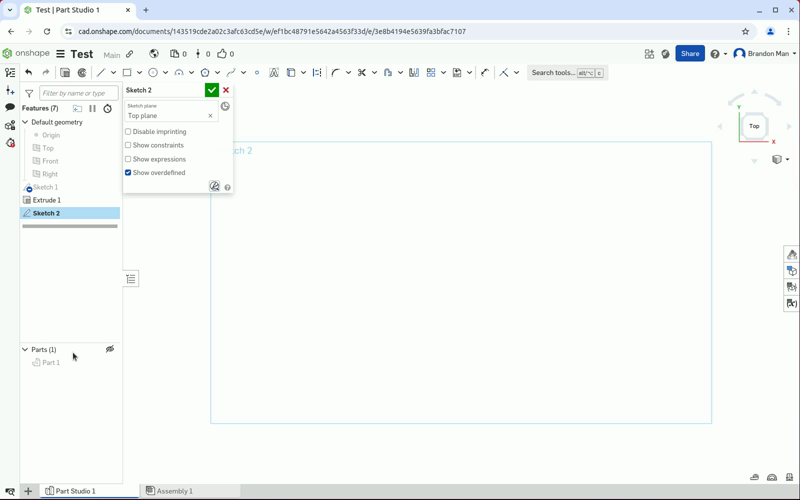
key(l)
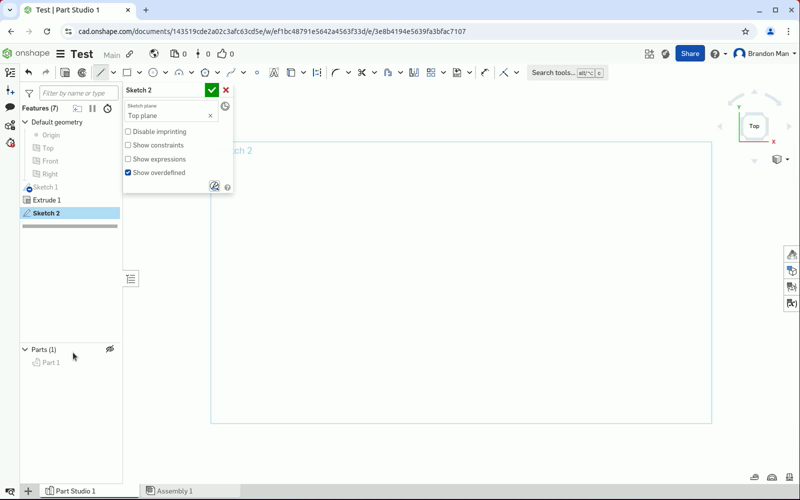
key_down(shift)
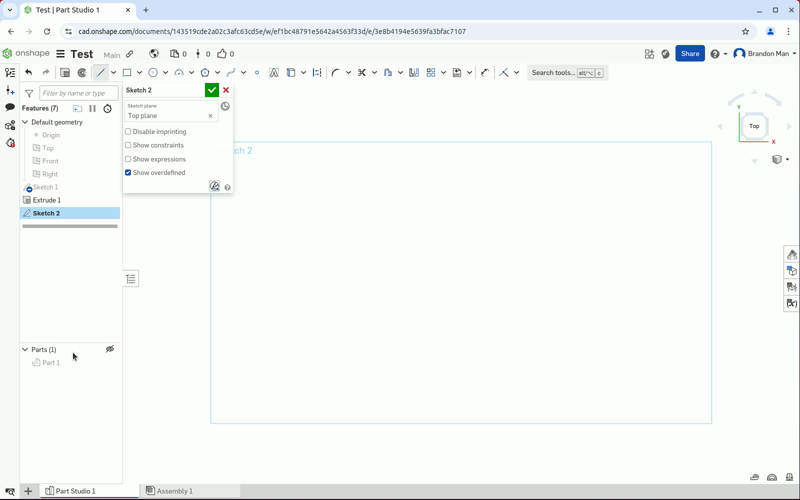
mouse_move(460, 282)
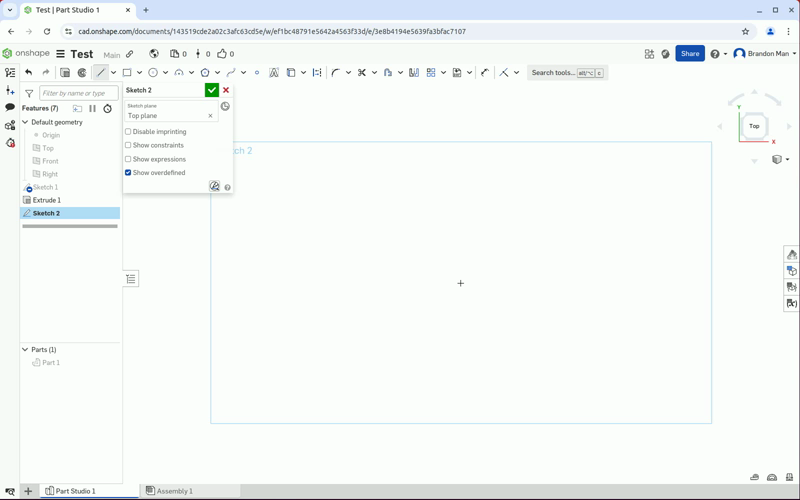
click(460, 282)
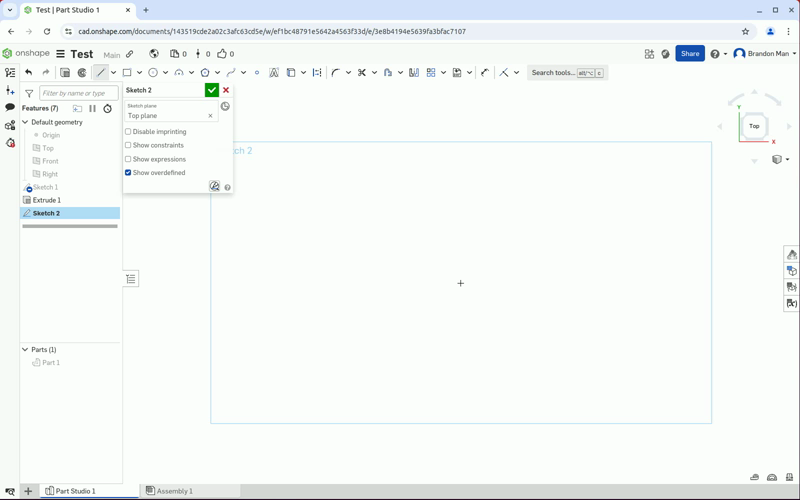
key_up(shift)
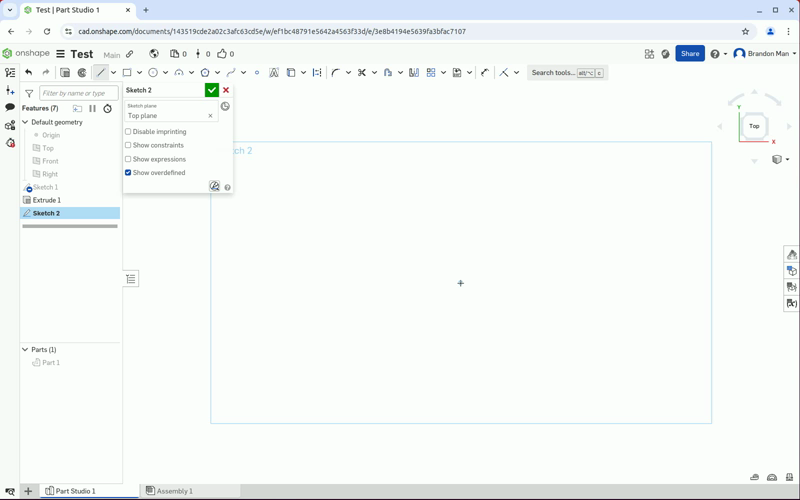
key_down(shift)
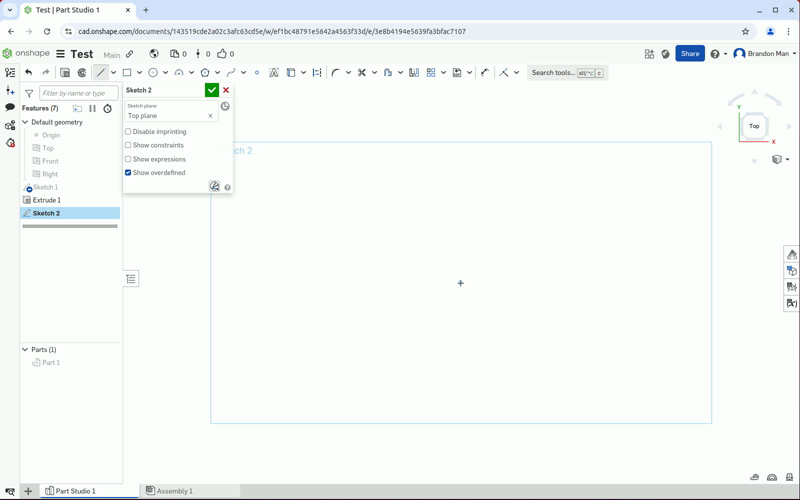
mouse_move(490, 282)
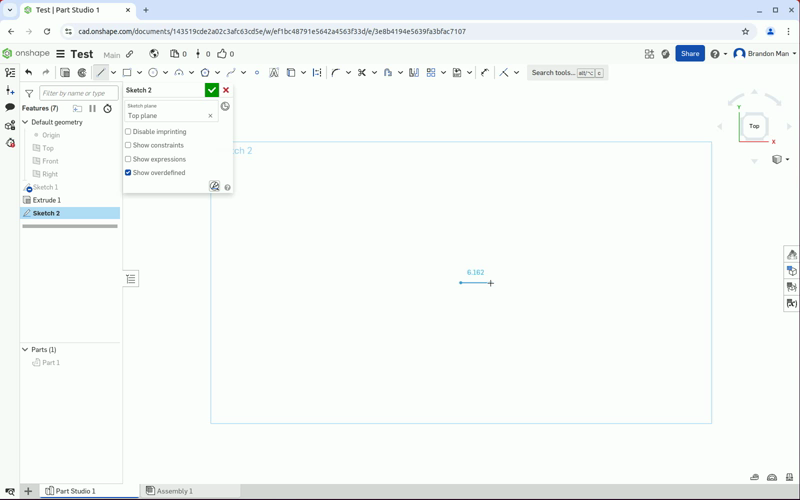
mouse_move(499, 263)
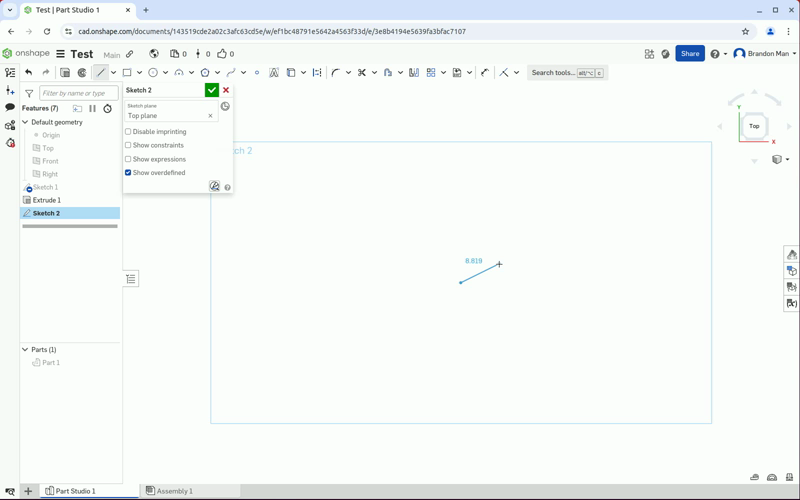
click(499, 263)
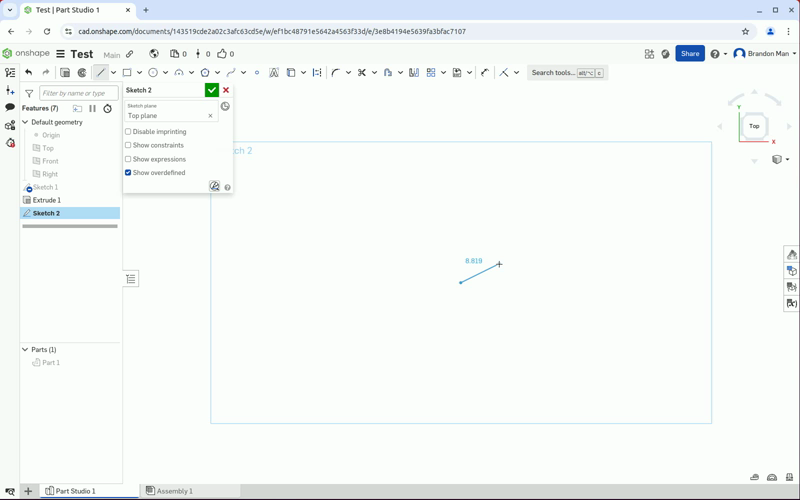
key_up(shift)
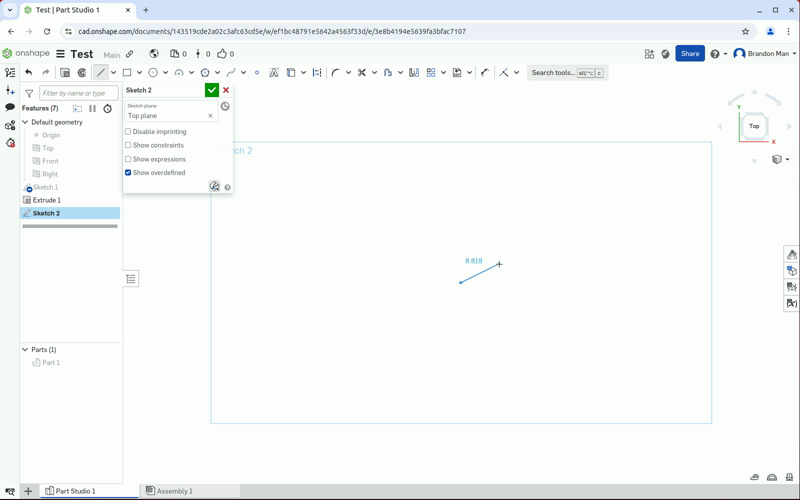
key_down(shift)
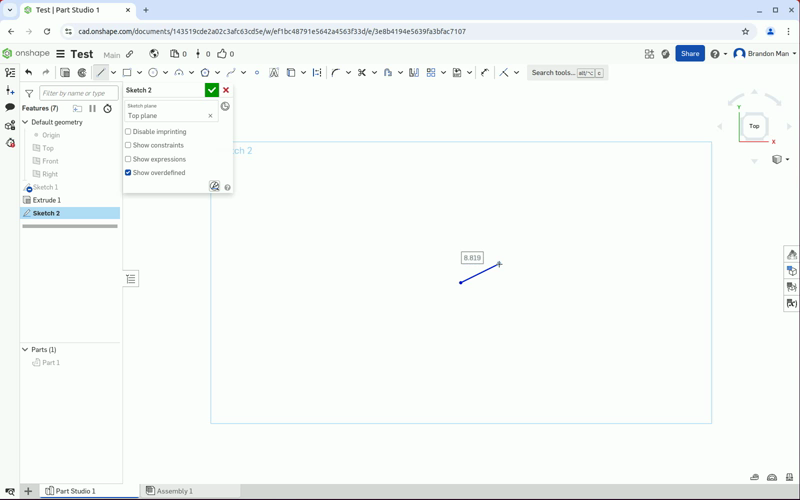
mouse_move(529, 263)
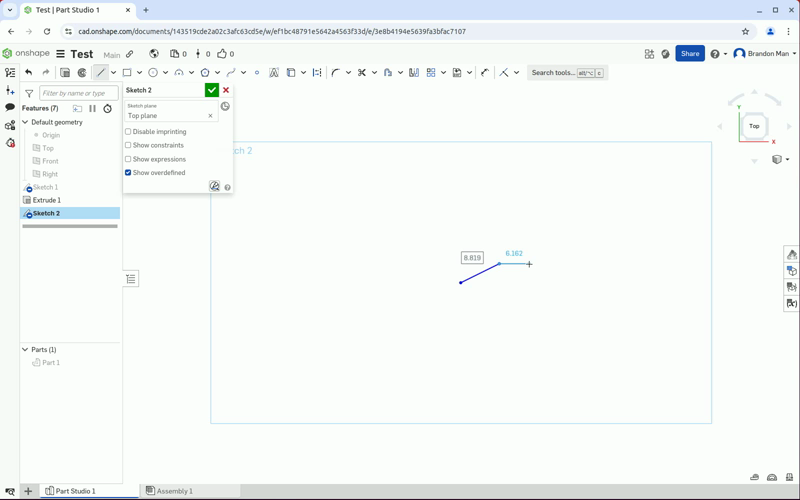
mouse_move(460, 263)
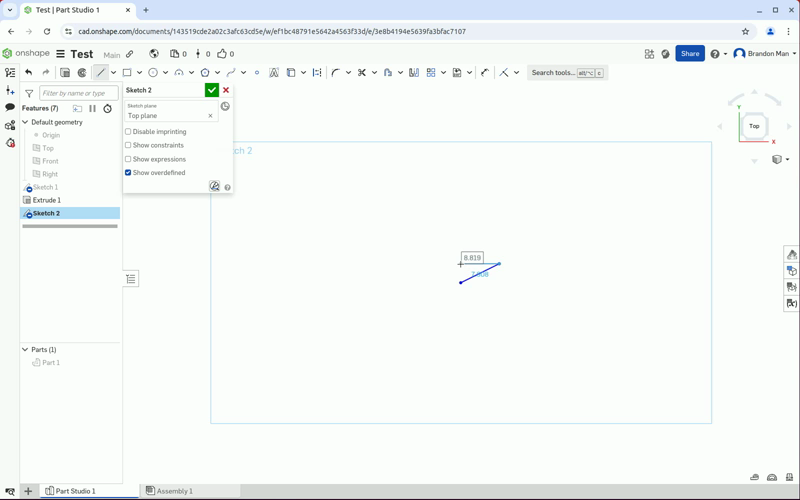
click(460, 263)
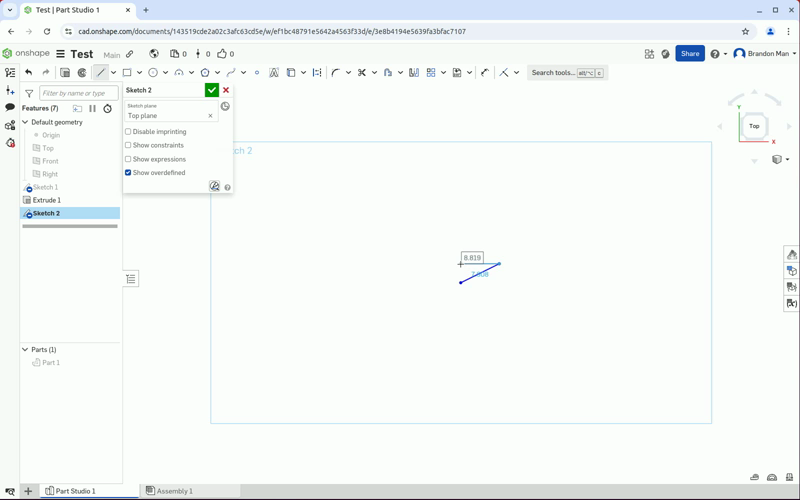
key_up(shift)
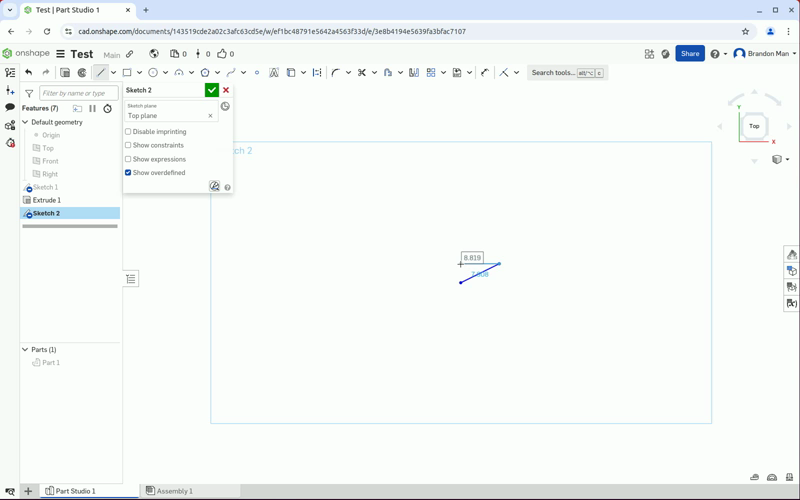
mouse_move(490, 263)
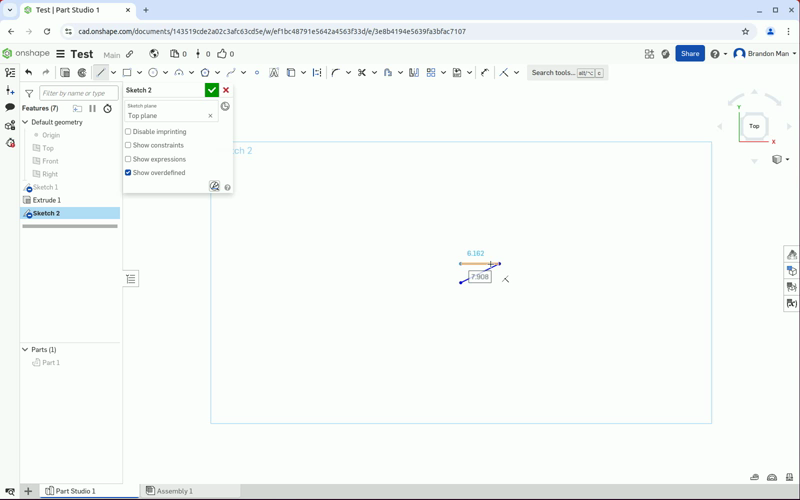
key_down(shift)
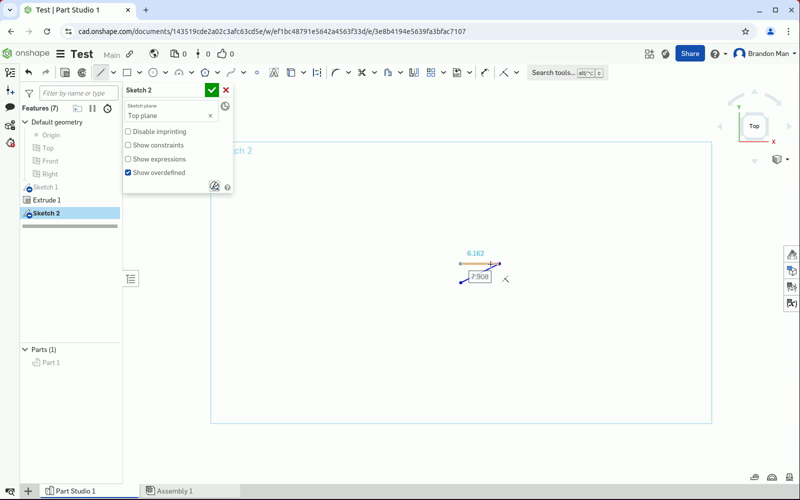
mouse_move(460, 282)
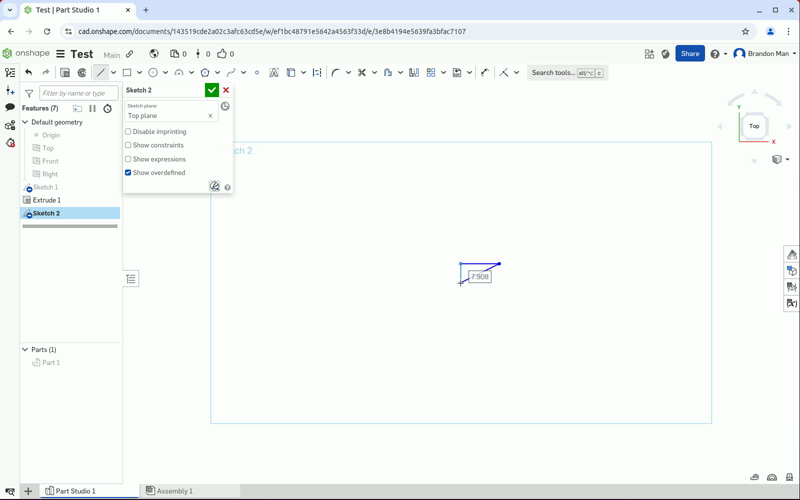
key_up(shift)
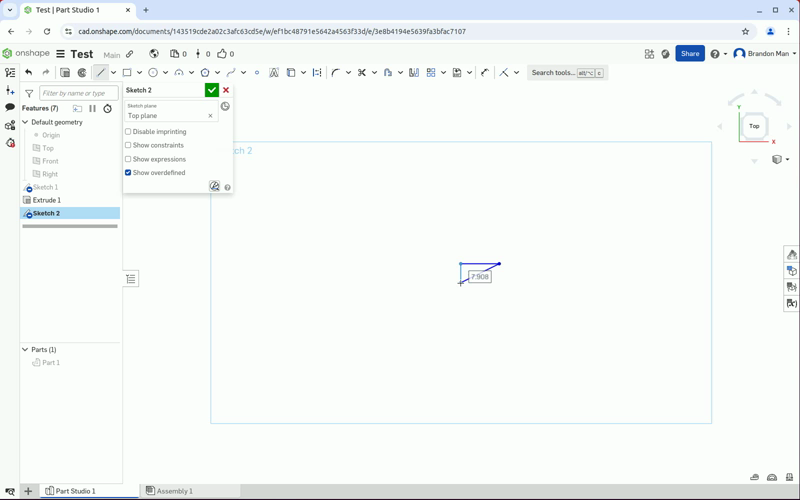
click(460, 282)
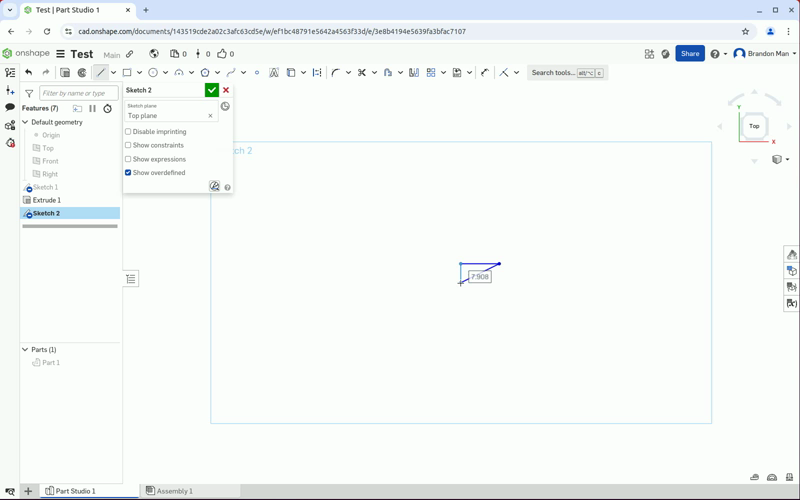
key(esc)
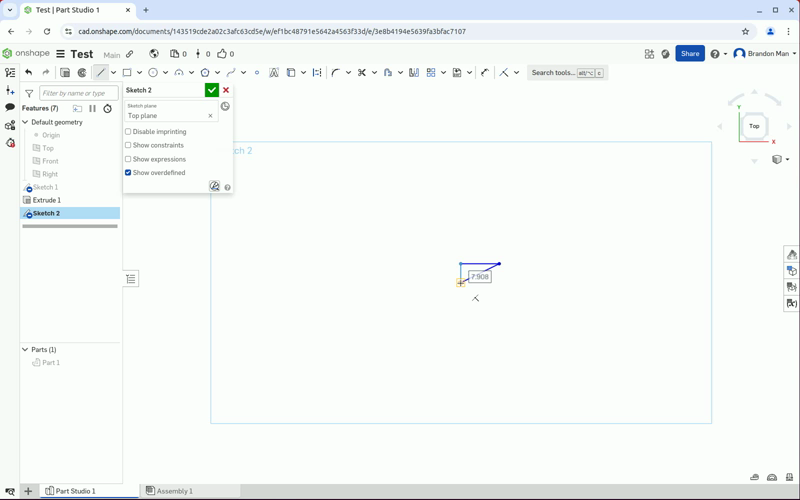
mouse_move(491, 267)
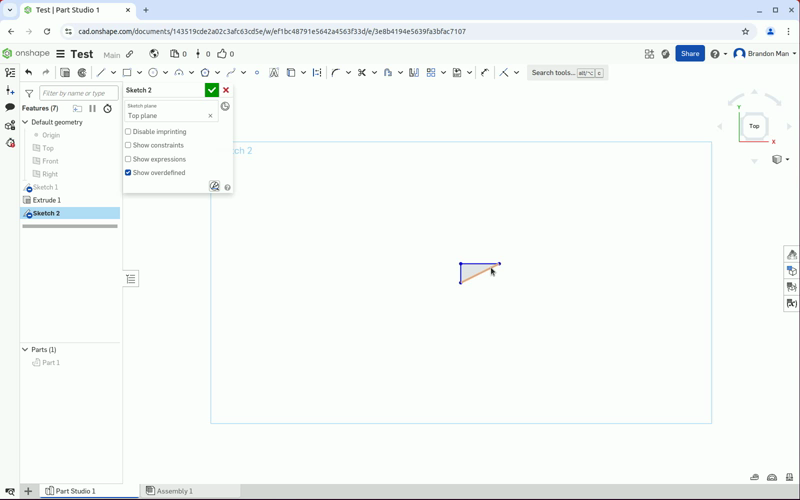
scroll(6)
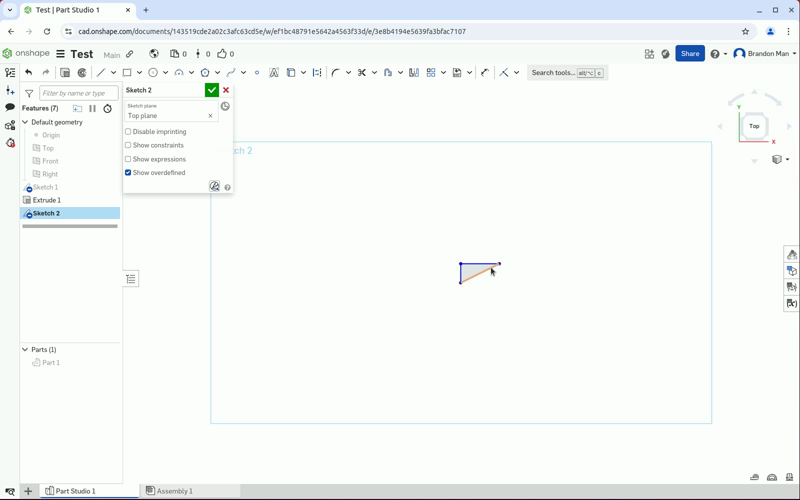
scroll(6)
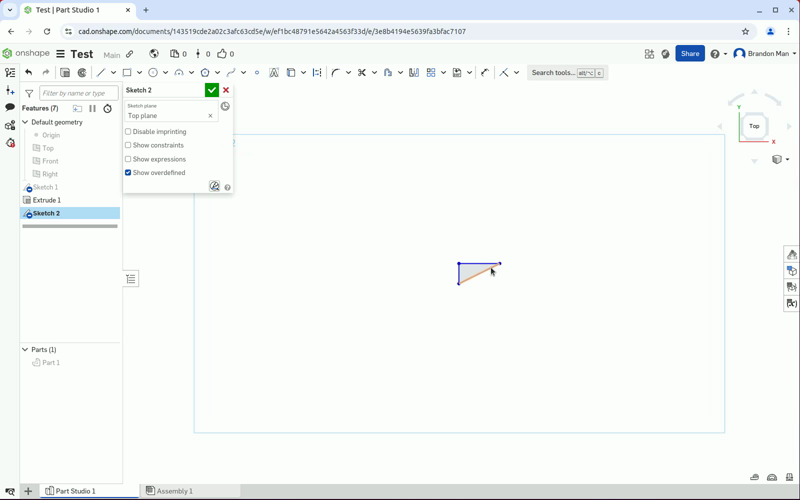
scroll(6)
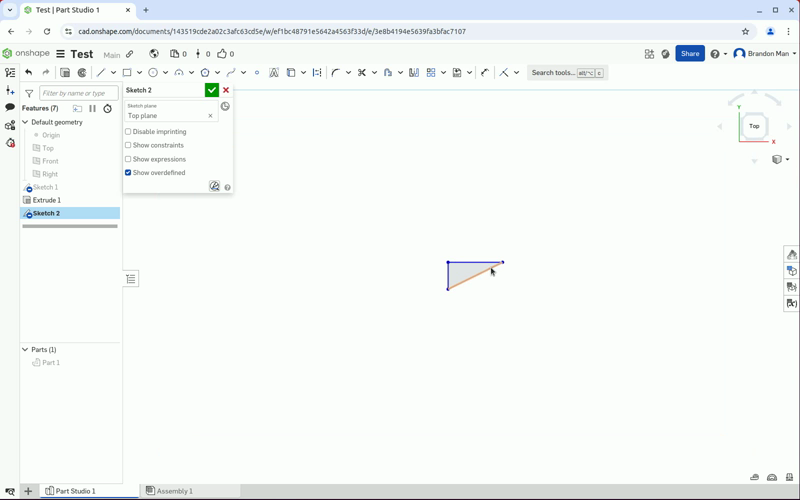
scroll(6)
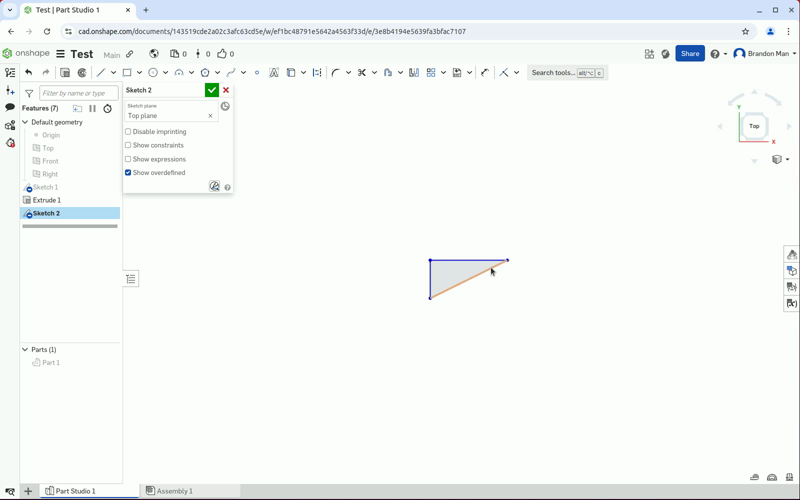
scroll(6)
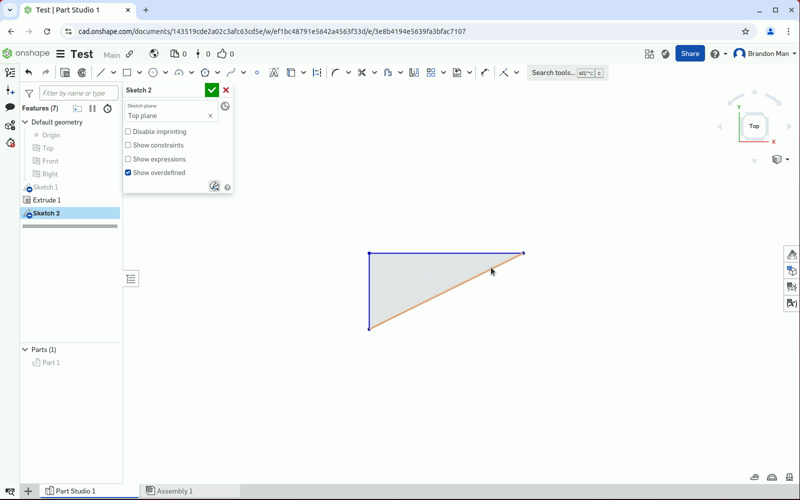
scroll(6)
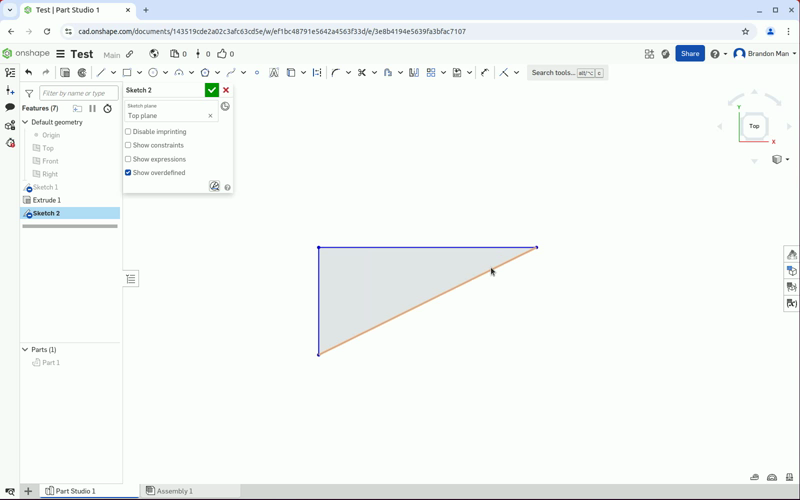
scroll(6)
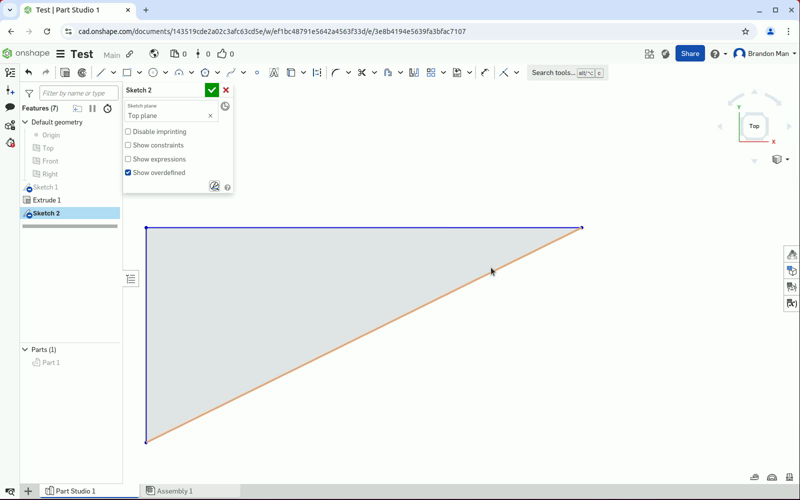
click(491, 267)
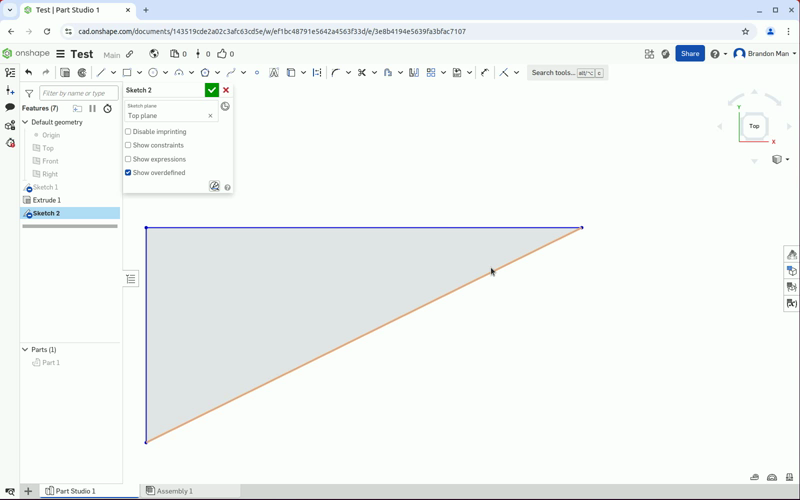
scroll(-6)
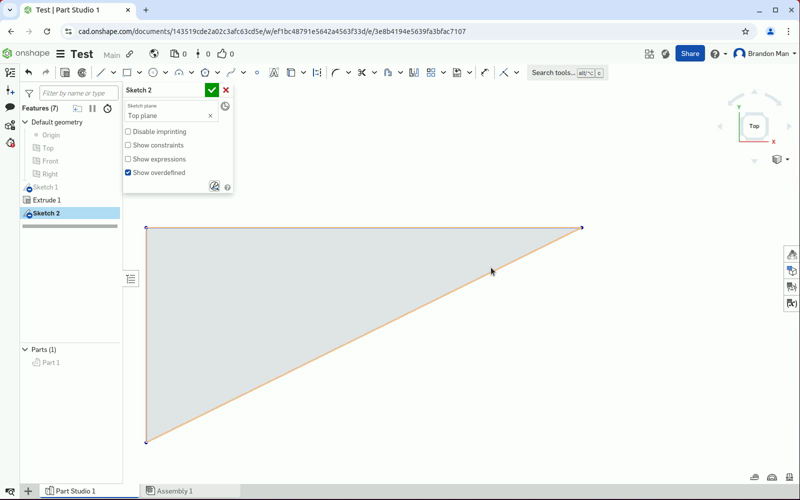
scroll(-6)
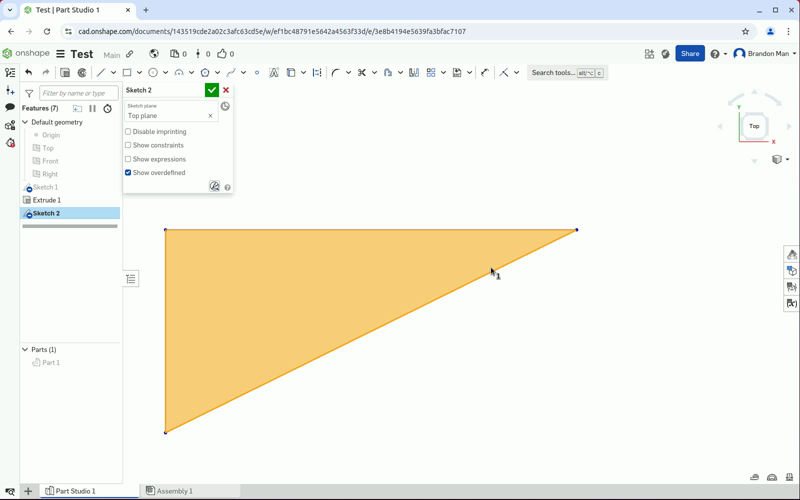
scroll(-6)
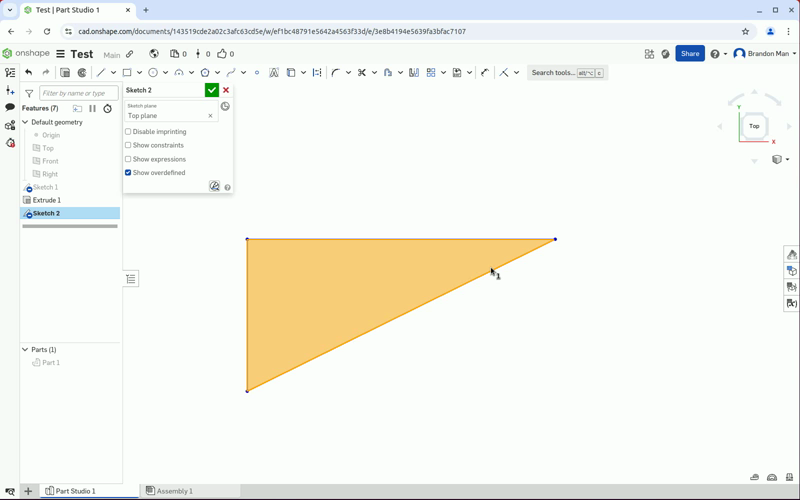
scroll(-6)
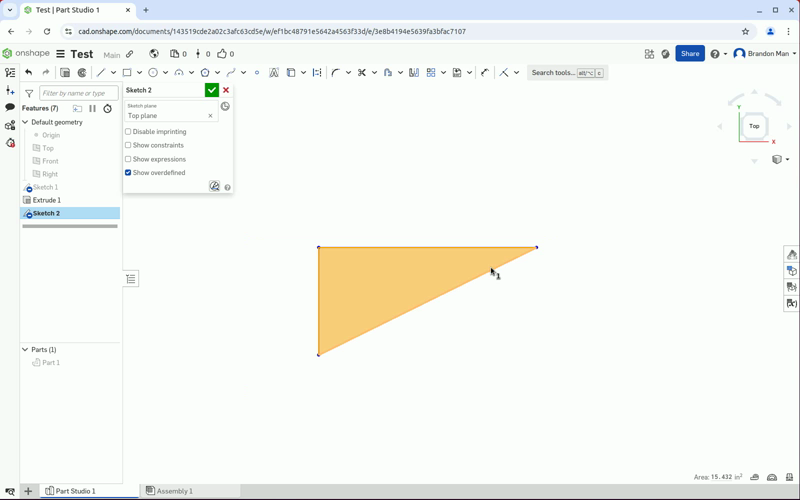
scroll(-6)
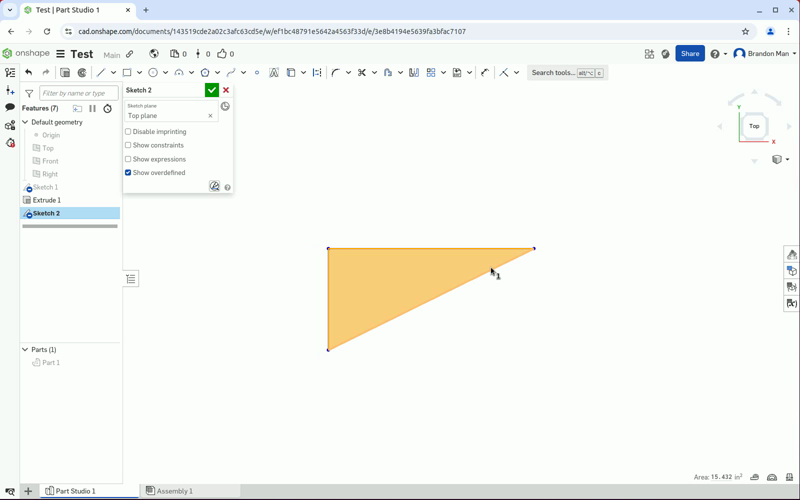
scroll(-6)
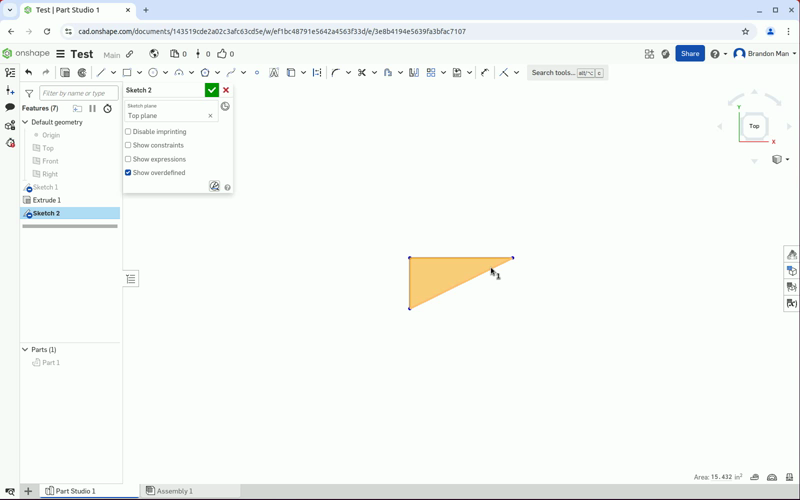
scroll(-6)
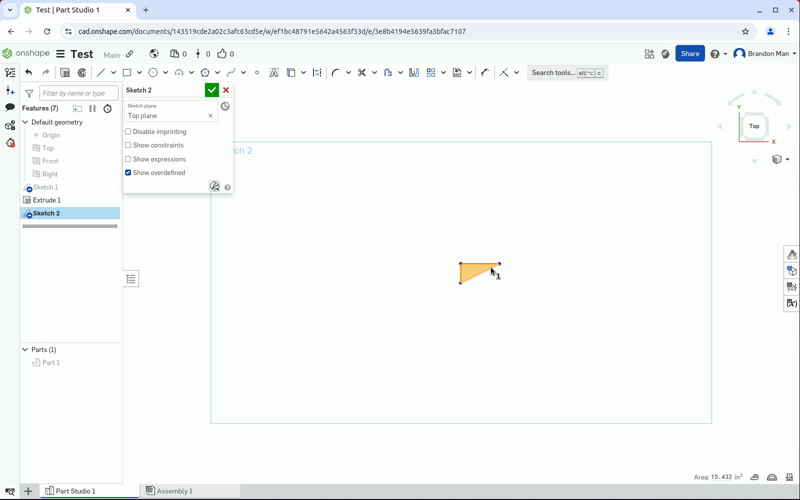
mouse_move(73, 352)
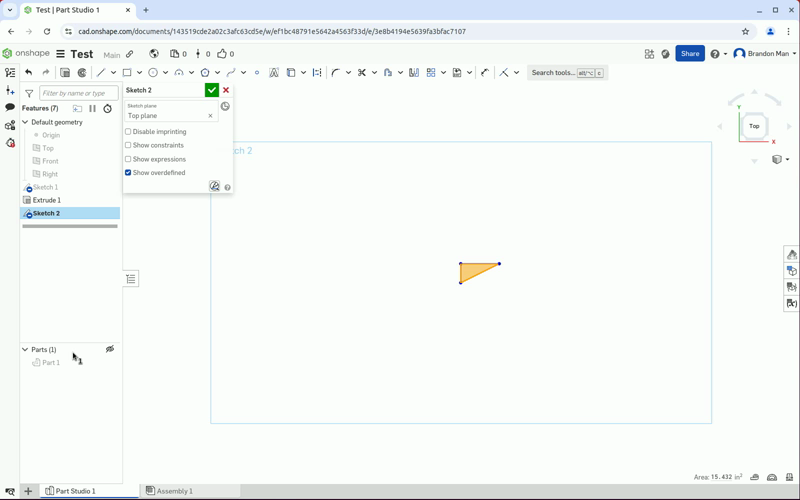
key(shift+y)
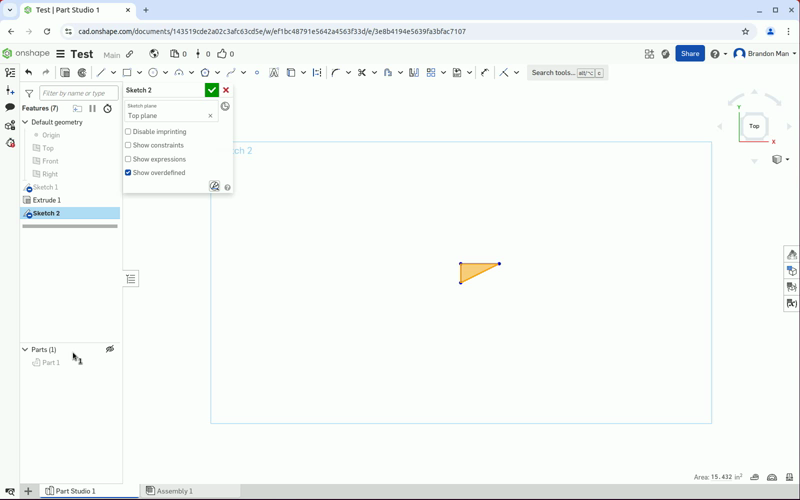
key(shift+e)
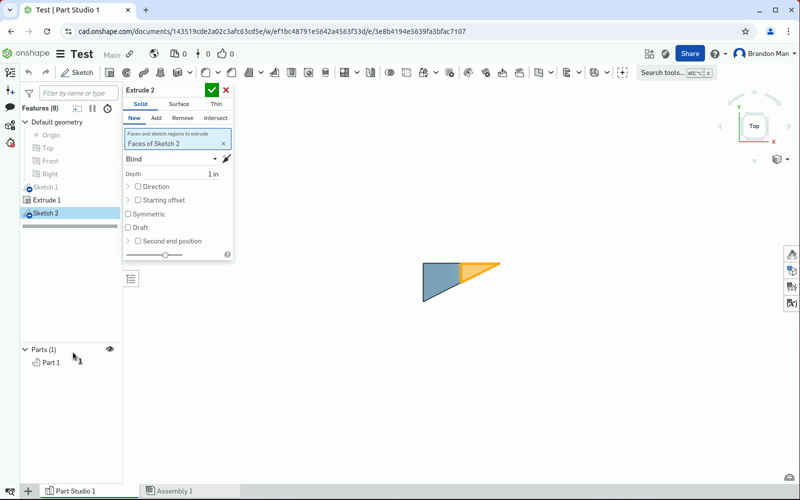
mouse_move(143, 106)
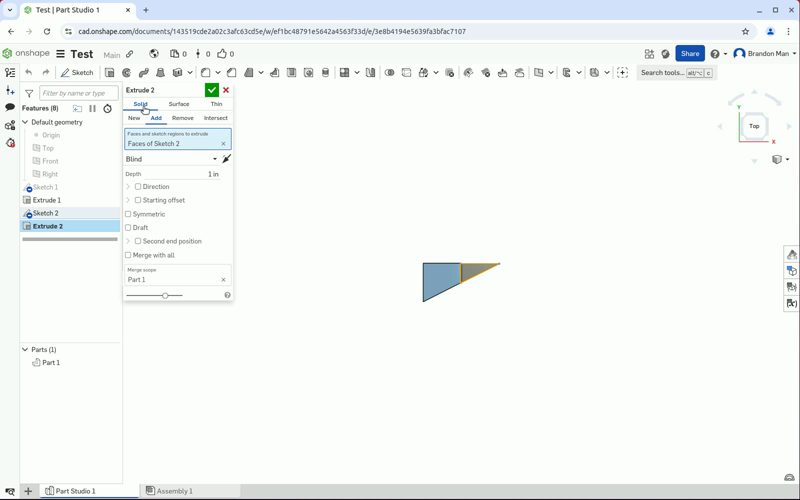
click(143, 106)
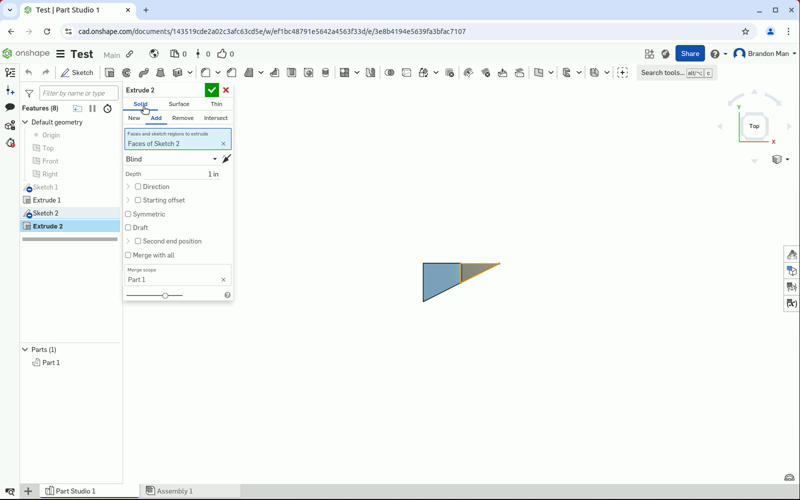
mouse_move(137, 120)
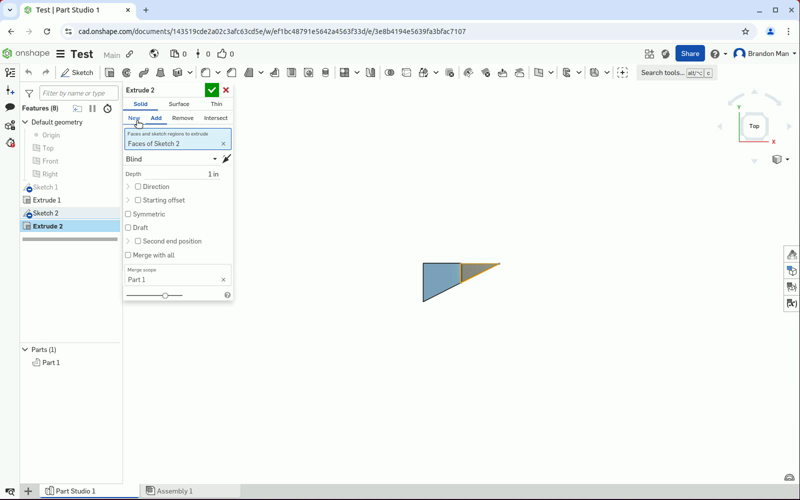
click(137, 120)
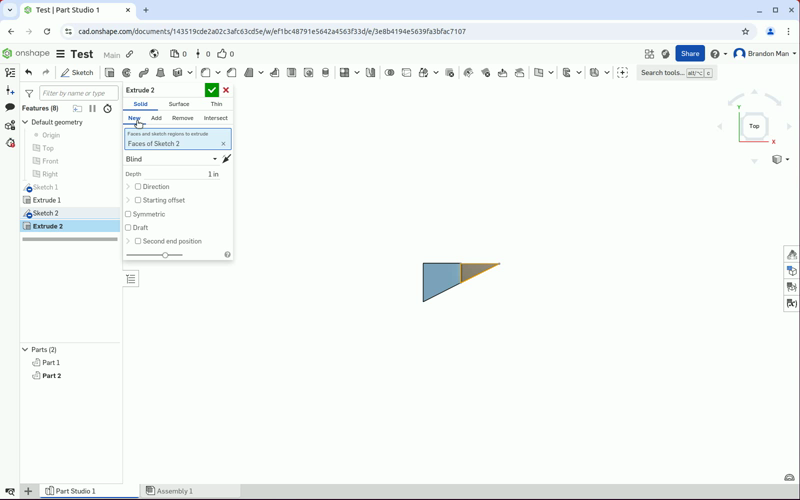
key(tab, 4)
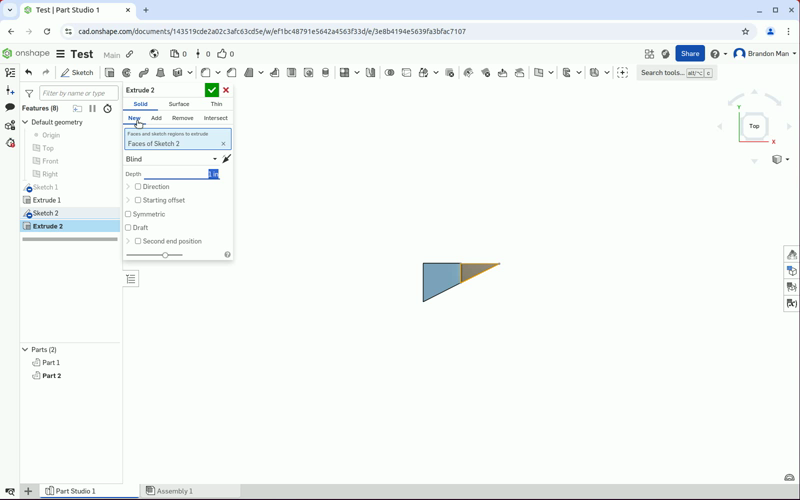
text(23.108)
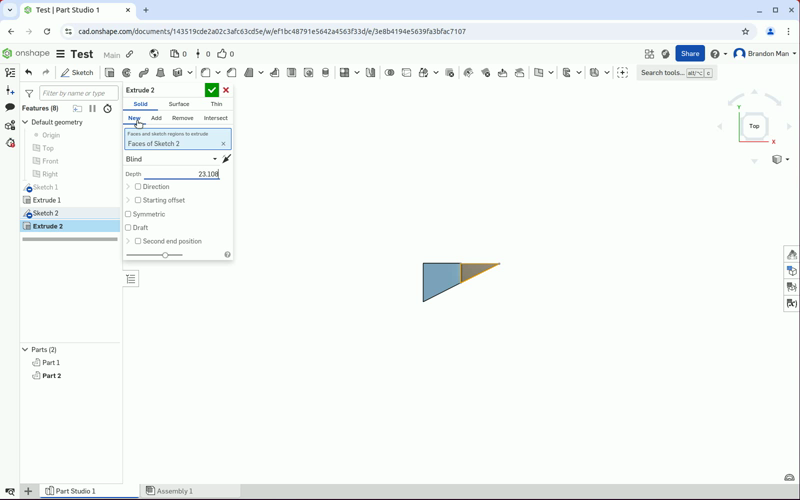
key(enter)
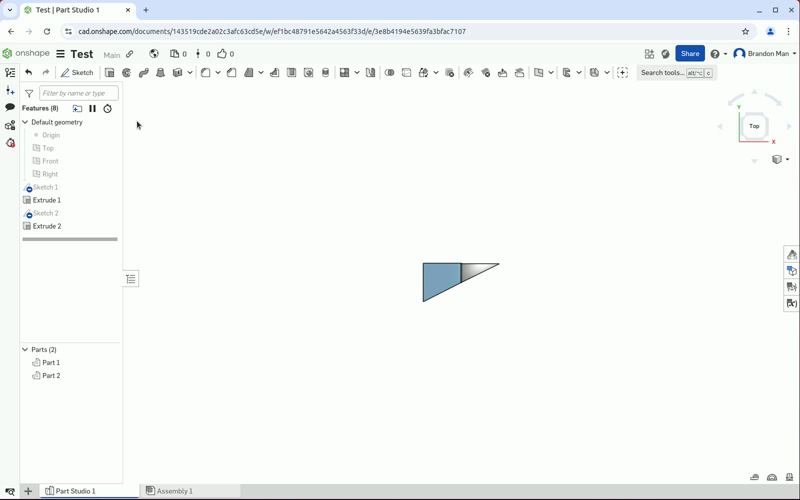
key(shift+h)
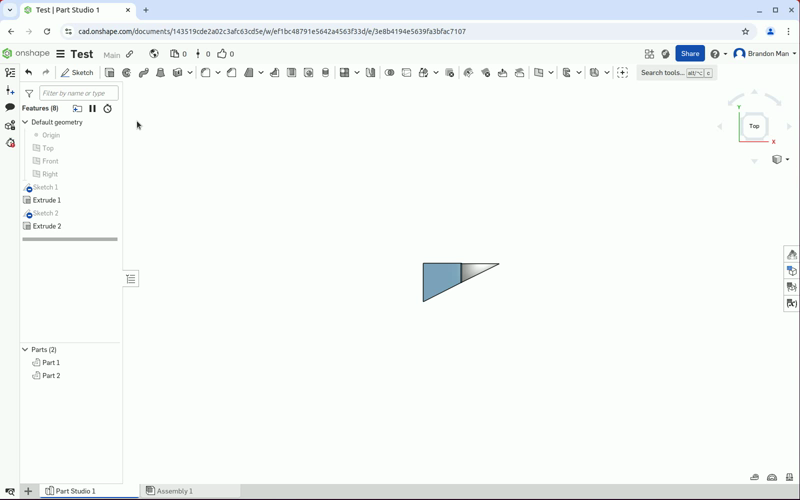
key(shift+h)
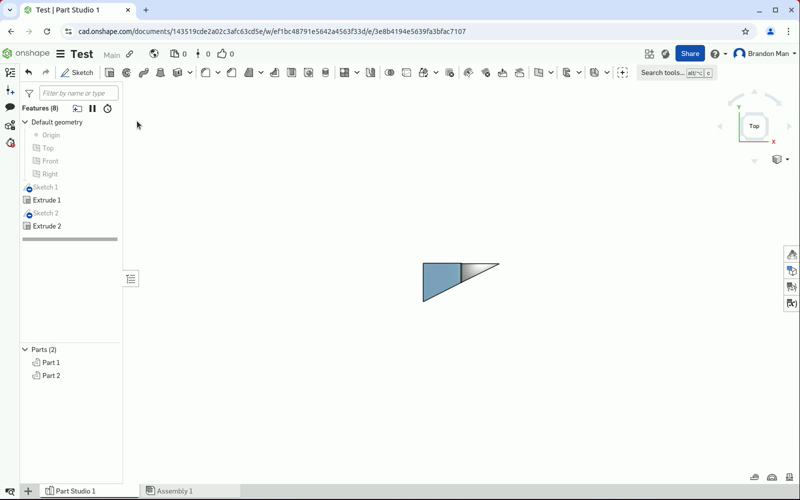
mouse_move(73, 189)
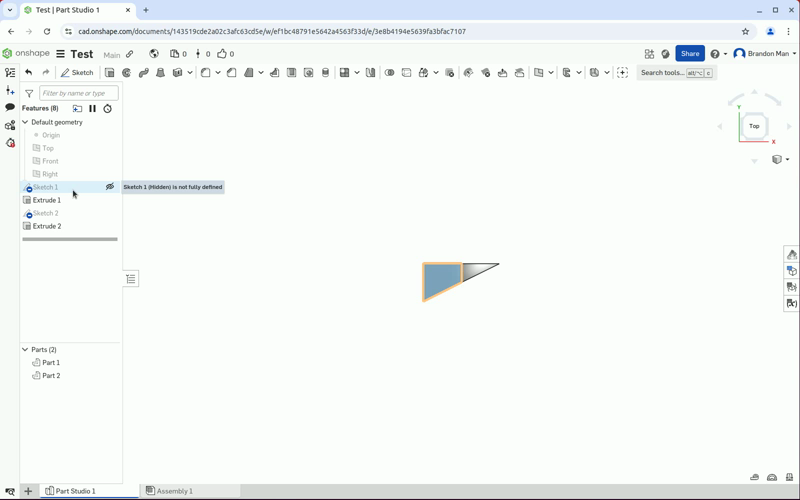
click(73, 189)
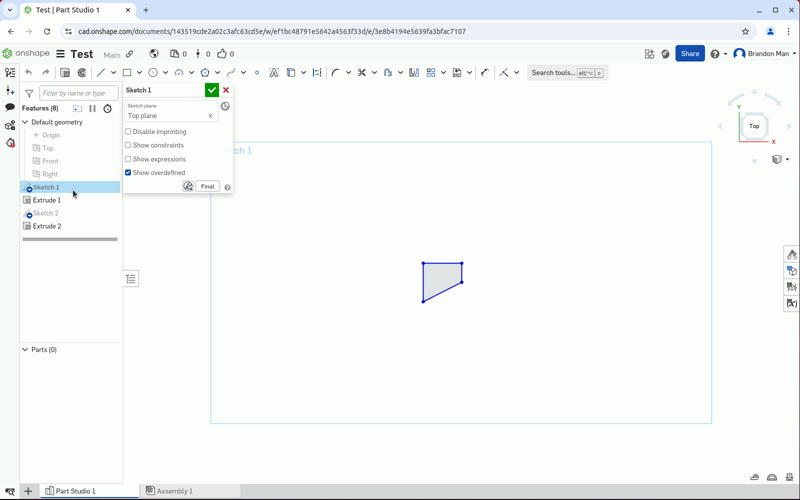
mouse_move(229, 92)
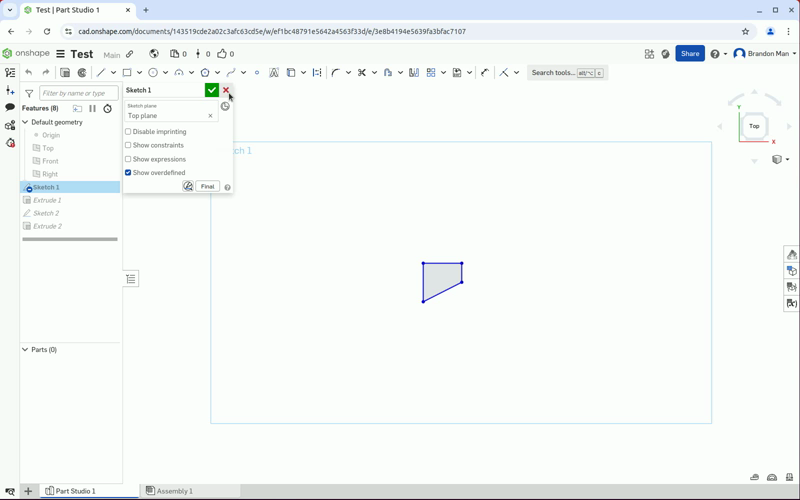
click(229, 92)
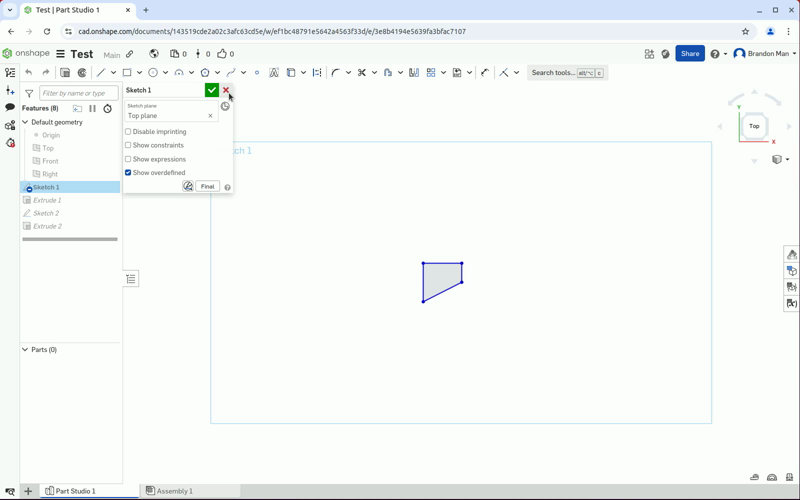
key(shift+s)
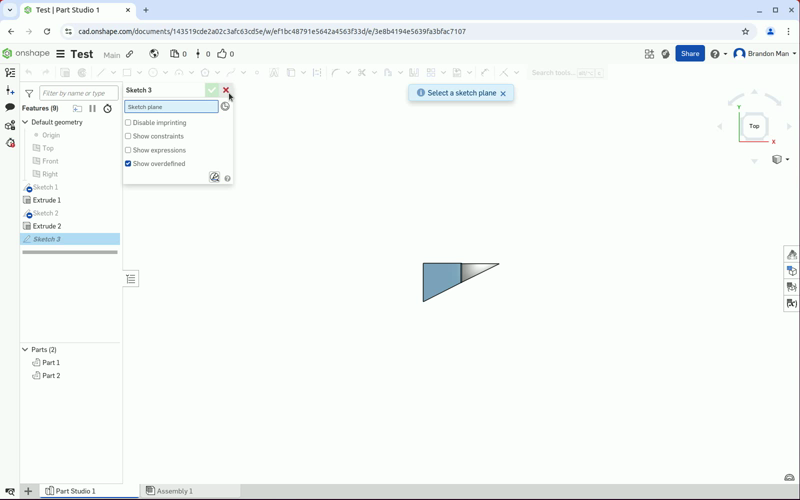
mouse_move(73, 150)
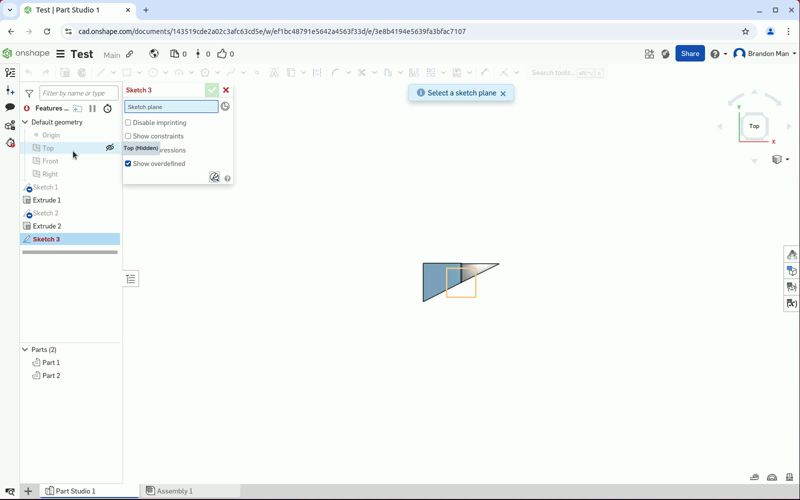
click(73, 150)
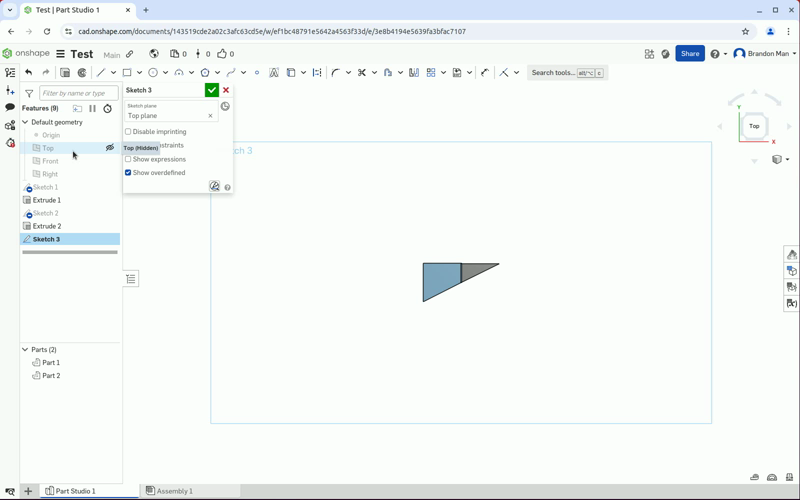
mouse_move(73, 352)
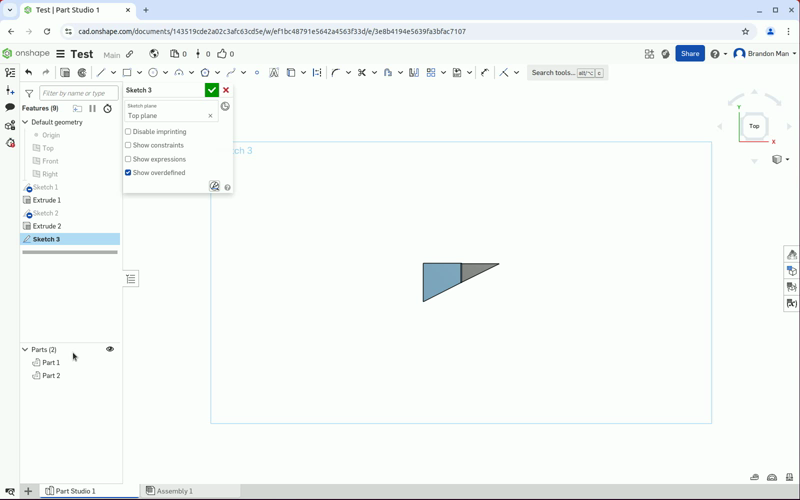
key(y)
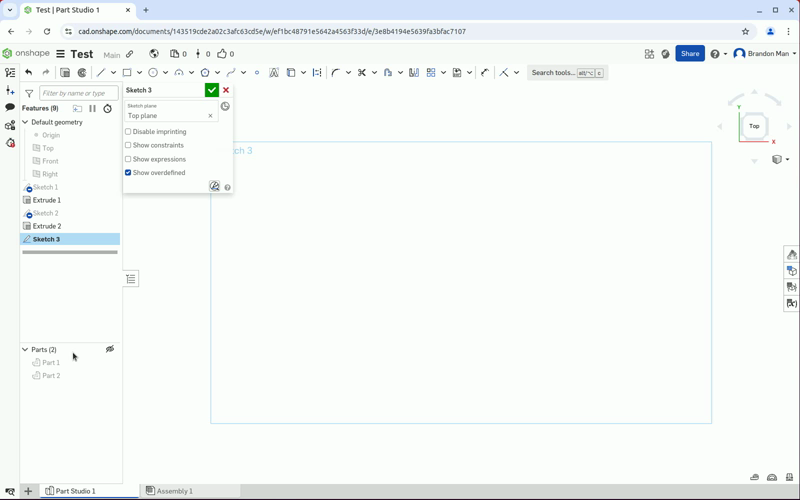
key(l)
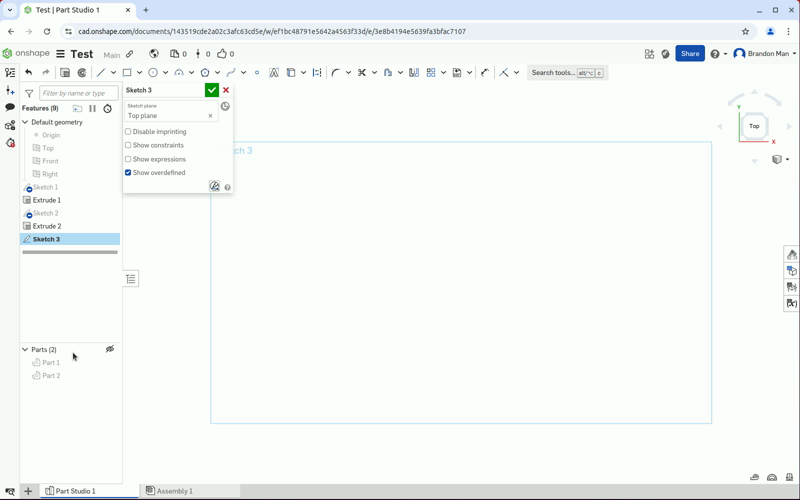
key_down(shift)
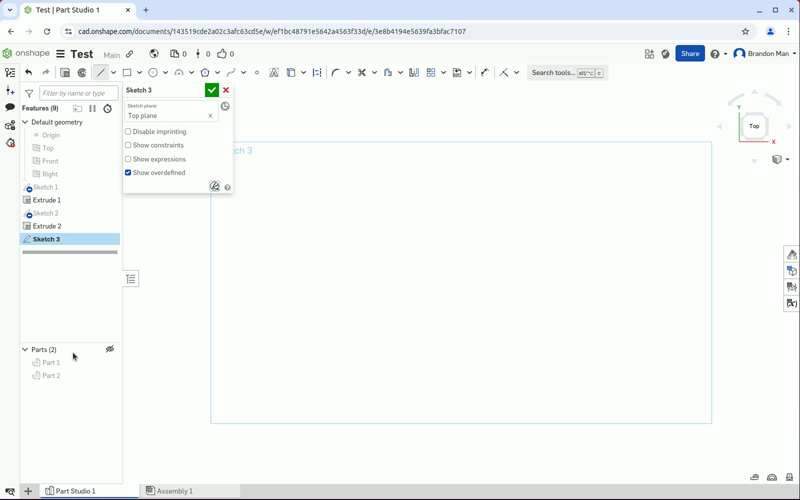
mouse_move(423, 301)
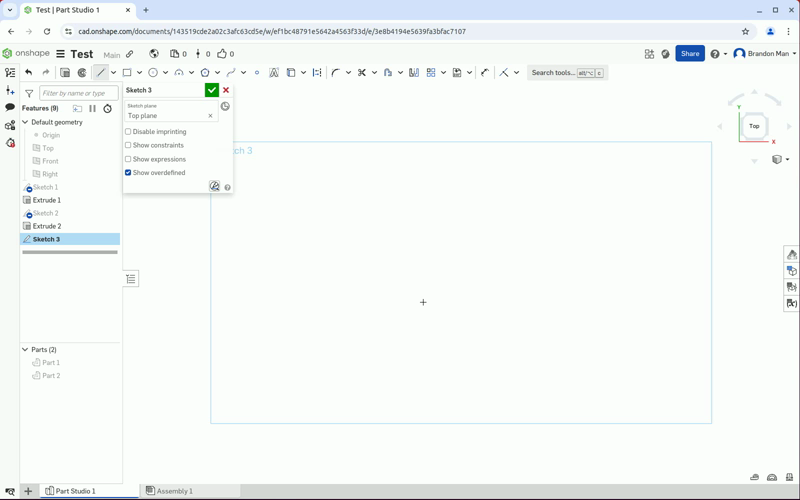
click(423, 301)
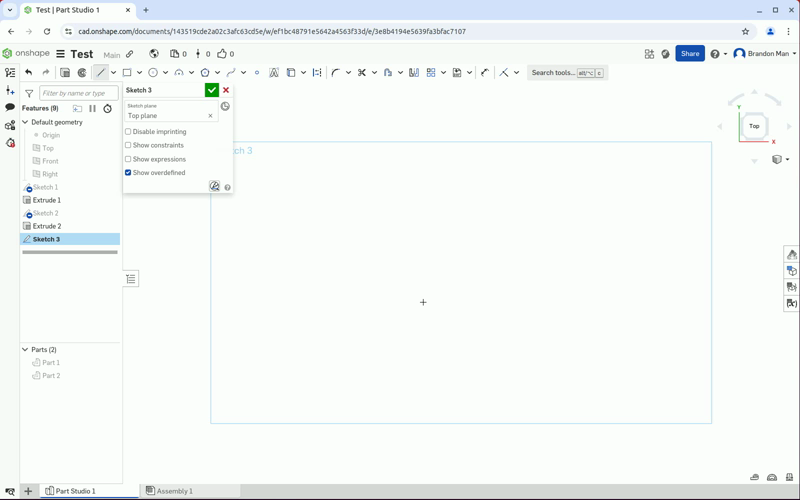
key_up(shift)
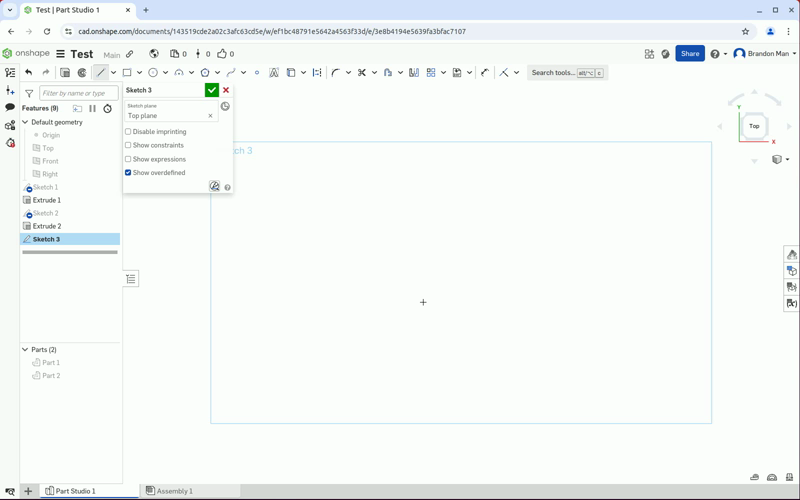
key_down(shift)
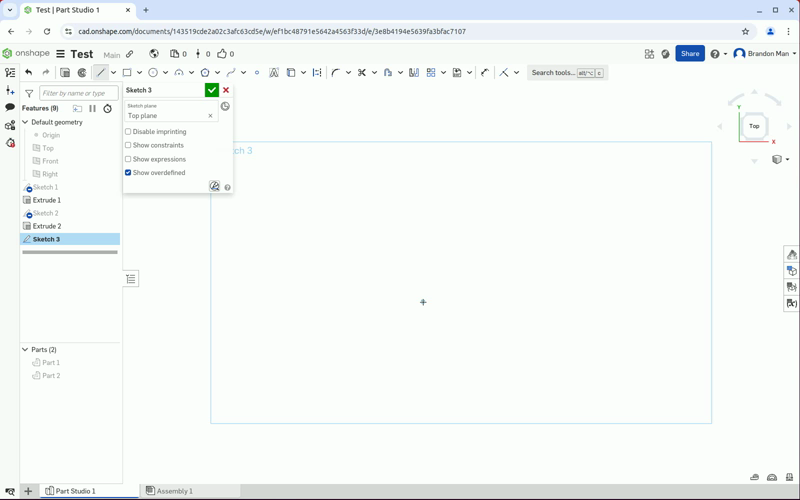
mouse_move(498, 301)
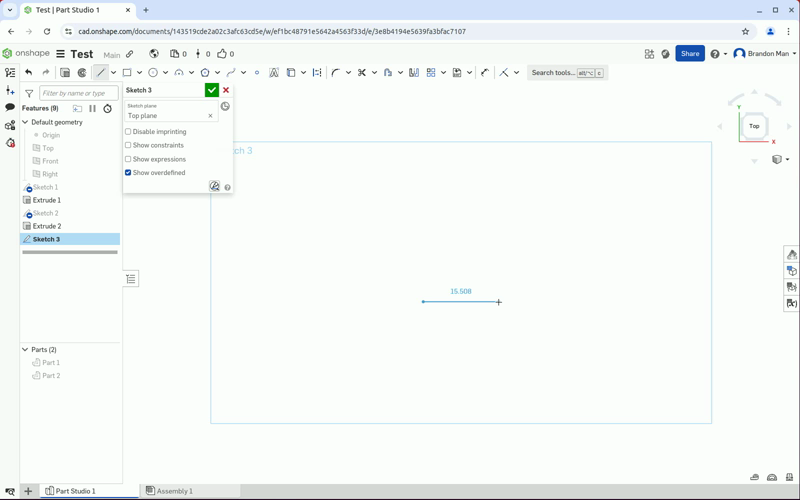
click(498, 301)
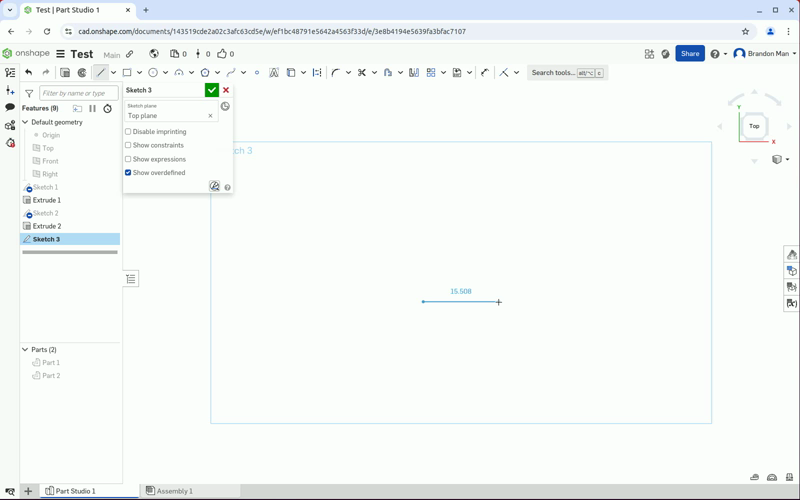
key_up(shift)
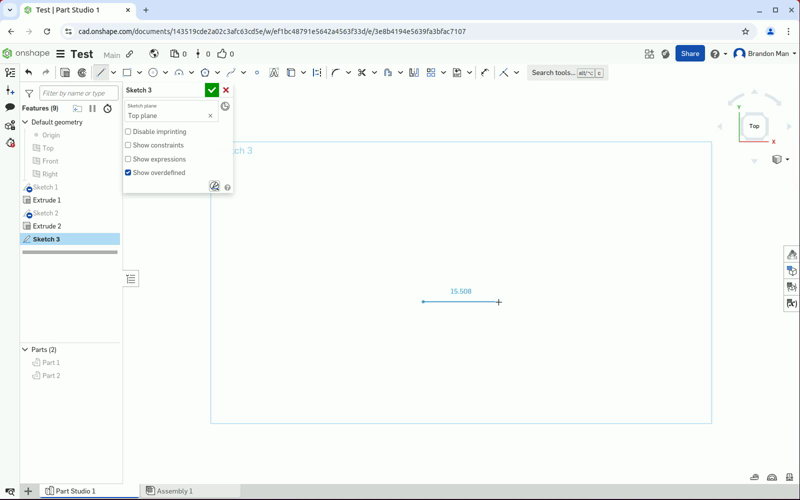
key_down(shift)
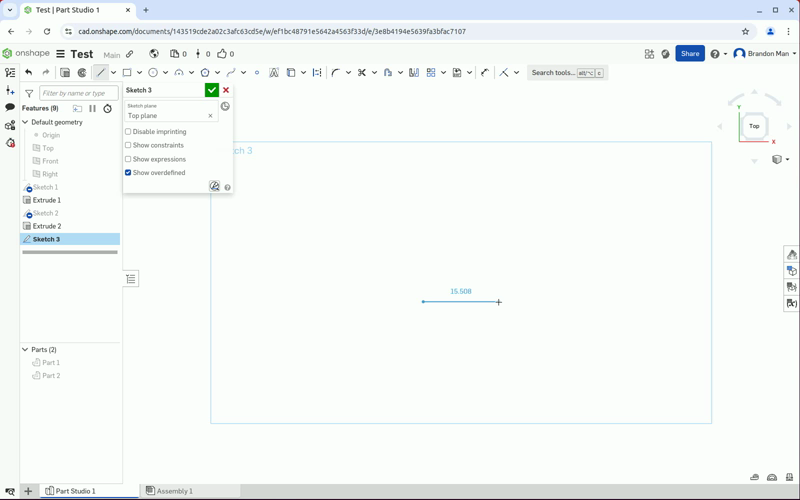
mouse_move(528, 301)
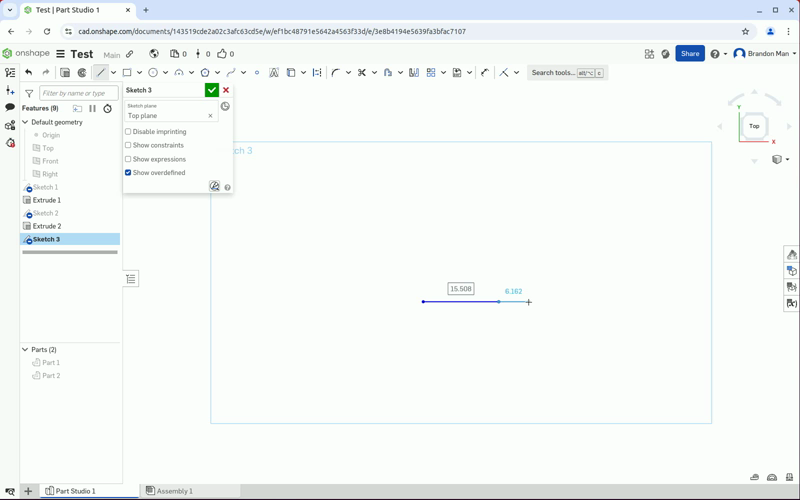
mouse_move(498, 263)
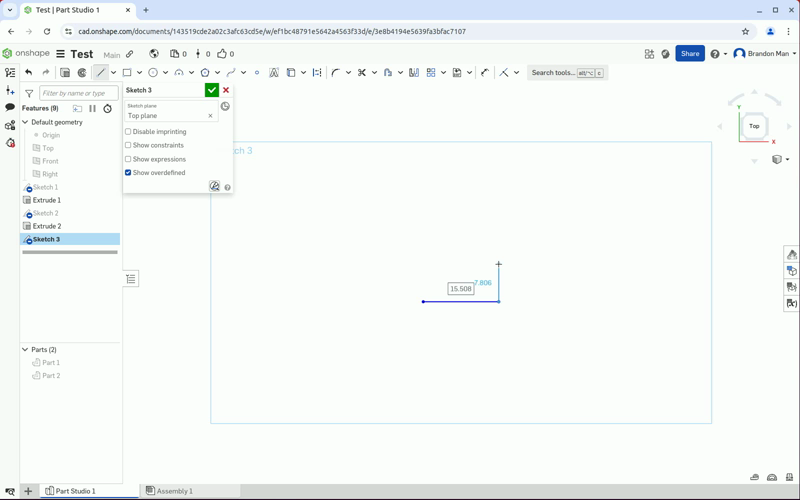
click(498, 263)
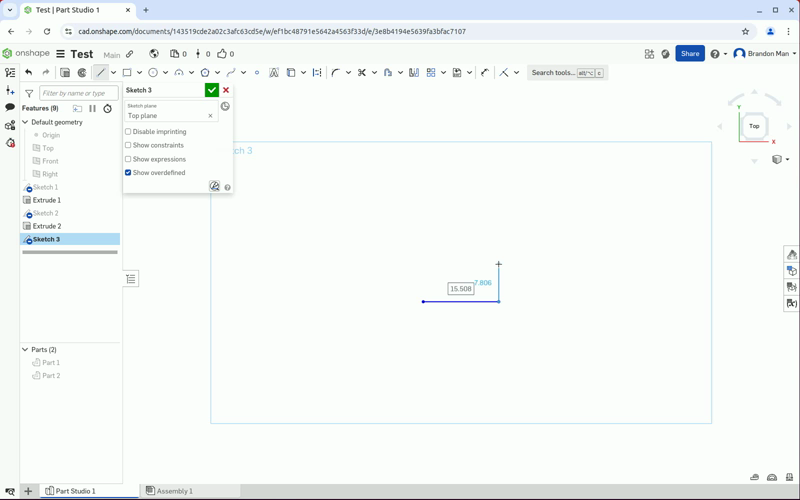
key_up(shift)
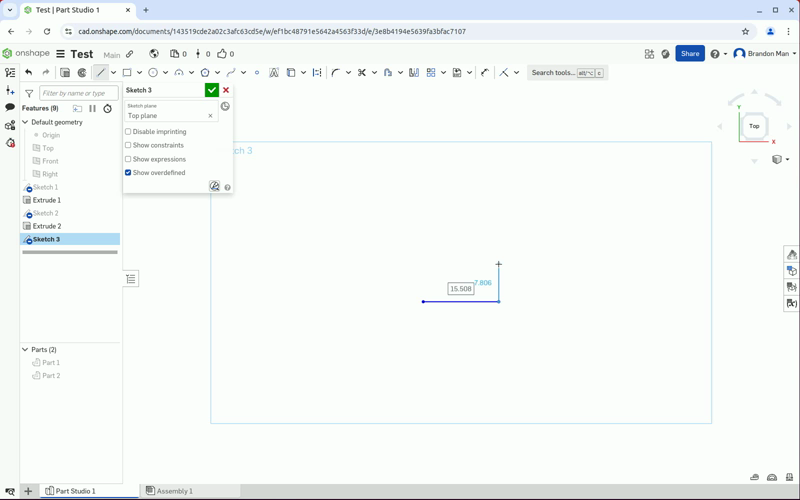
key_down(shift)
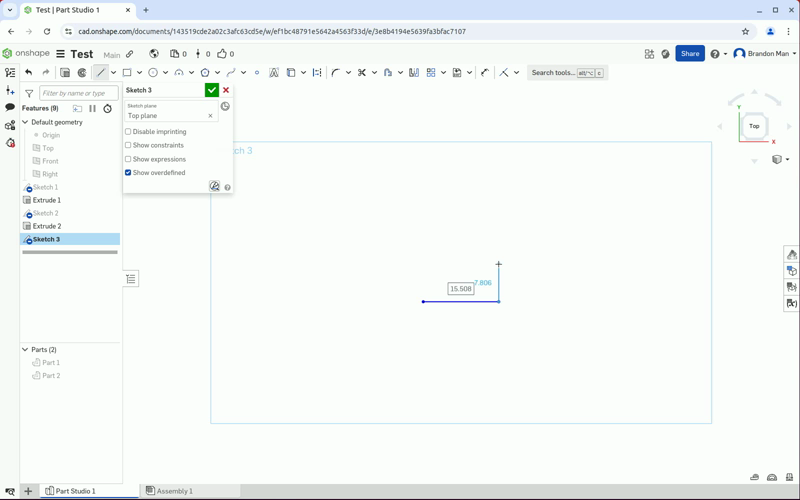
mouse_move(528, 263)
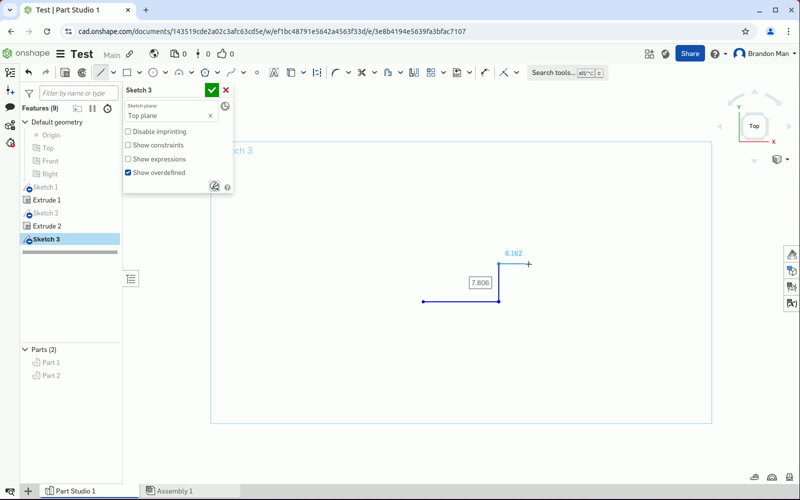
mouse_move(461, 282)
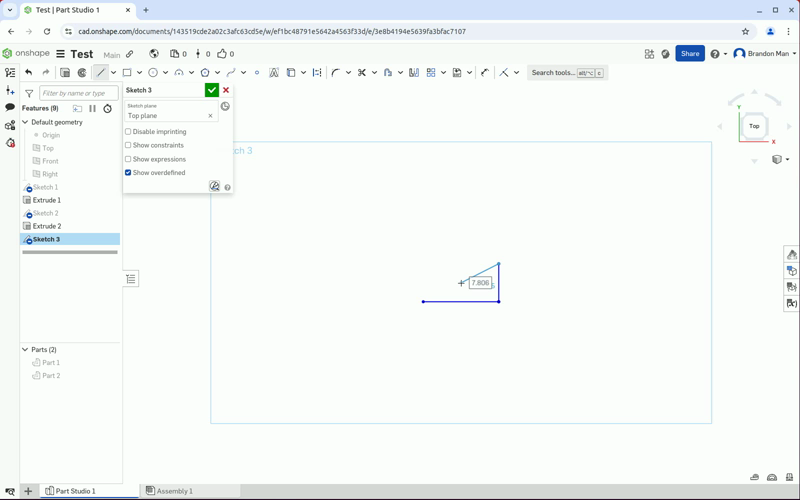
click(461, 282)
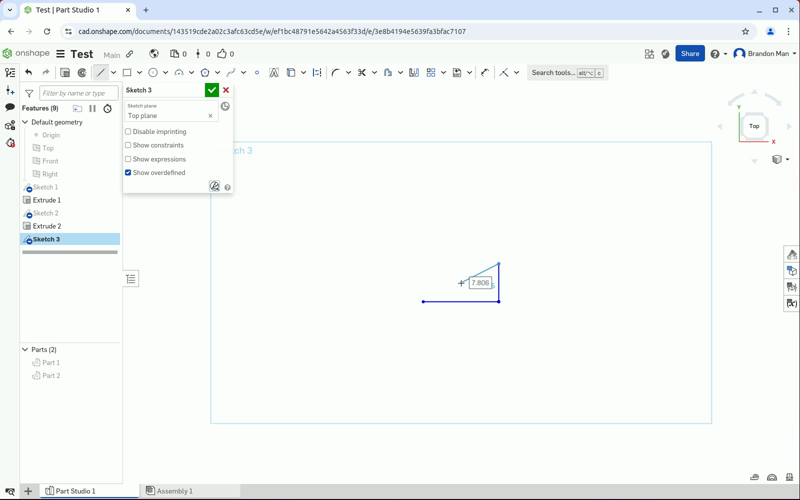
key_up(shift)
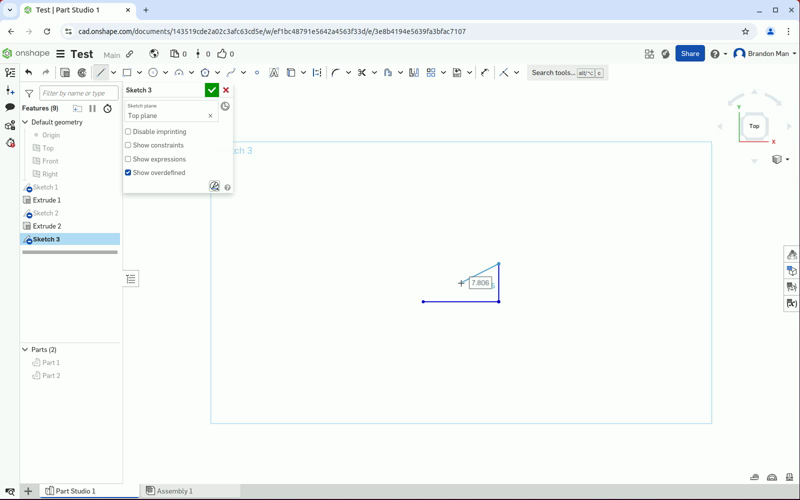
mouse_move(491, 282)
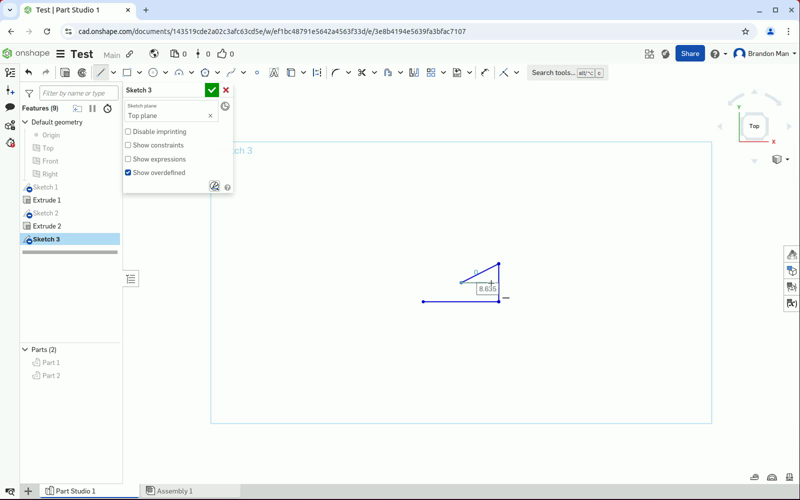
key_down(shift)
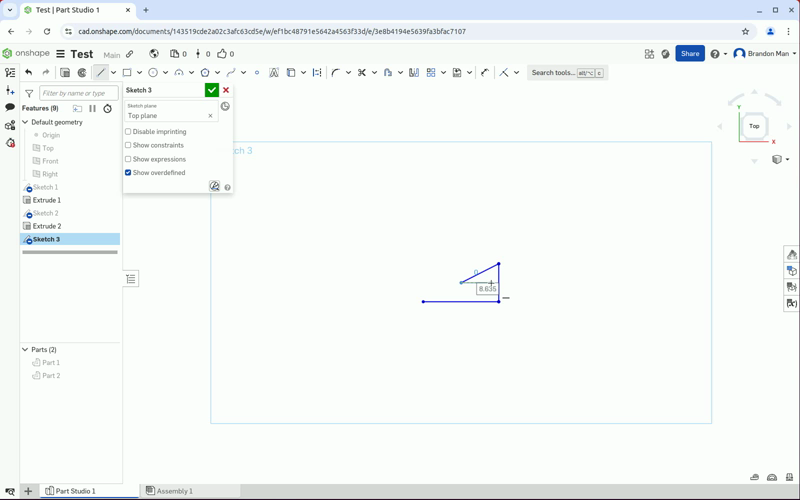
mouse_move(423, 301)
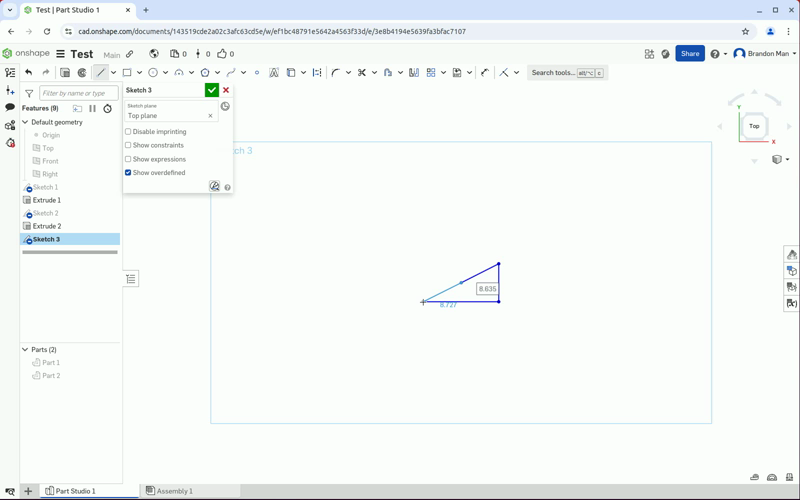
key_up(shift)
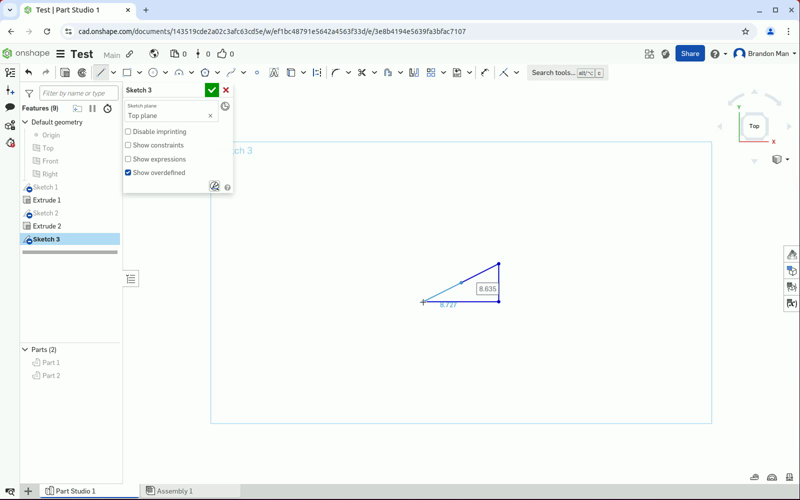
click(423, 301)
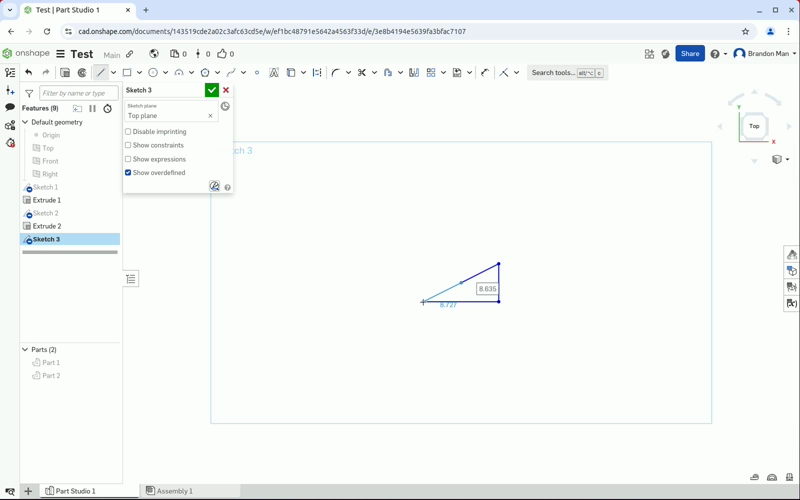
key(esc)
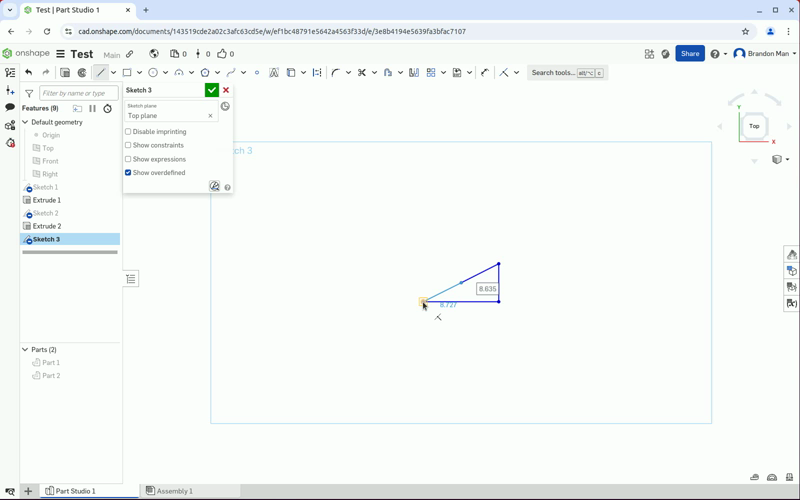
mouse_move(495, 293)
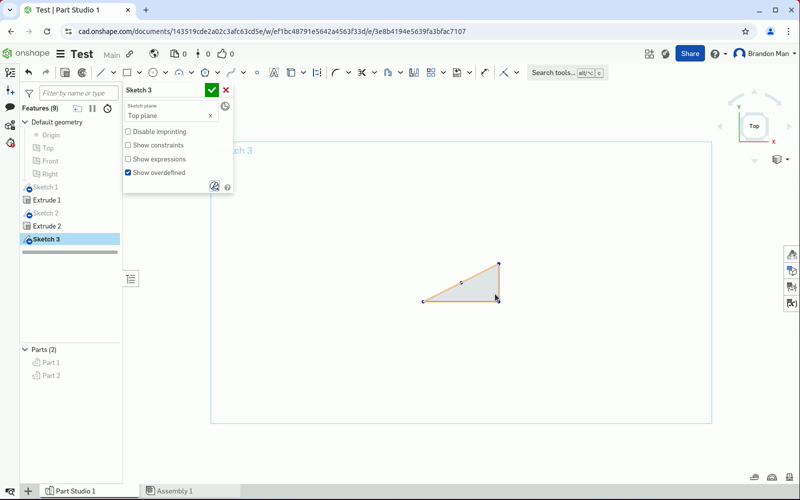
scroll(6)
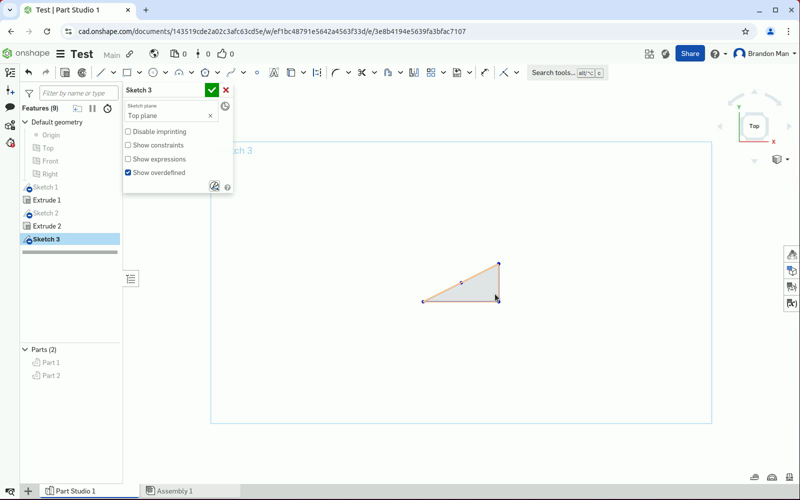
scroll(6)
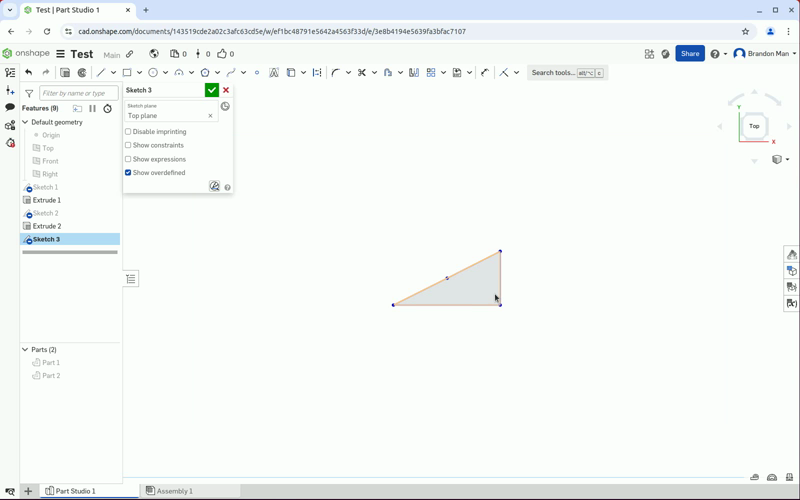
scroll(6)
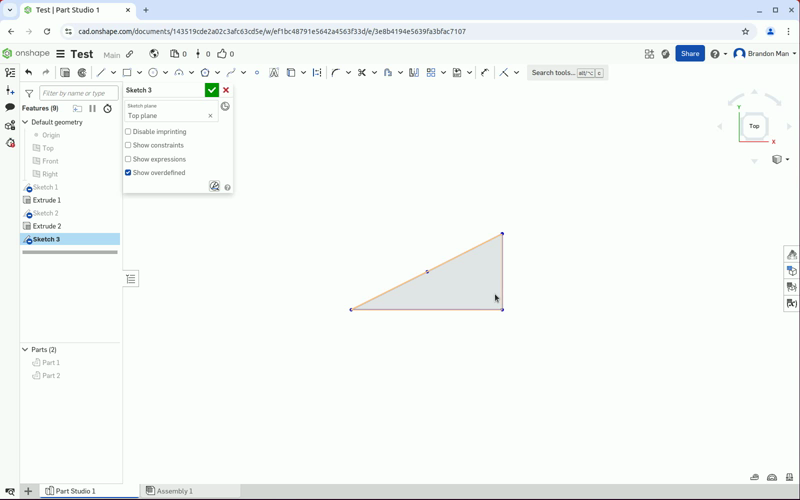
scroll(6)
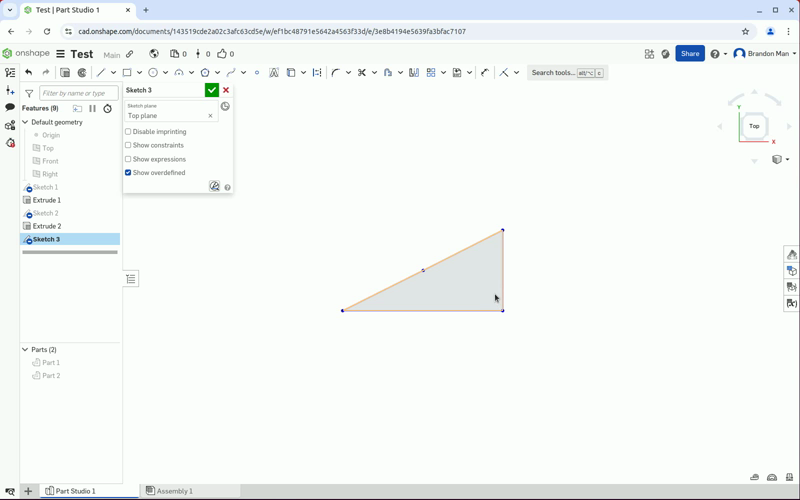
scroll(6)
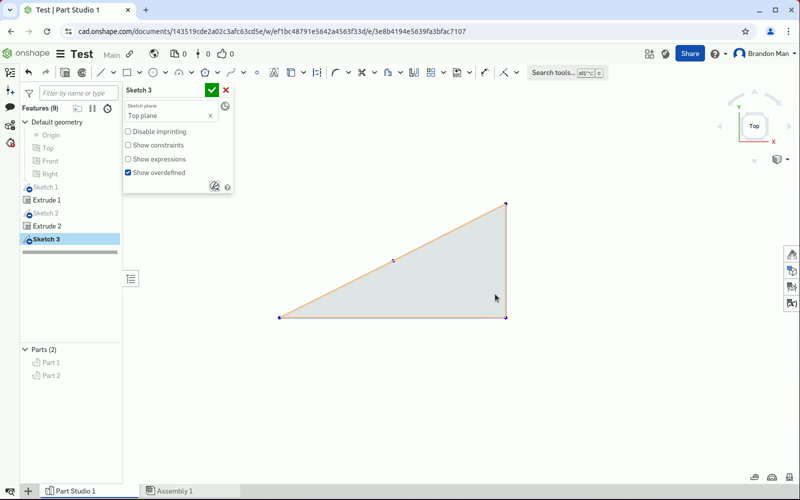
scroll(6)
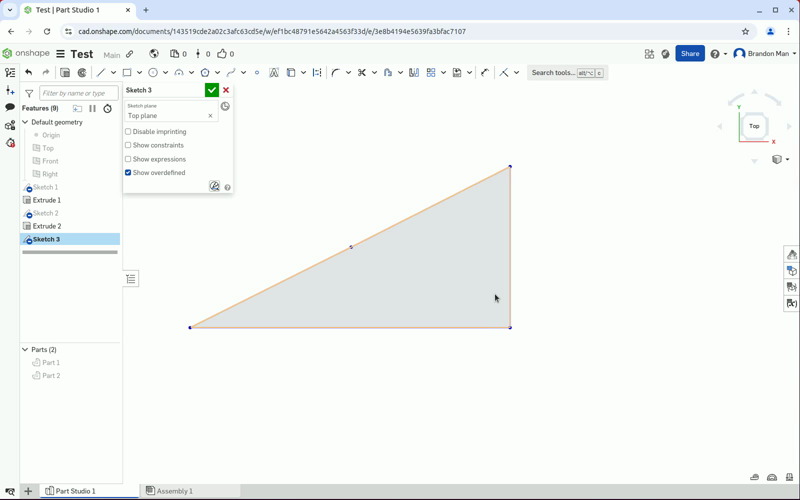
scroll(6)
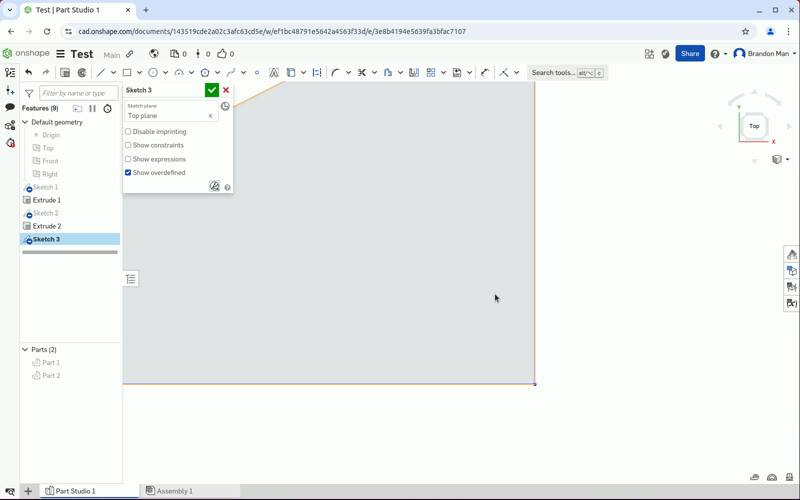
click(495, 293)
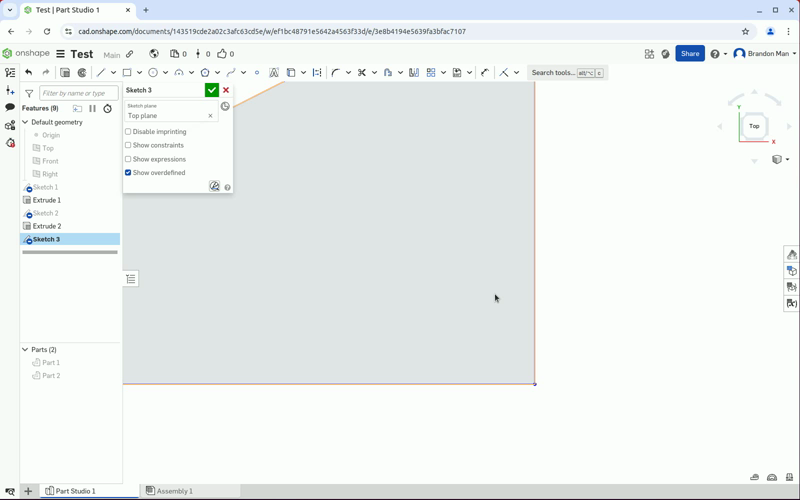
scroll(-6)
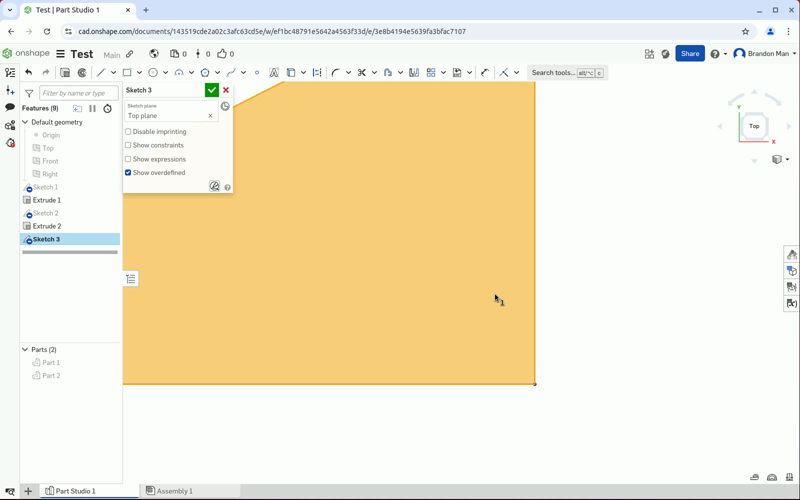
scroll(-6)
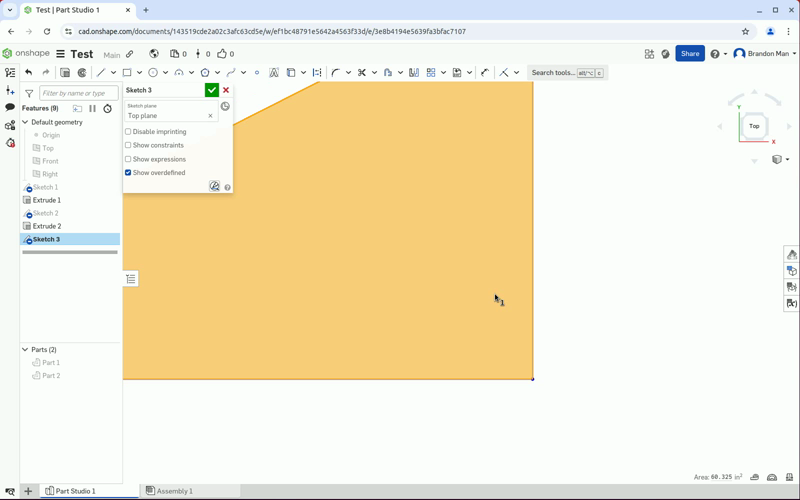
scroll(-6)
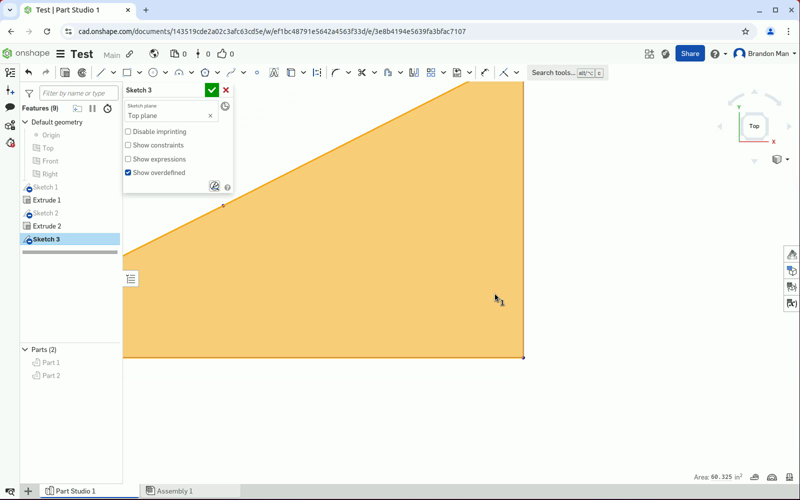
scroll(-6)
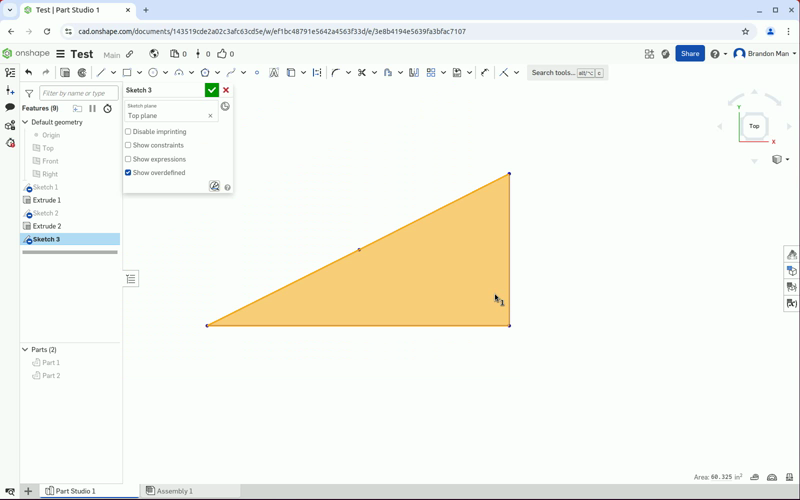
scroll(-6)
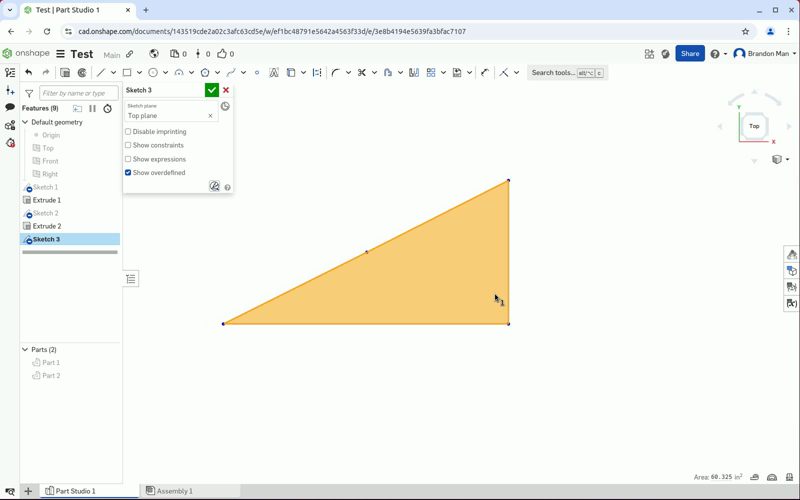
scroll(-6)
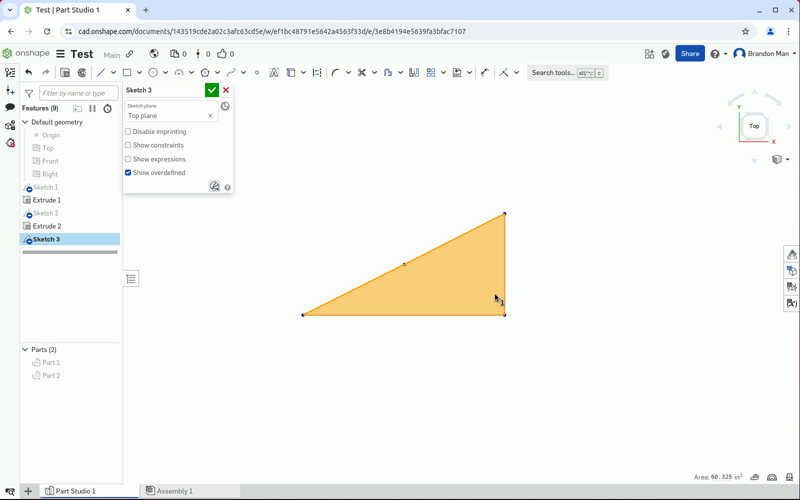
scroll(-6)
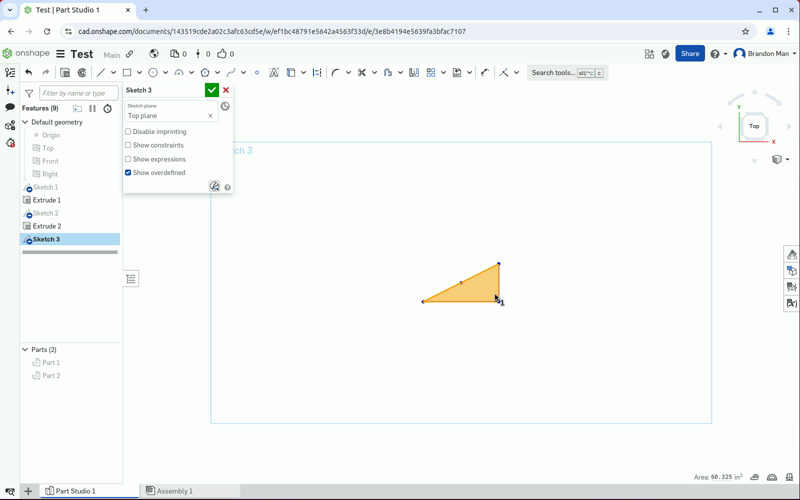
mouse_move(73, 352)
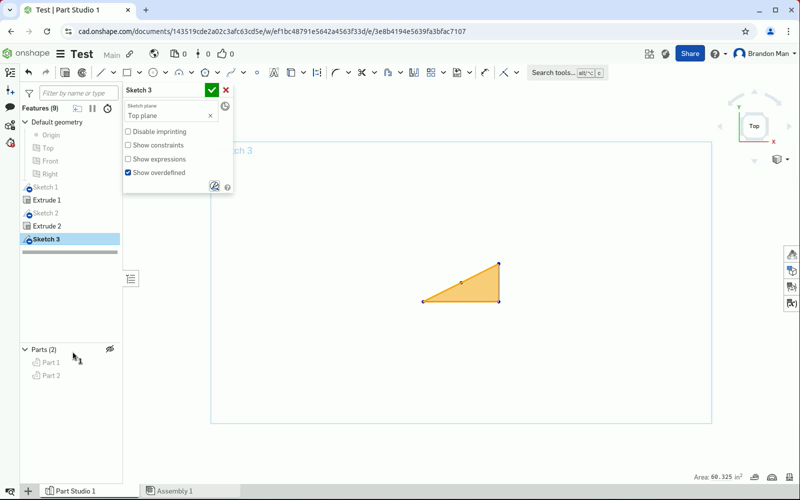
key(shift+y)
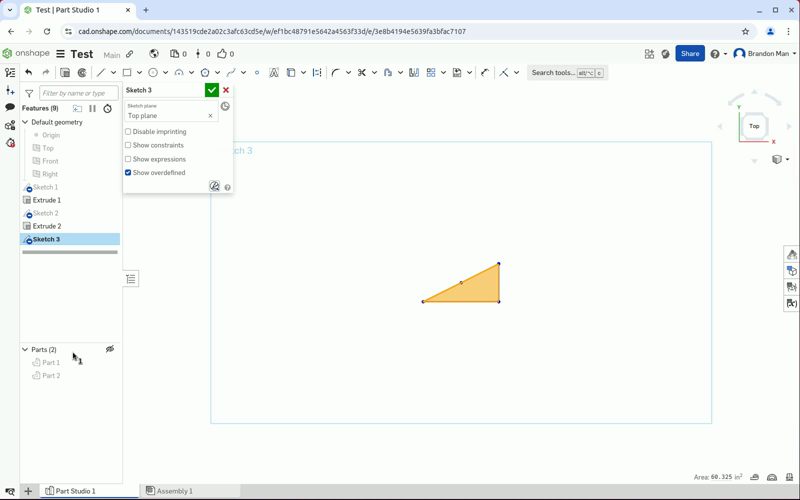
key(shift+e)
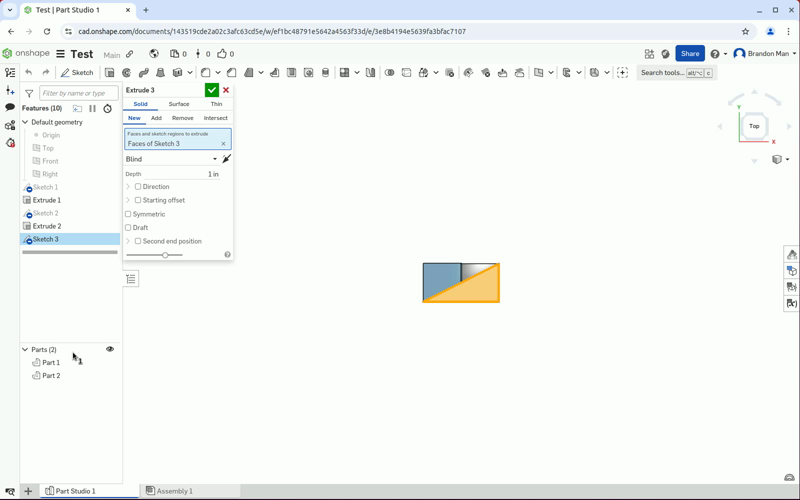
mouse_move(143, 106)
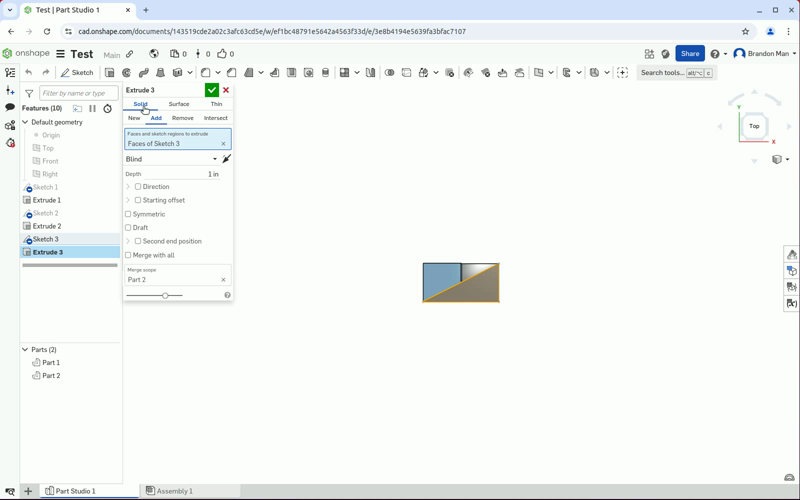
click(143, 106)
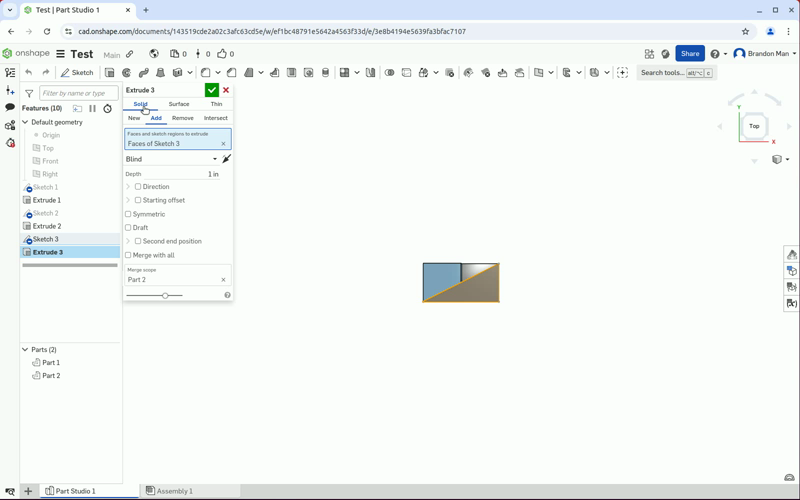
mouse_move(137, 120)
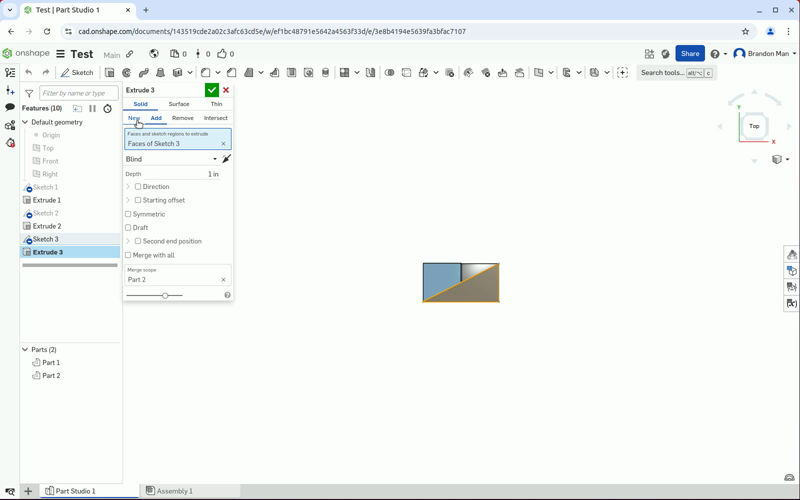
click(137, 120)
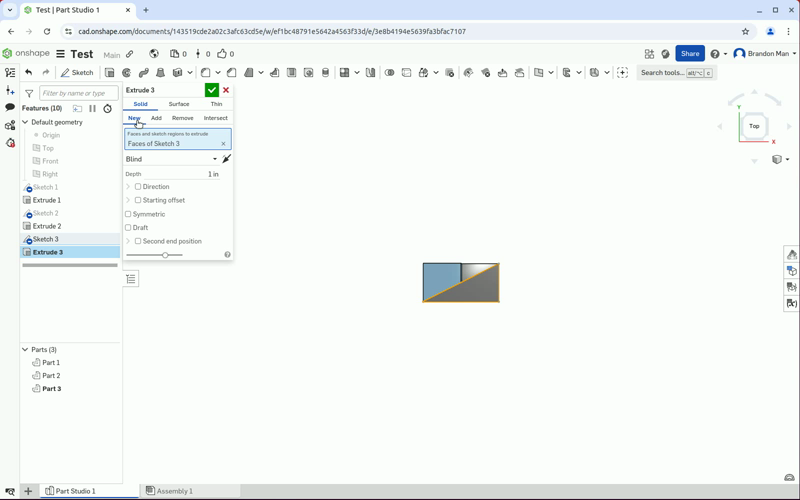
key(tab, 4)
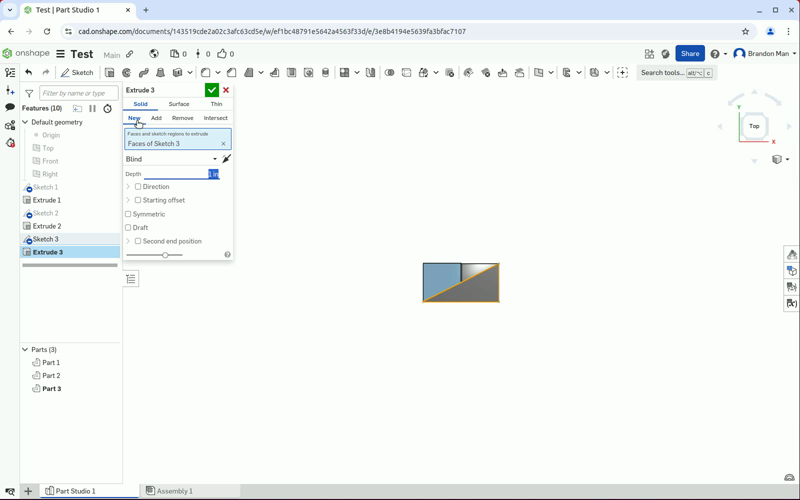
text(23.108)
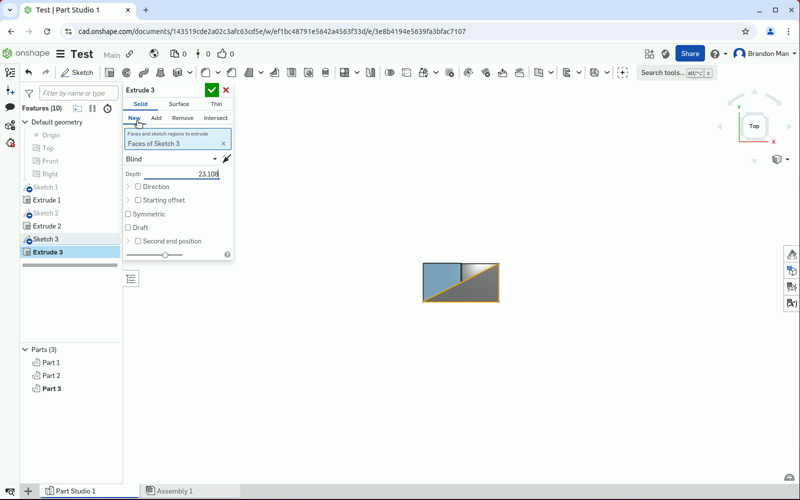
key(enter)
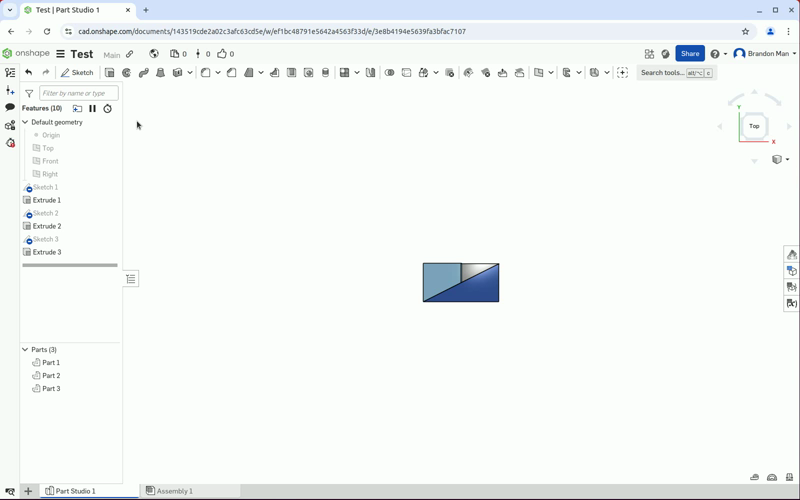
key(shift+h)
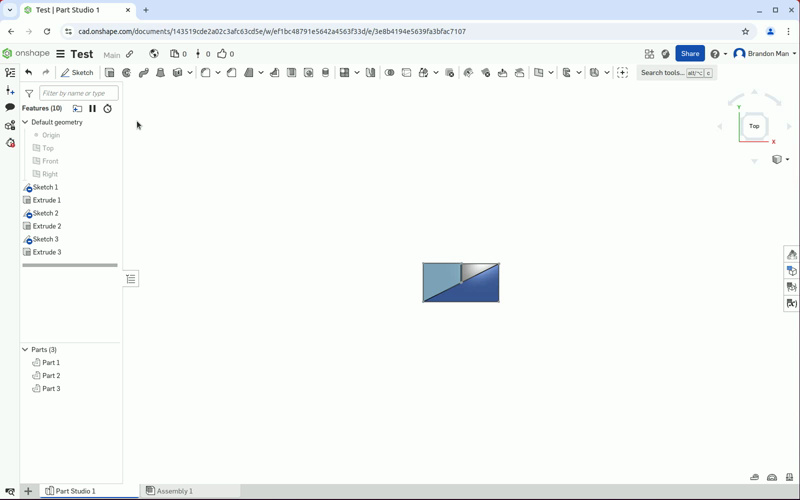
key(shift+h)
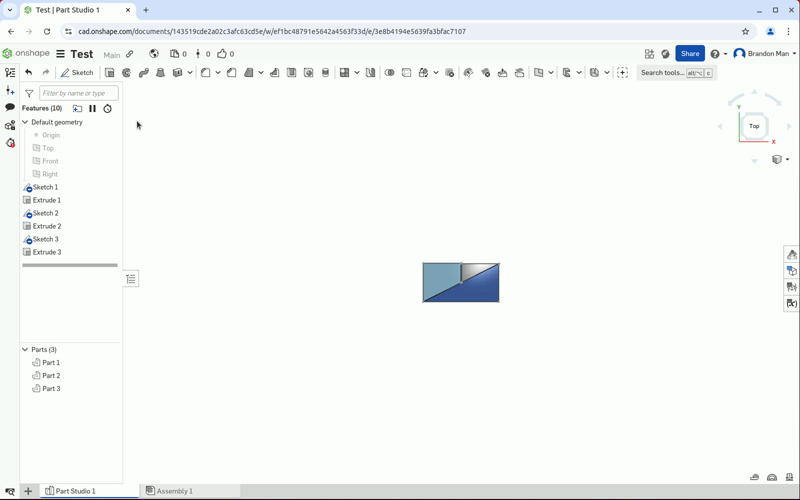
key(shift+7)
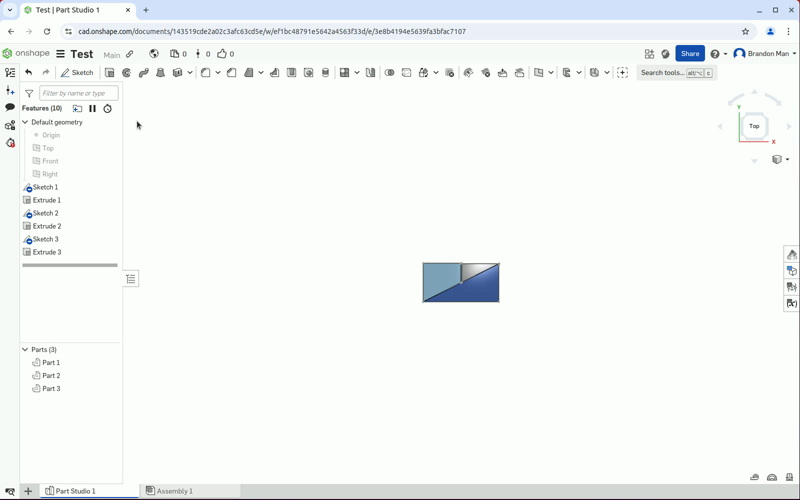
key(up, 3)
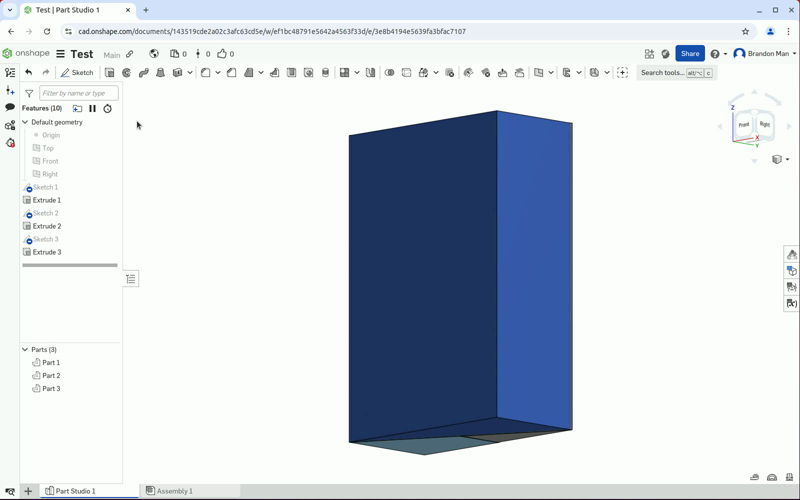
key(left, 3)
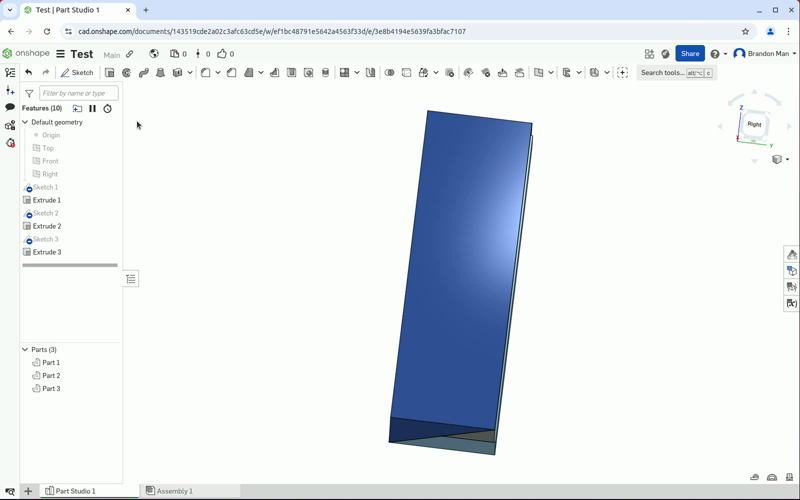
key(right, 3)
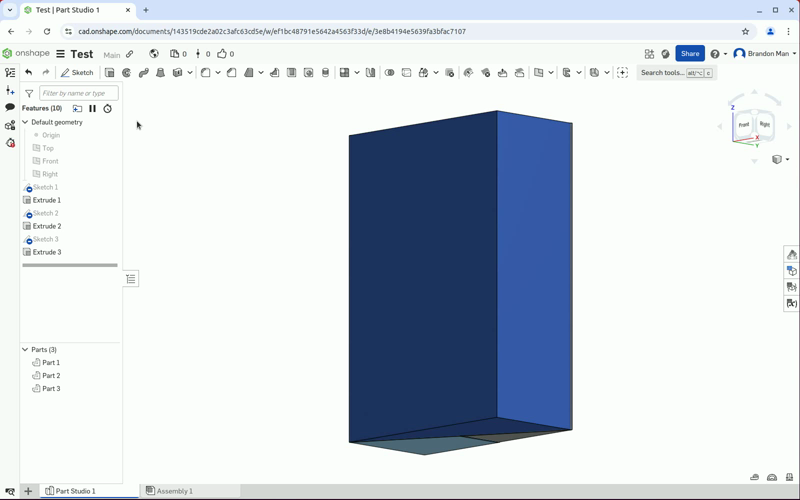
key(down, 3)
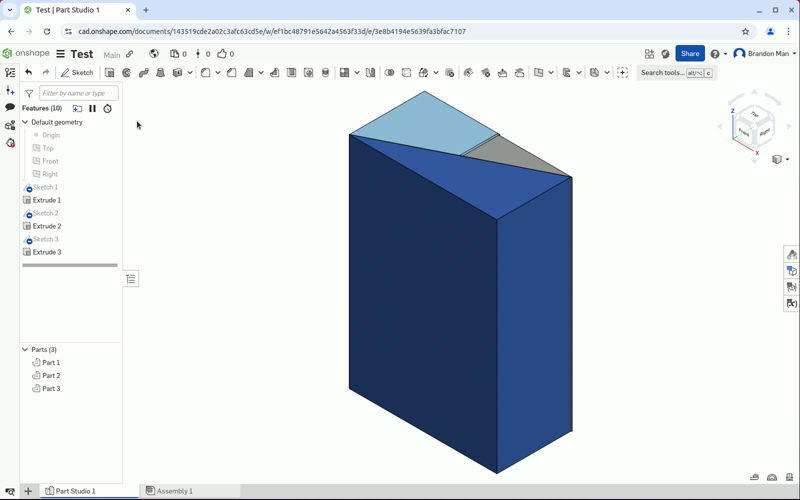
mouse_move(73, 189)
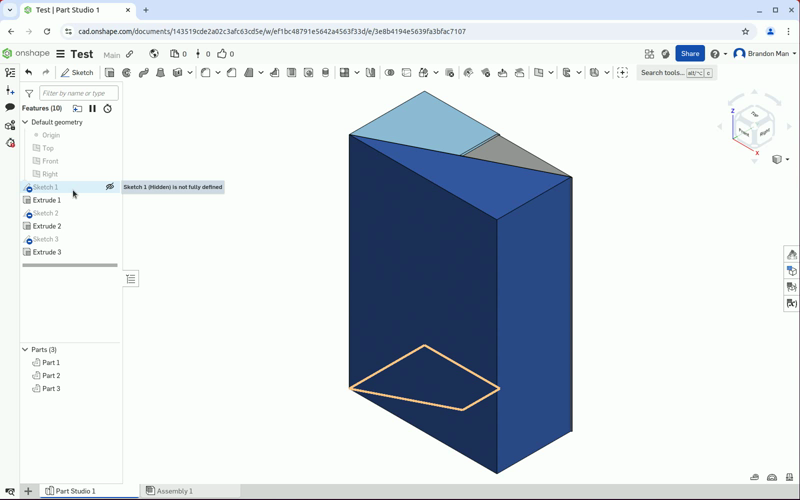
click(73, 189)